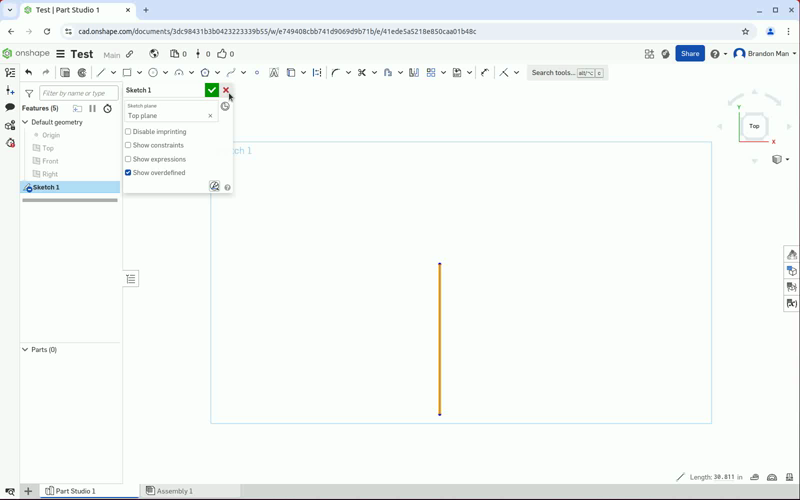
key(shift+h)
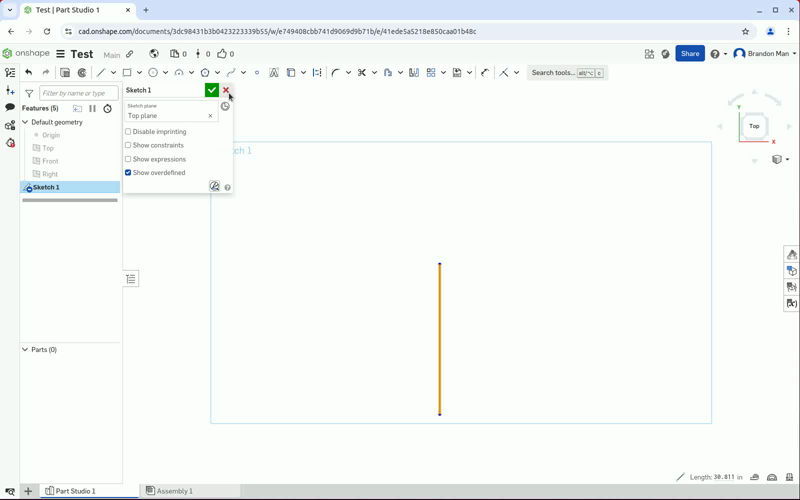
key(shift+s)
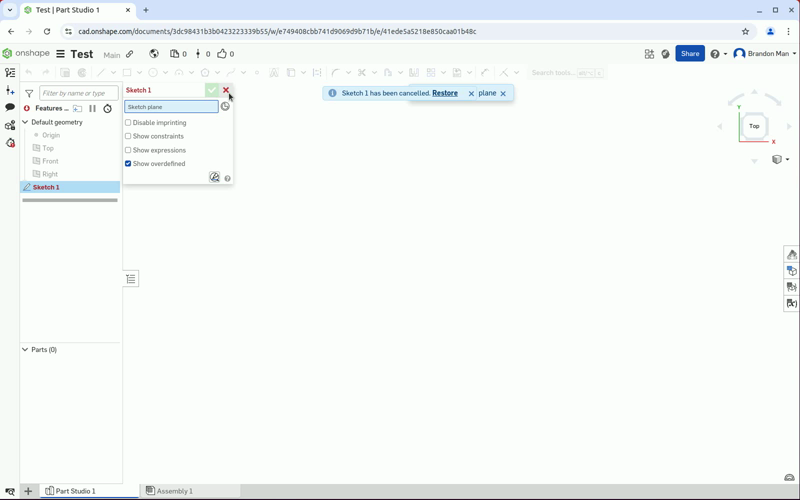
mouse_move(73, 150)
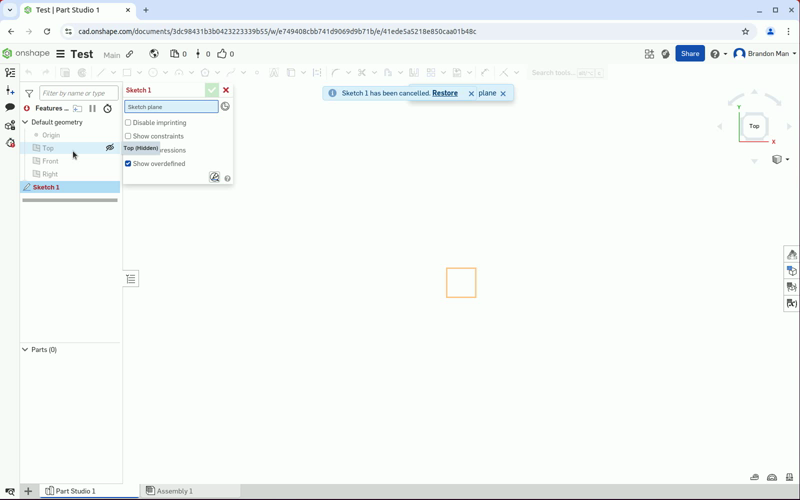
click(73, 150)
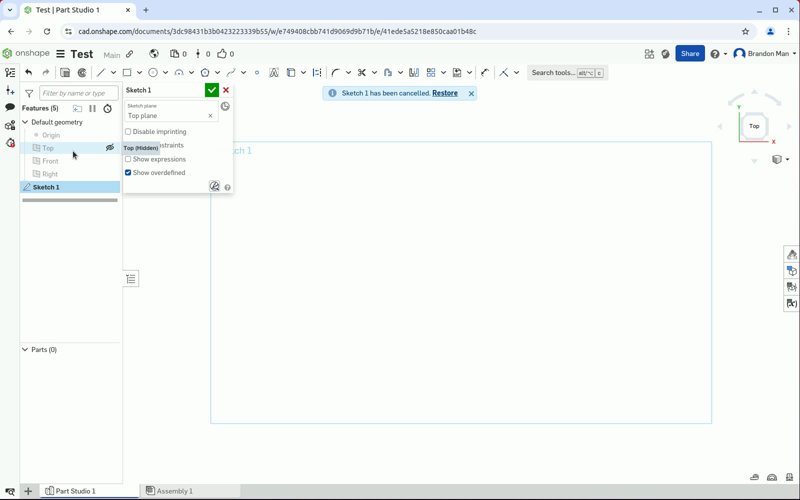
mouse_move(73, 352)
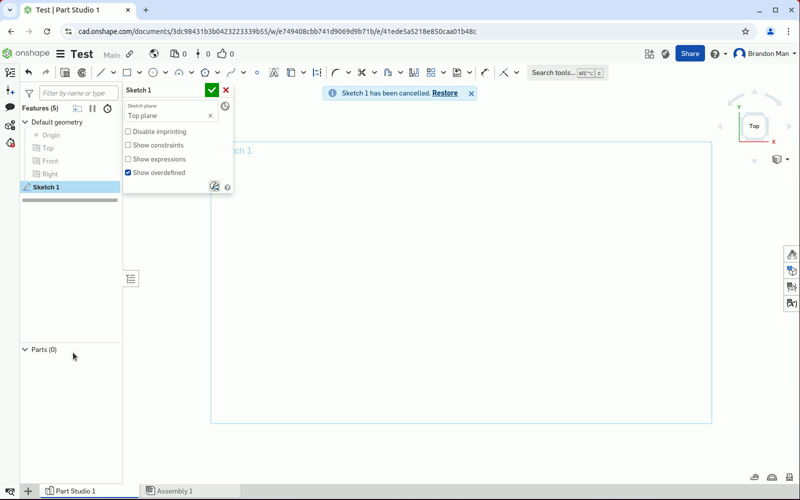
key(y)
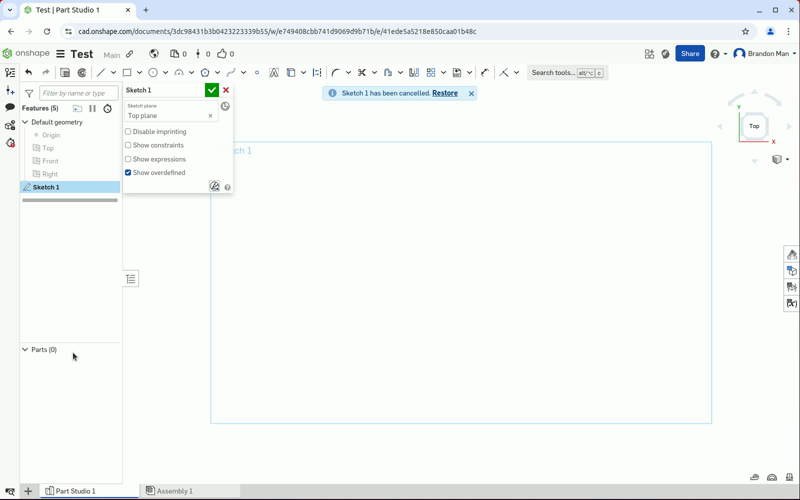
key(l)
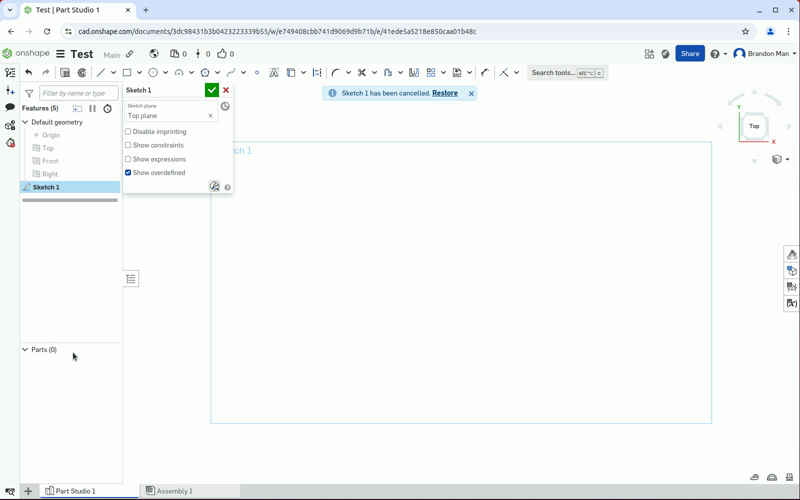
key_down(shift)
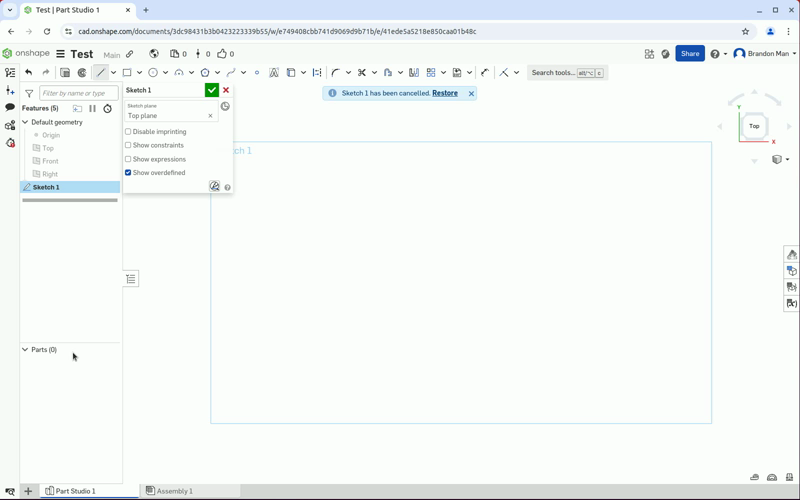
mouse_move(348, 395)
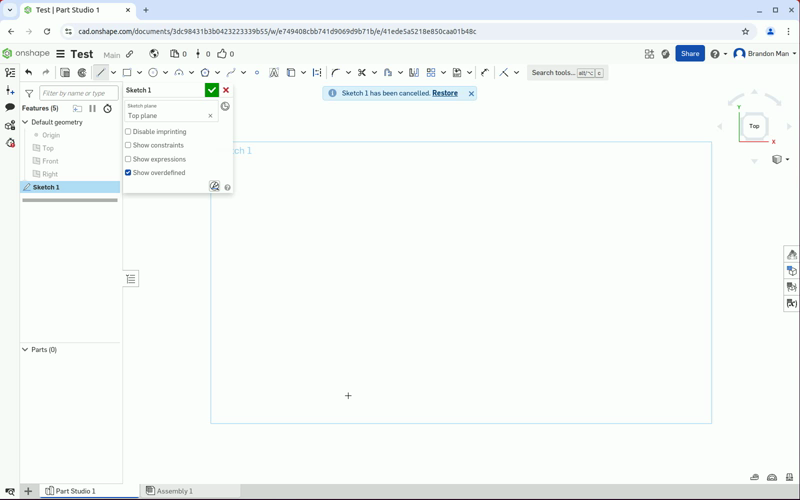
click(348, 395)
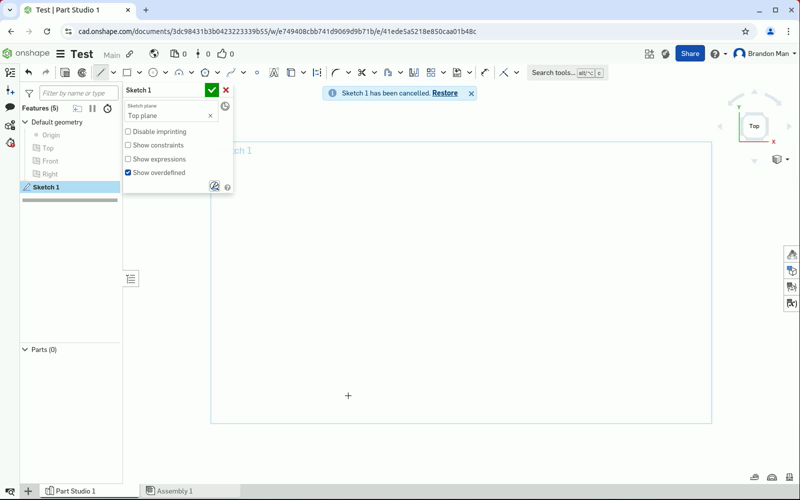
key_up(shift)
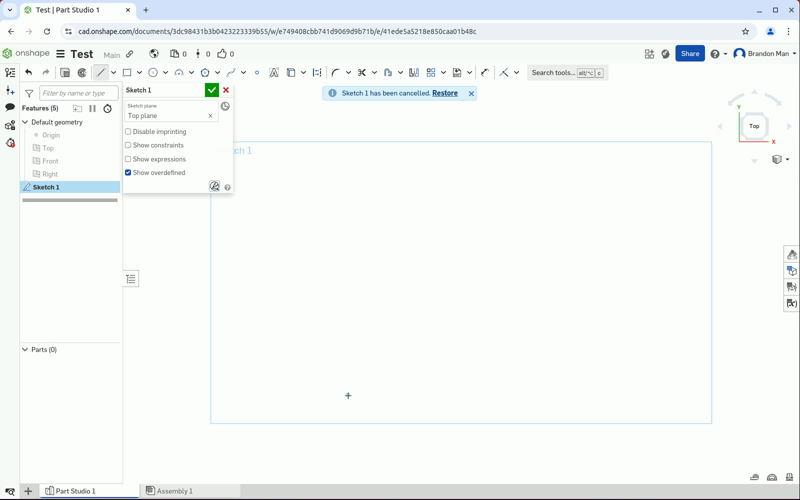
key_down(shift)
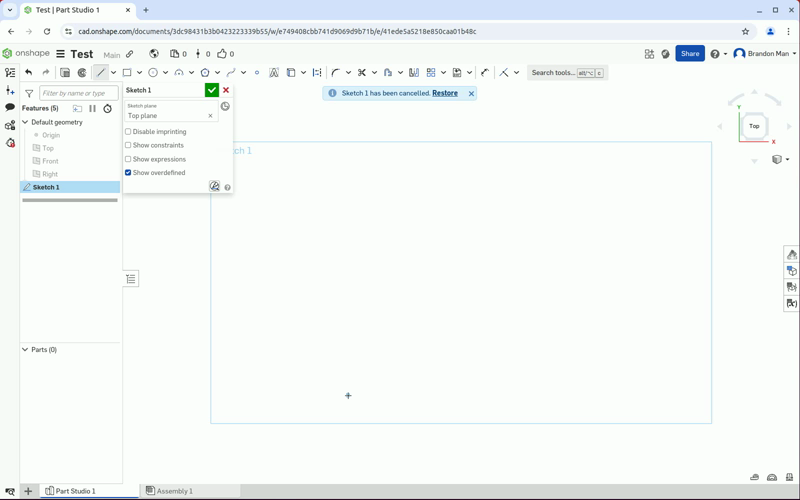
mouse_move(572, 395)
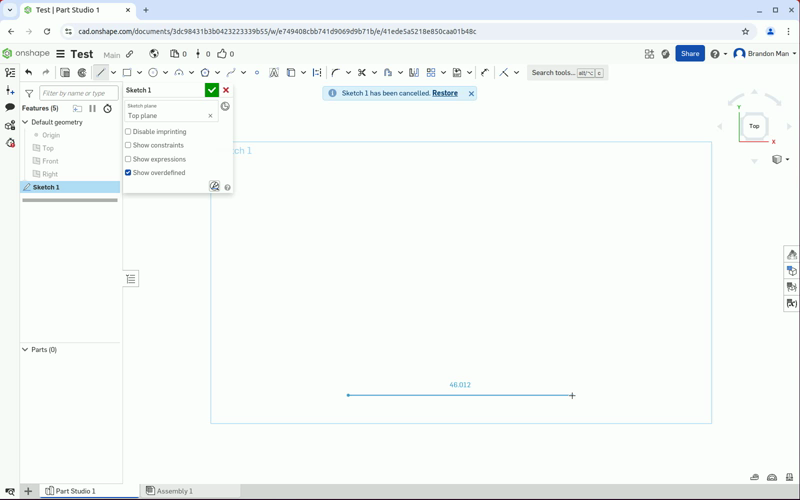
click(572, 395)
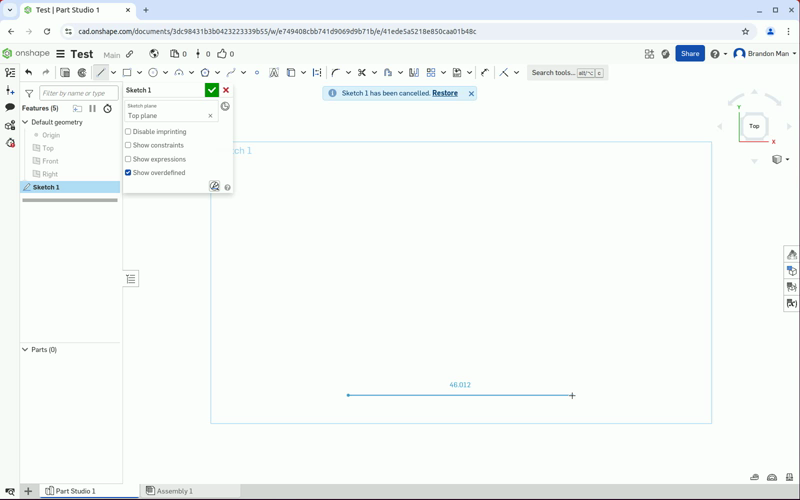
key_up(shift)
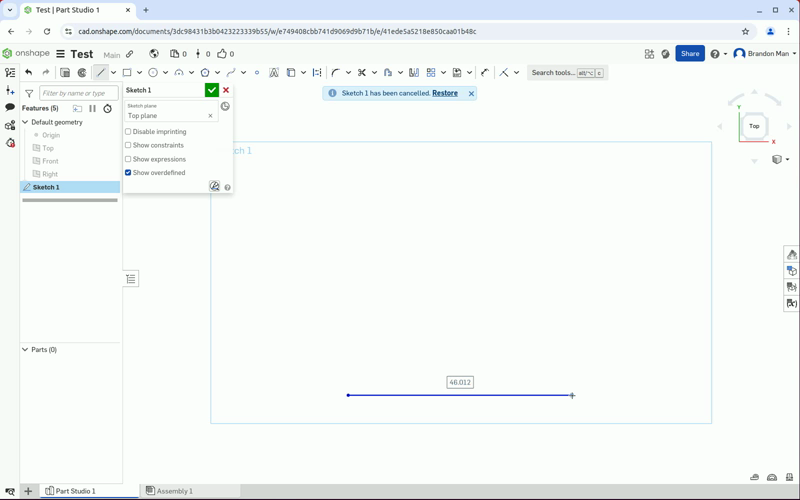
key_down(shift)
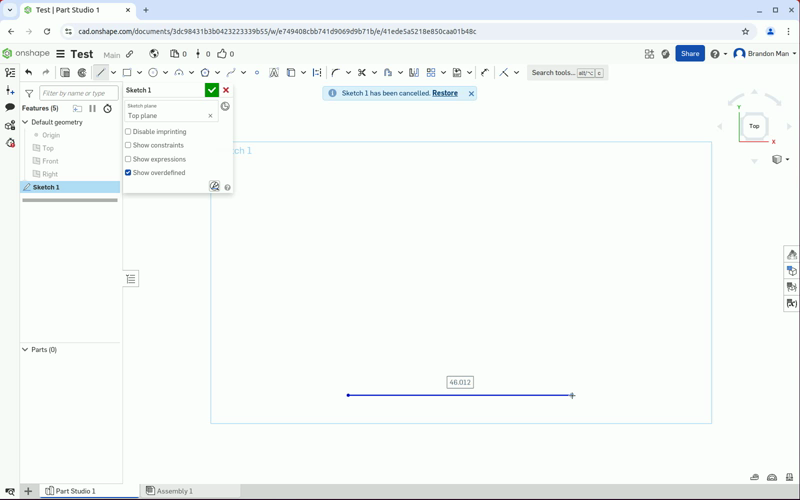
mouse_move(572, 171)
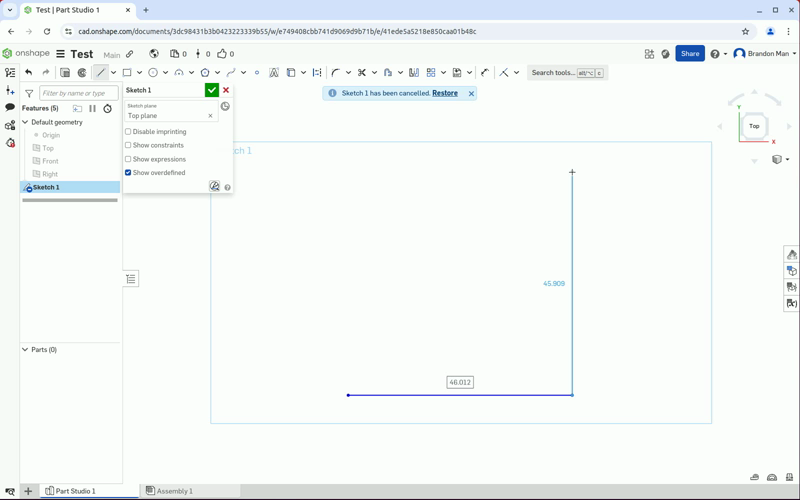
click(572, 171)
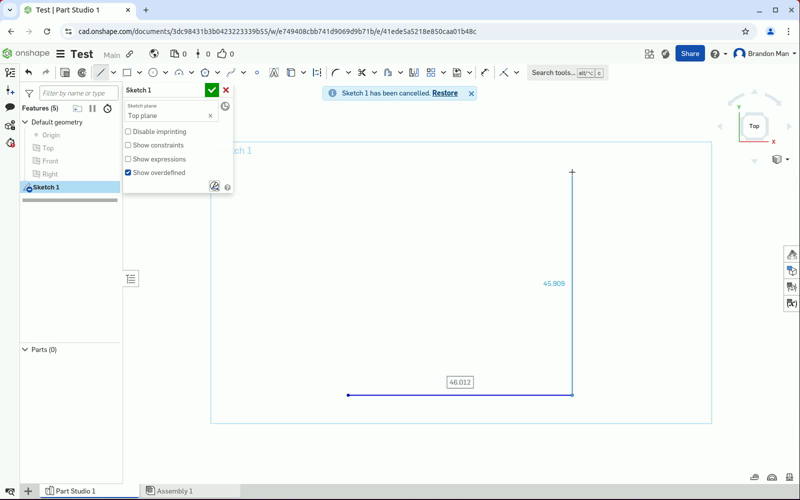
key_up(shift)
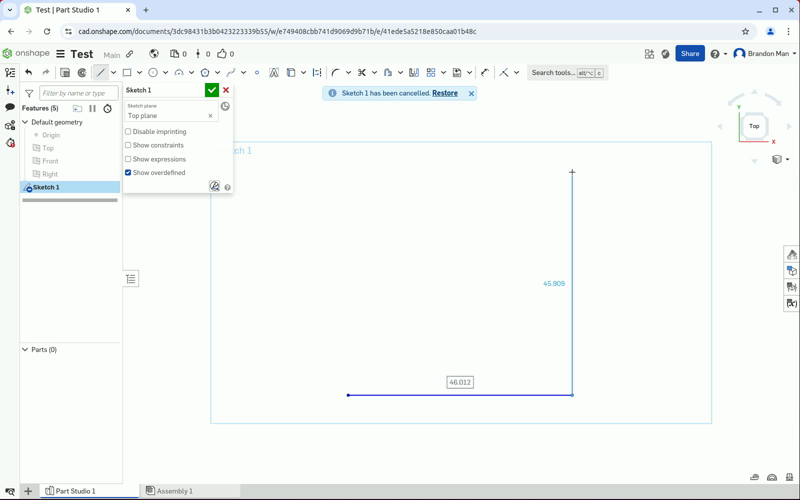
key_down(shift)
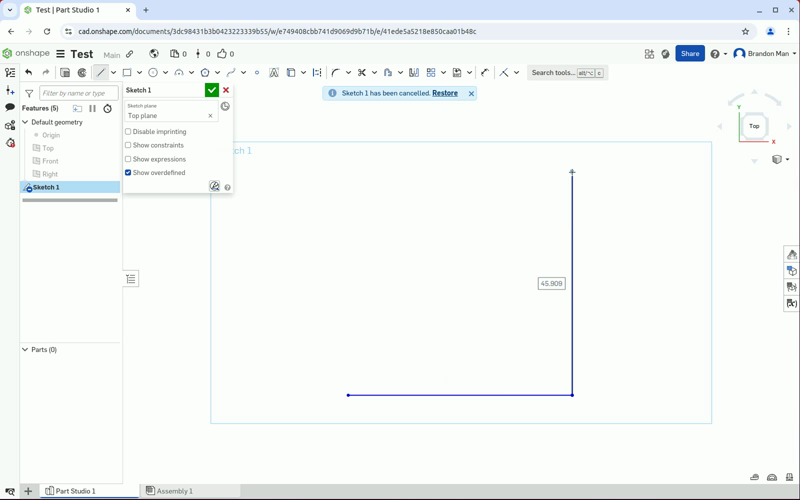
mouse_move(348, 171)
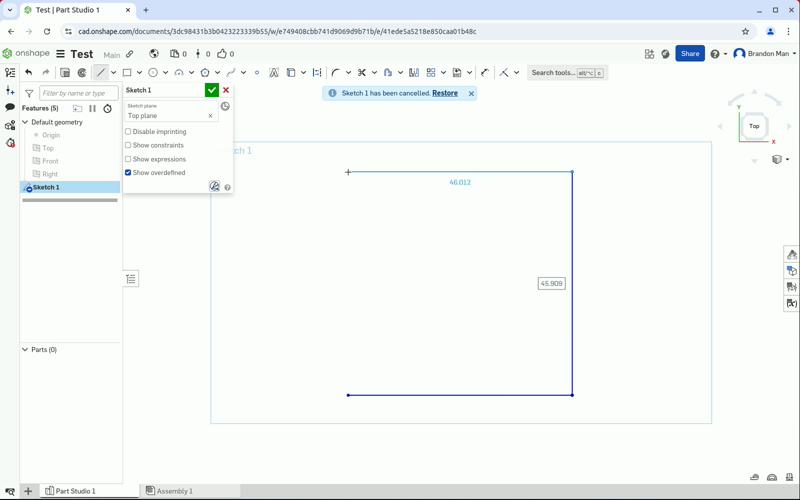
click(348, 171)
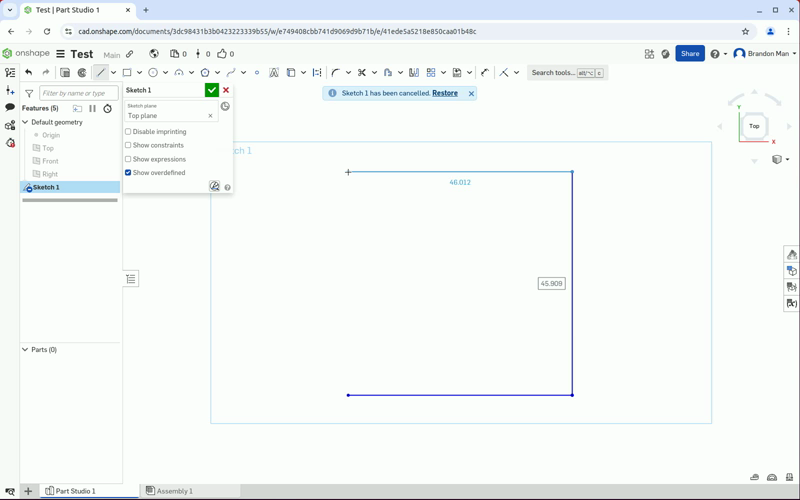
key_up(shift)
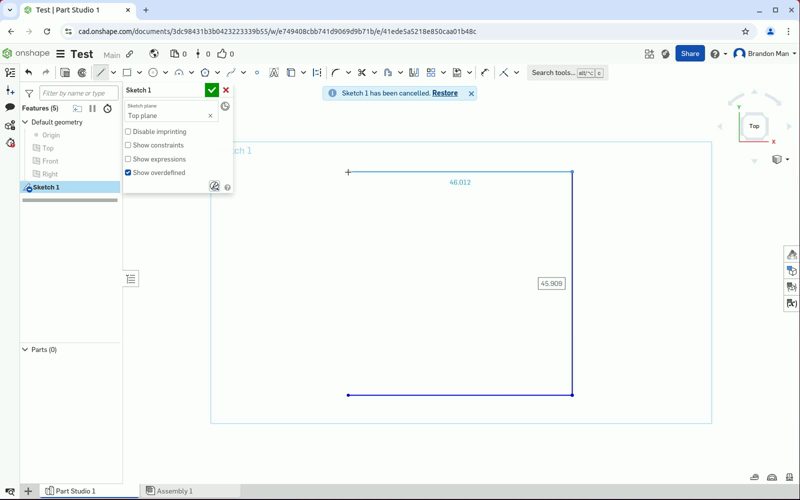
key_down(shift)
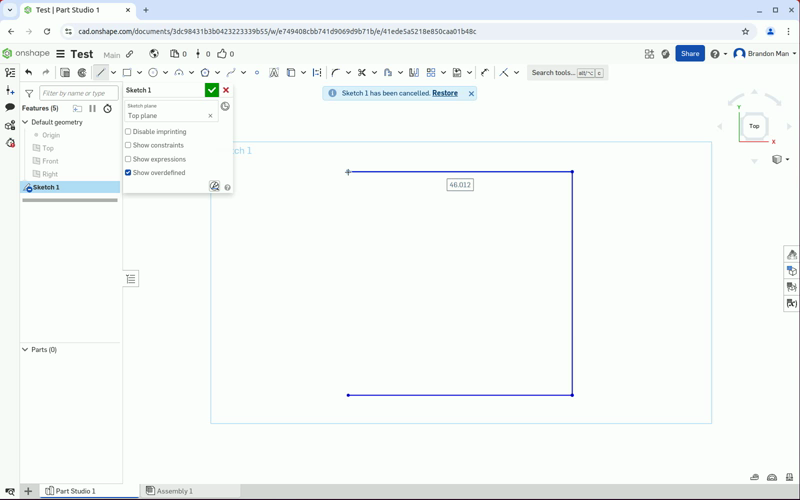
mouse_move(348, 395)
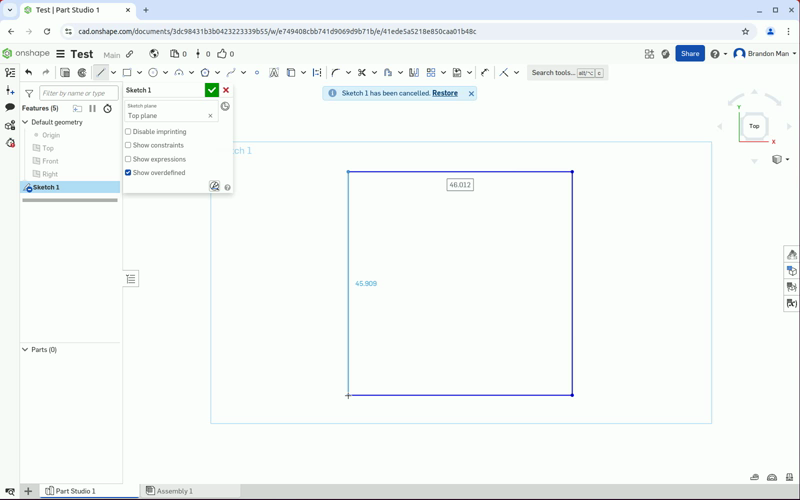
key_up(shift)
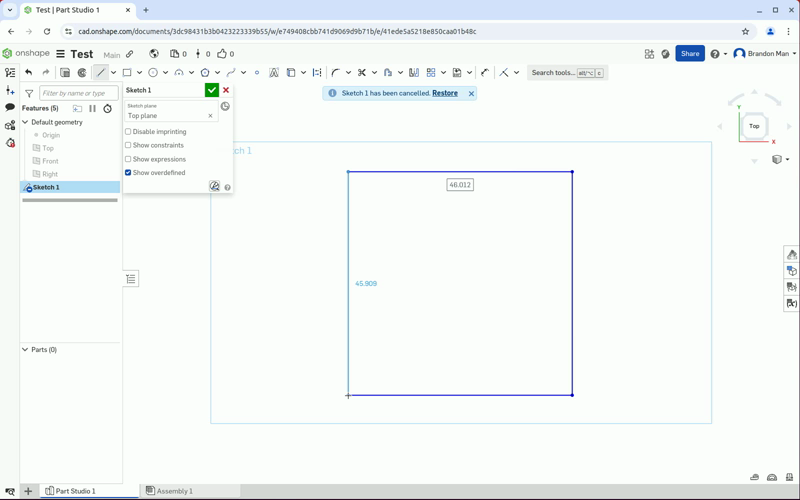
click(348, 395)
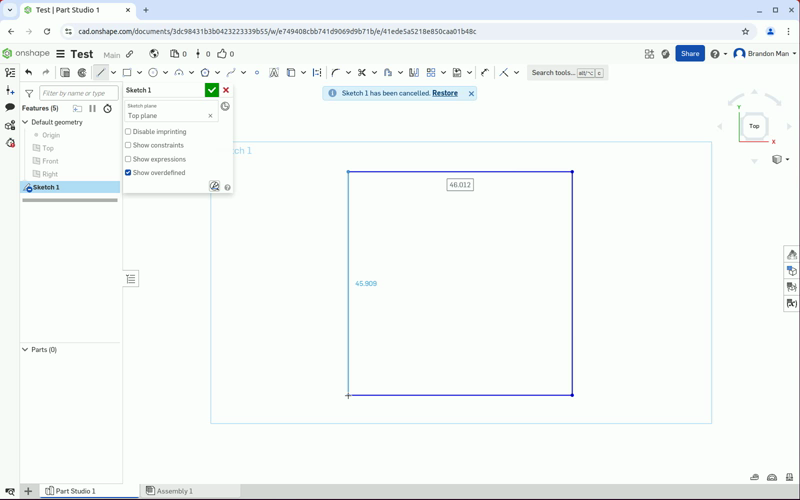
key(esc)
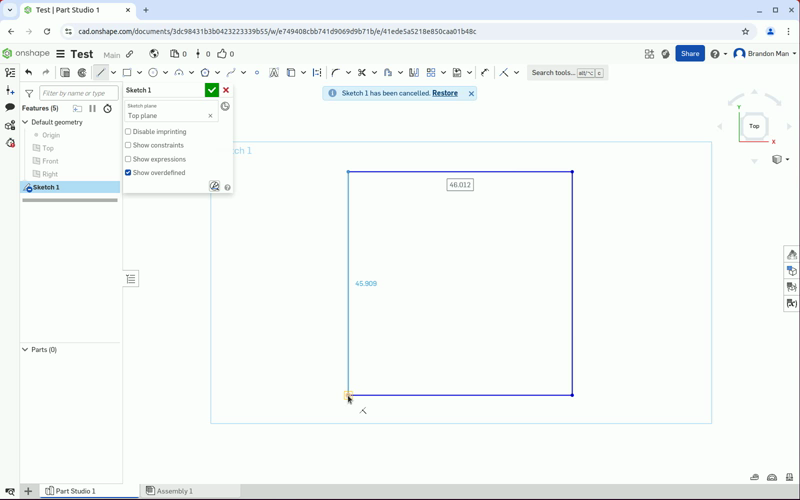
mouse_move(515, 236)
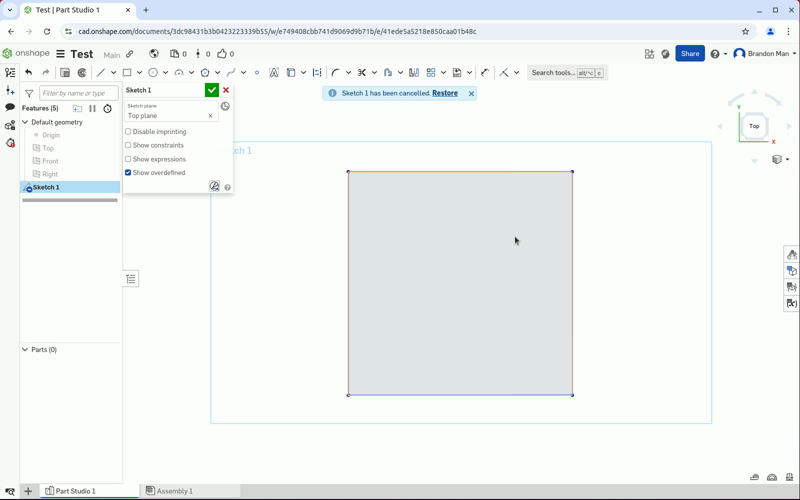
click(515, 236)
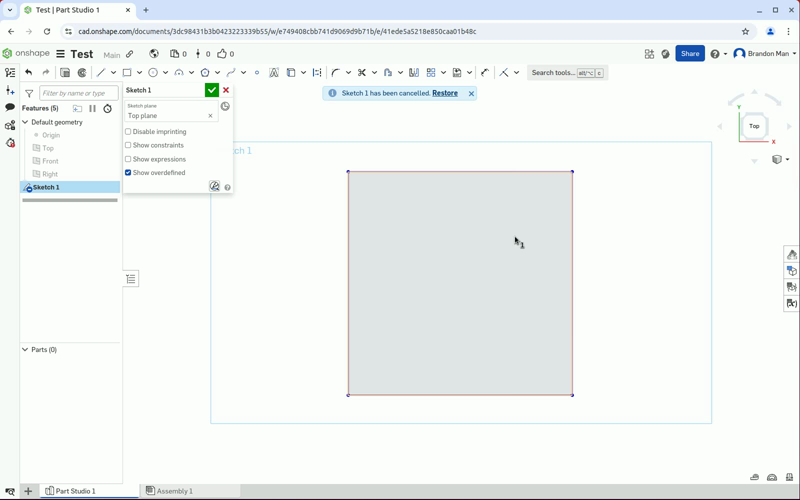
mouse_move(73, 352)
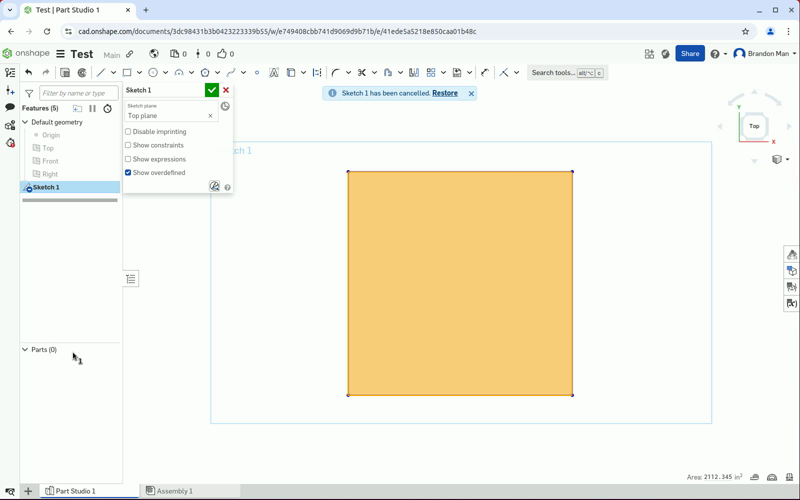
key(shift+y)
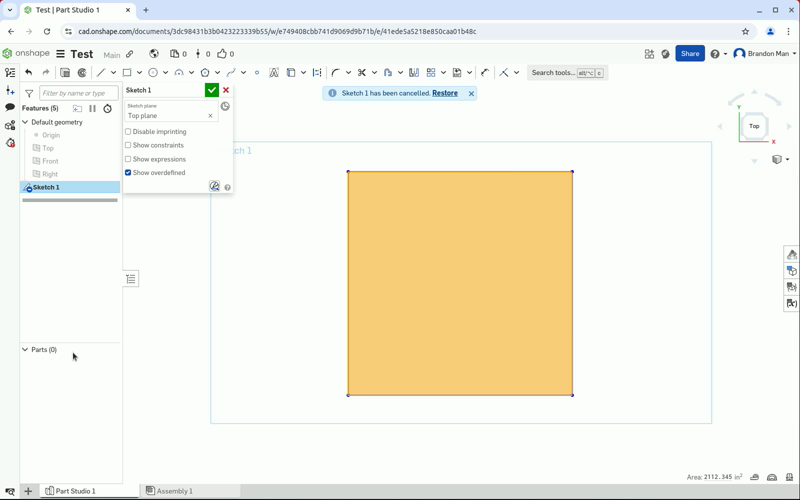
key(shift+e)
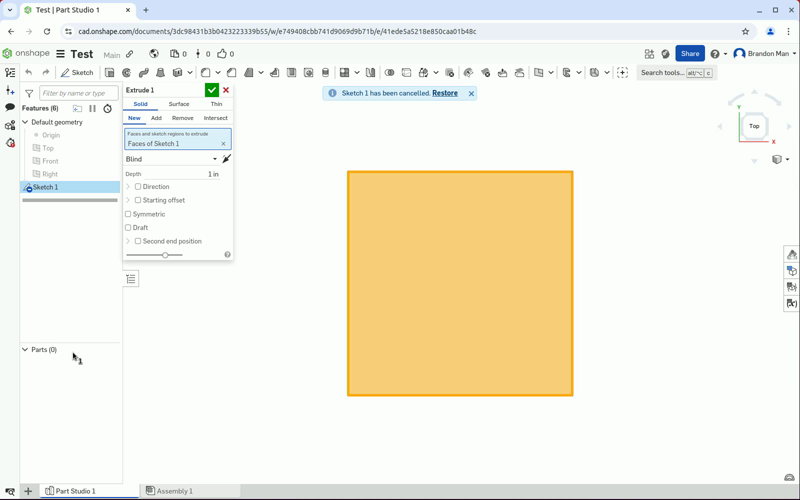
mouse_move(143, 106)
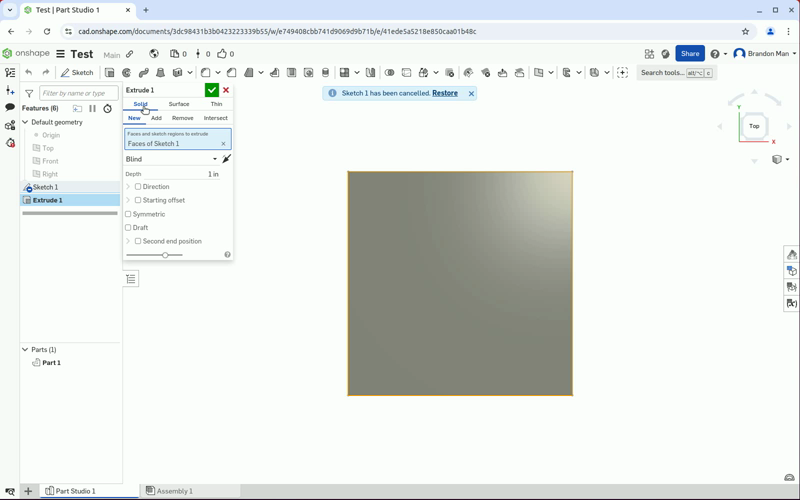
click(143, 106)
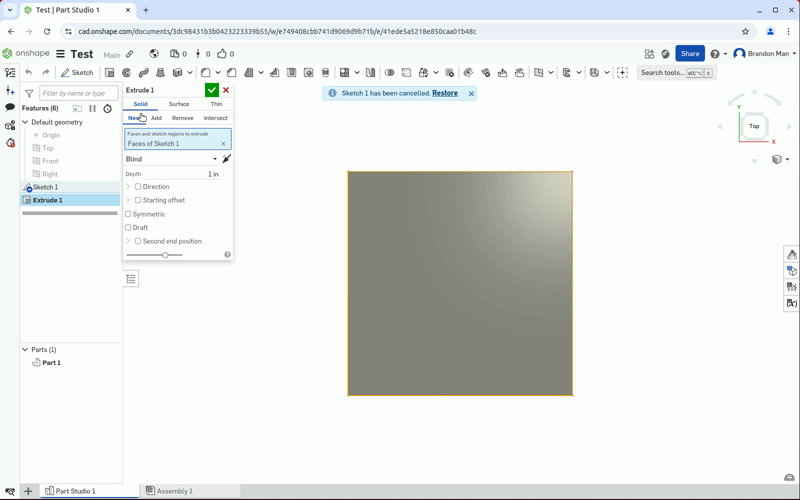
mouse_move(137, 120)
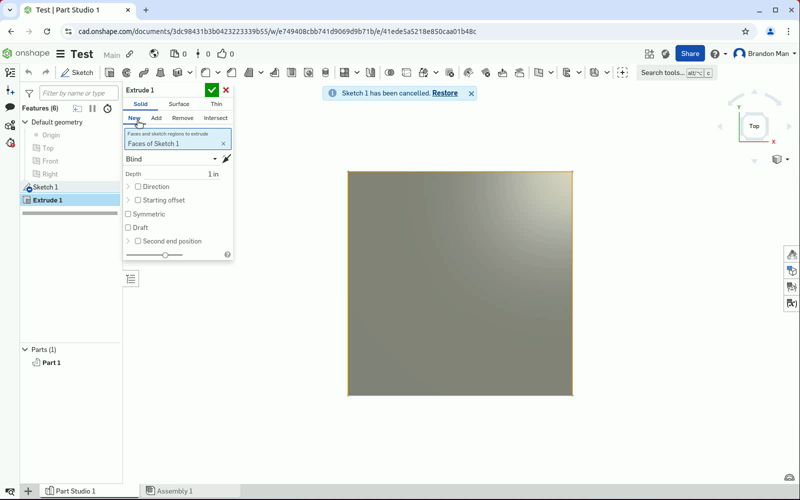
click(137, 120)
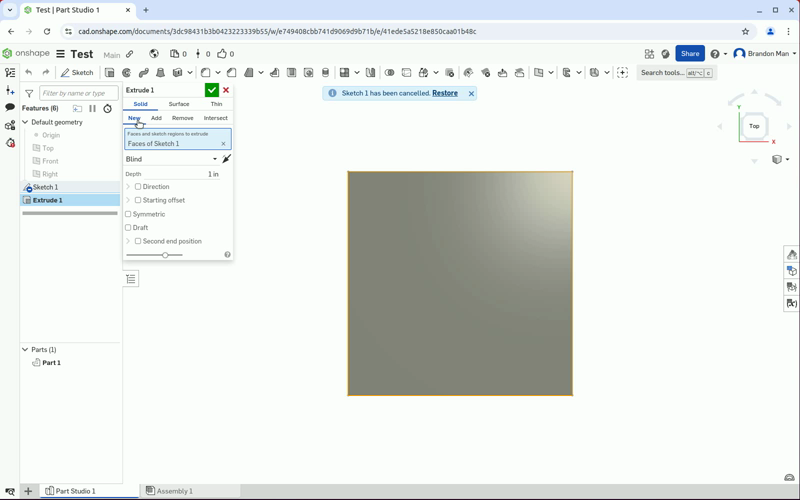
key(tab, 4)
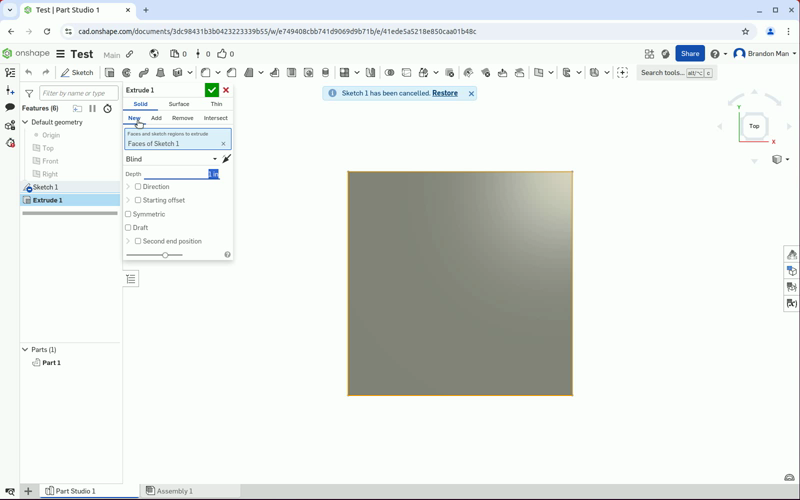
text(3.851)
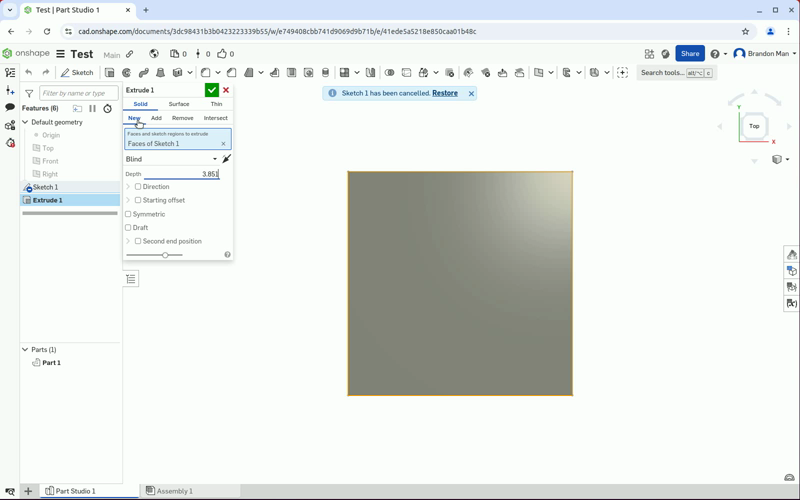
key(enter)
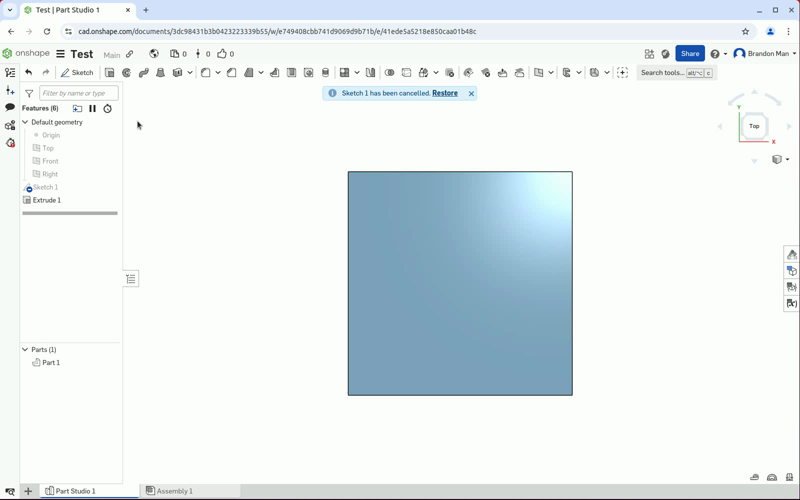
key(shift+h)
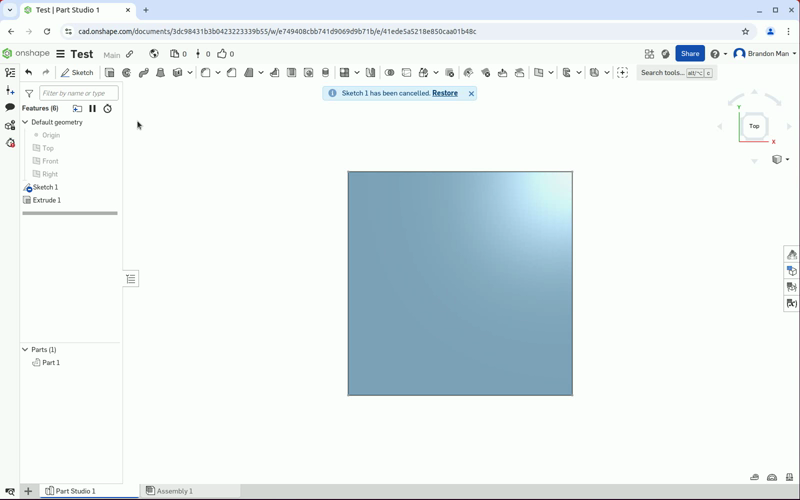
key(shift+h)
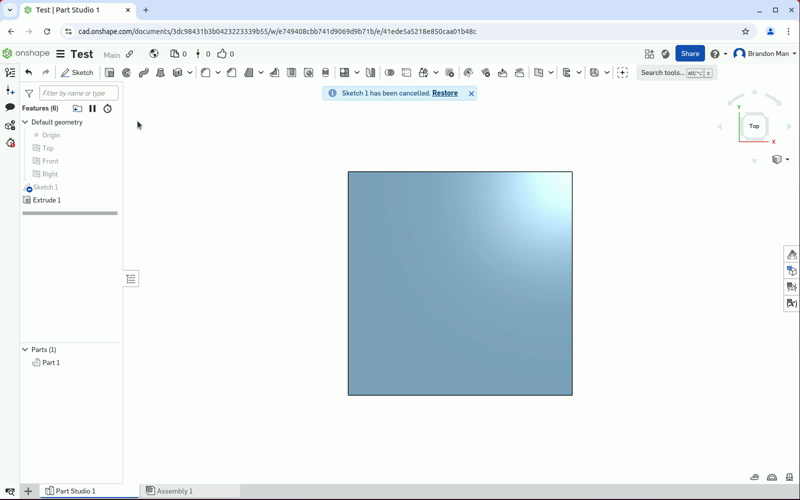
mouse_move(73, 189)
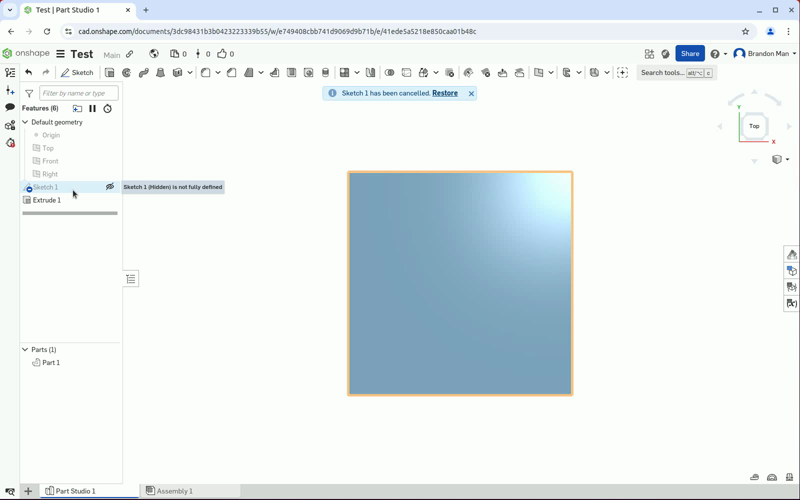
click(73, 189)
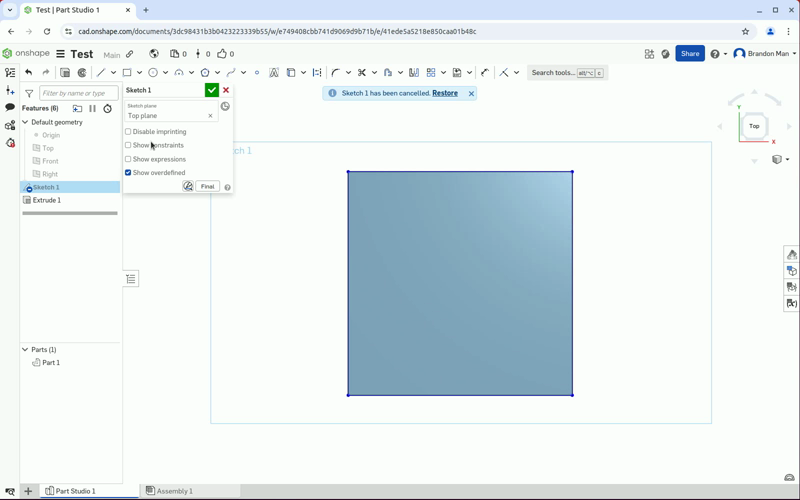
mouse_move(229, 92)
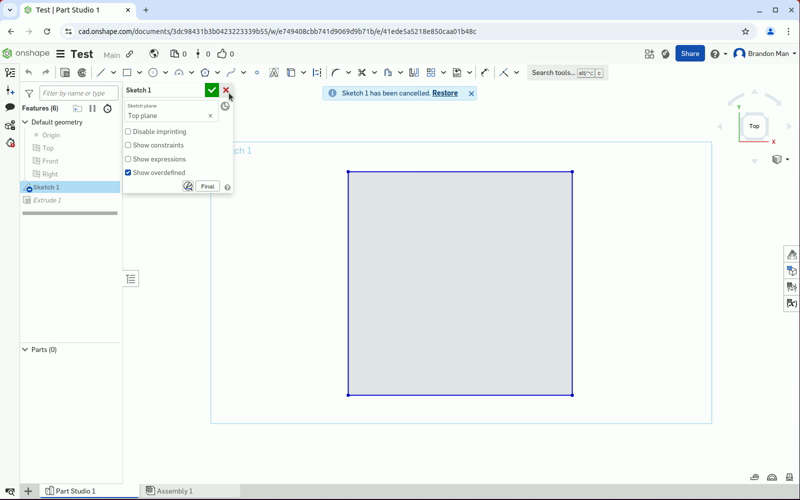
click(229, 92)
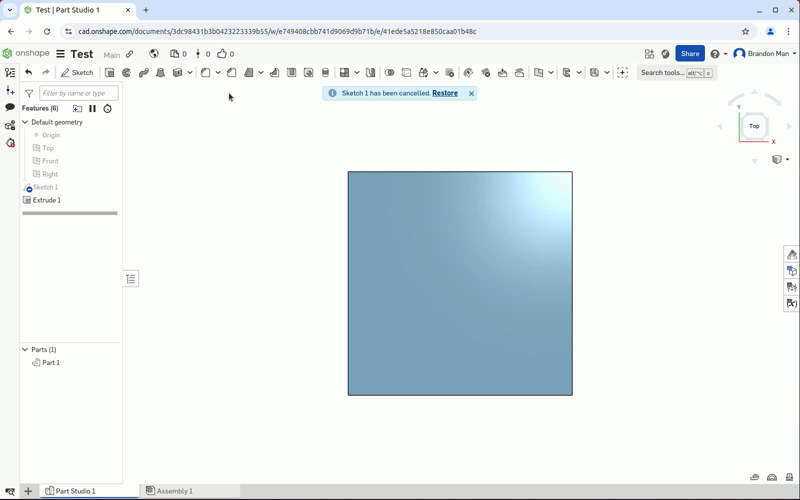
mouse_move(541, 75)
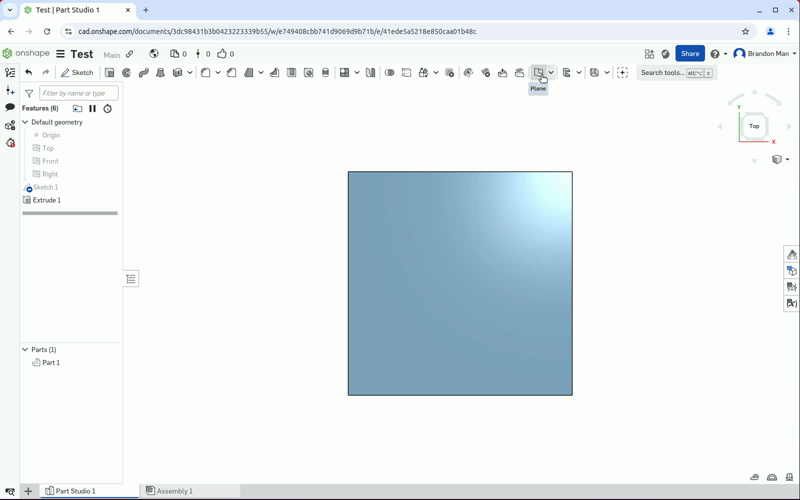
click(541, 75)
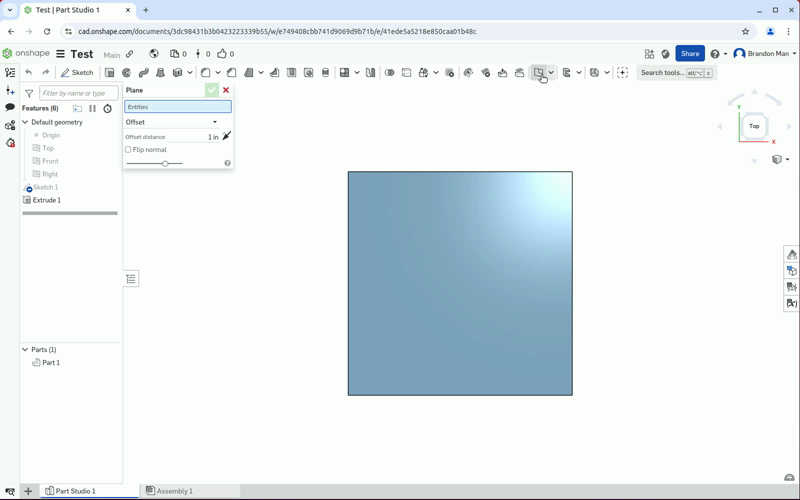
mouse_move(73, 150)
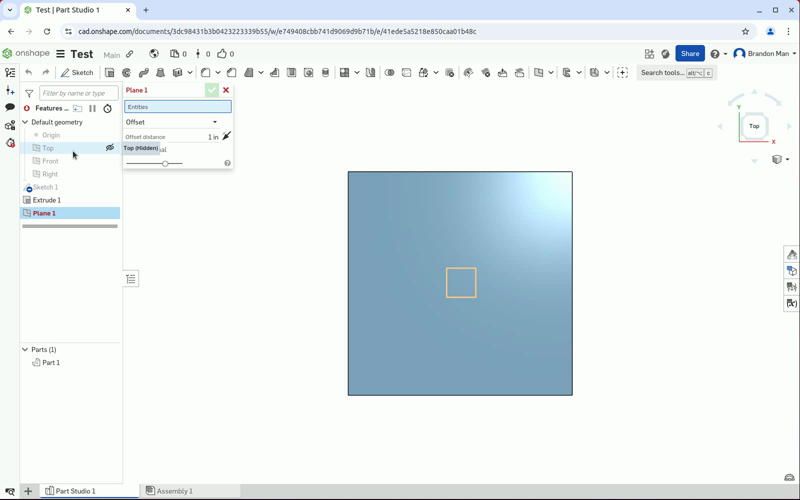
click(73, 150)
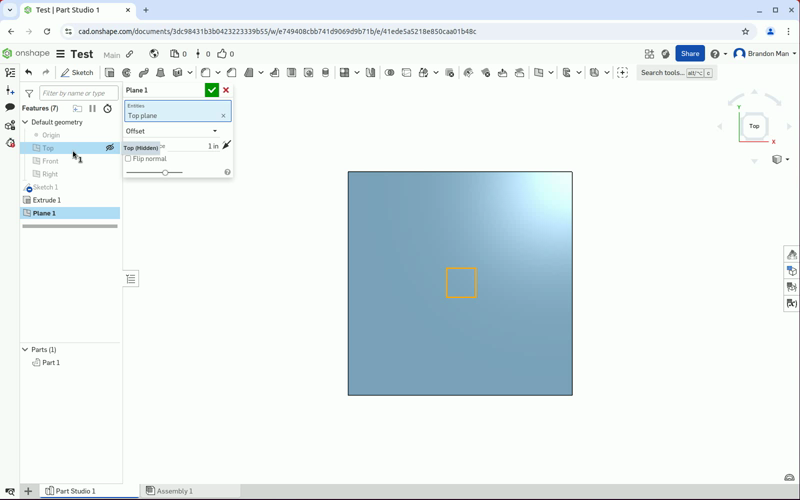
key(tab, 2)
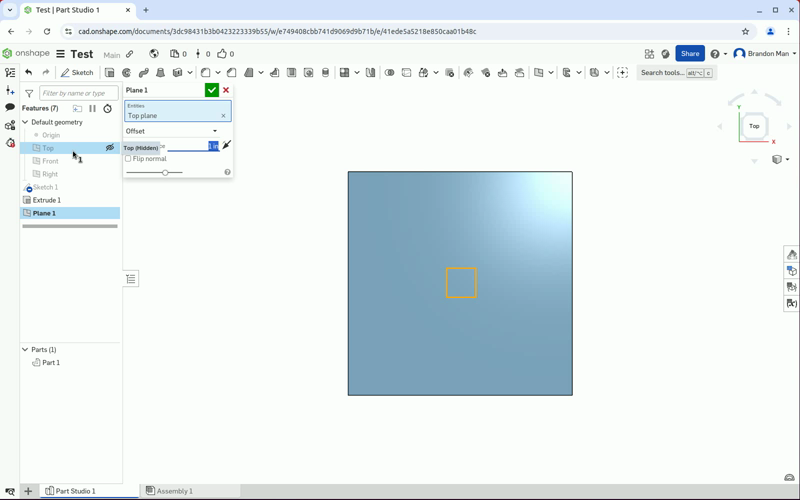
text(3.851)
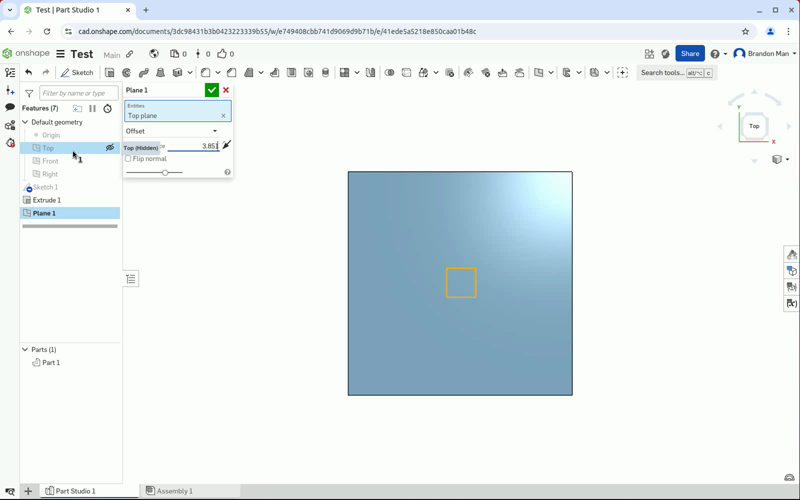
key(enter, 2)
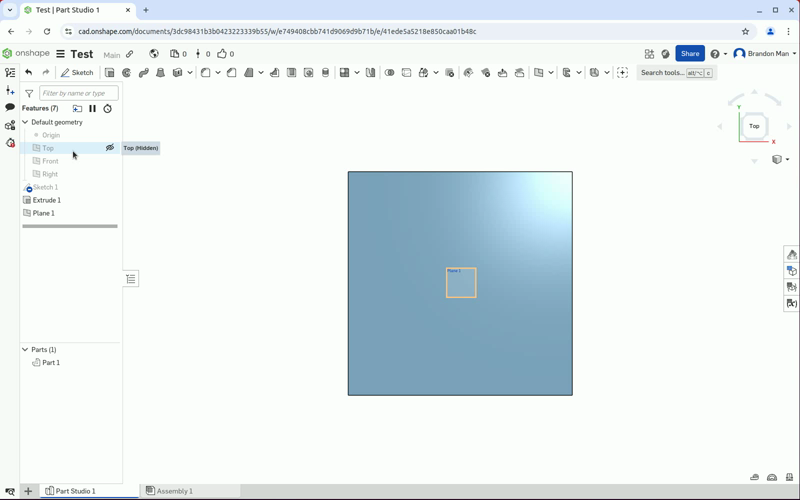
key(shift+s)
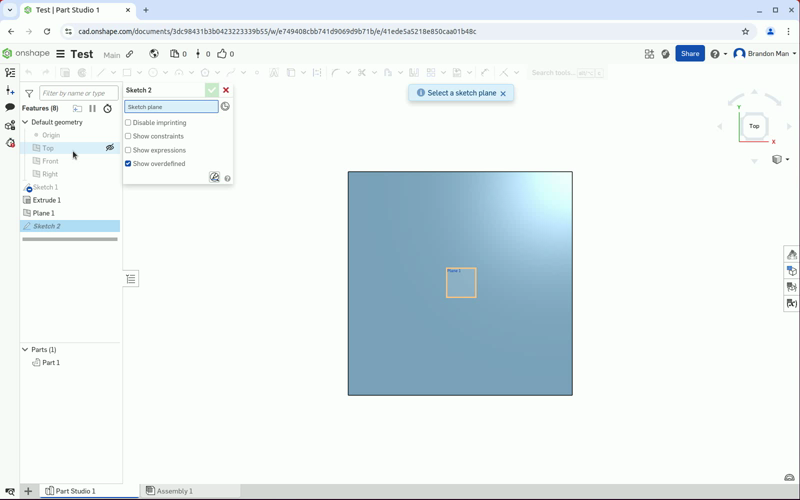
mouse_move(73, 215)
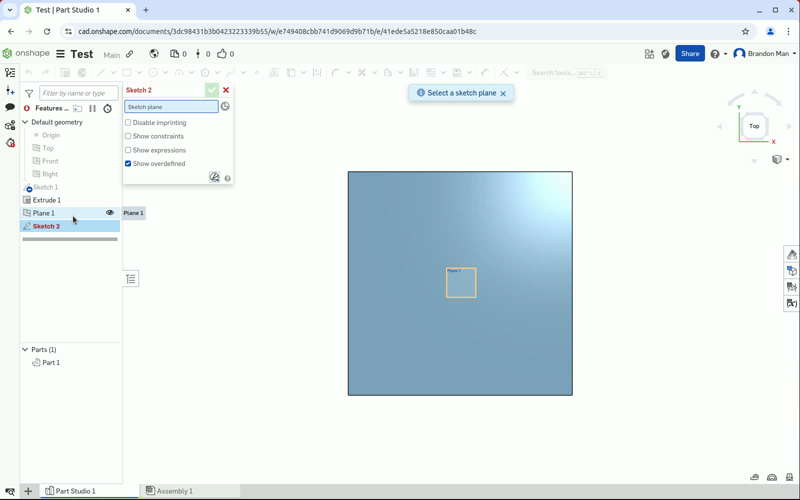
click(73, 215)
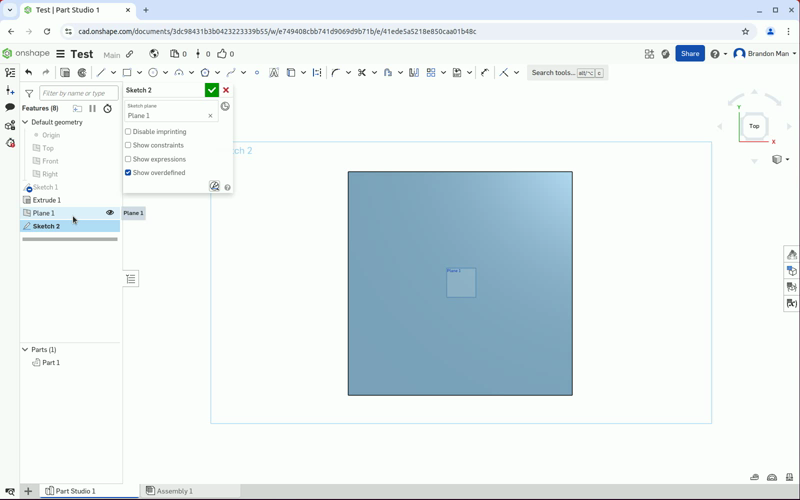
mouse_move(73, 352)
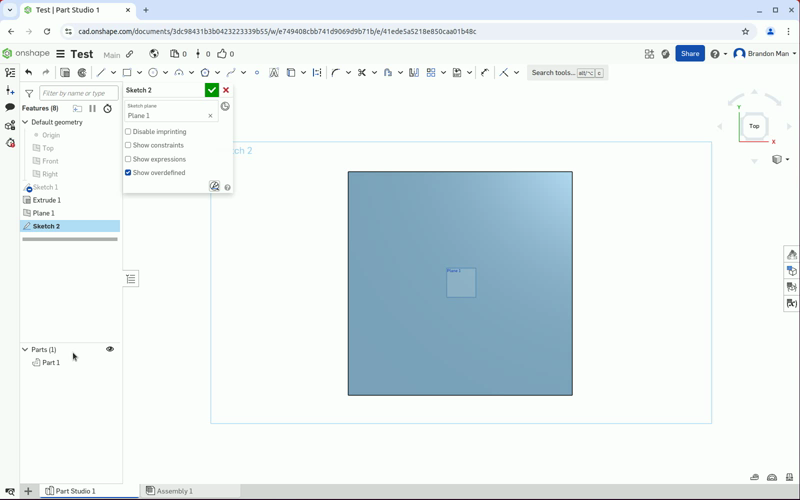
key(y)
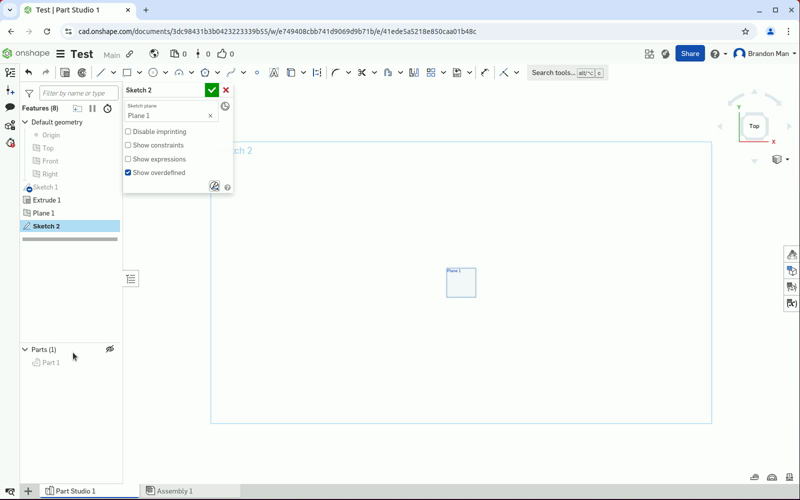
key(c)
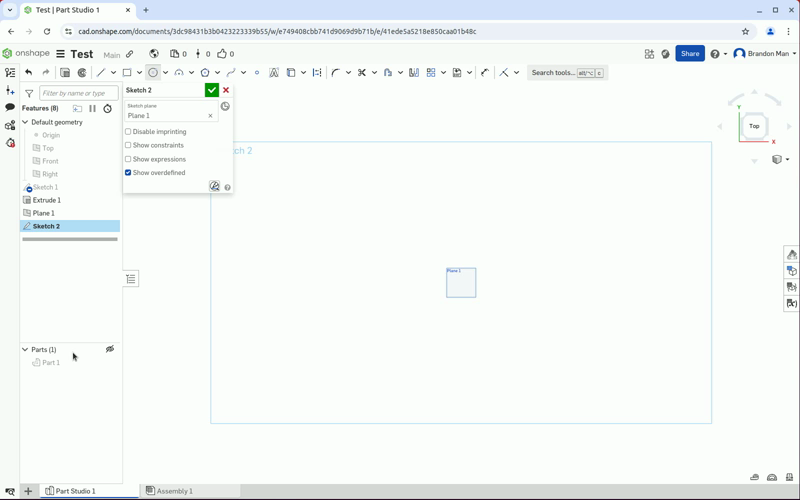
key_down(shift)
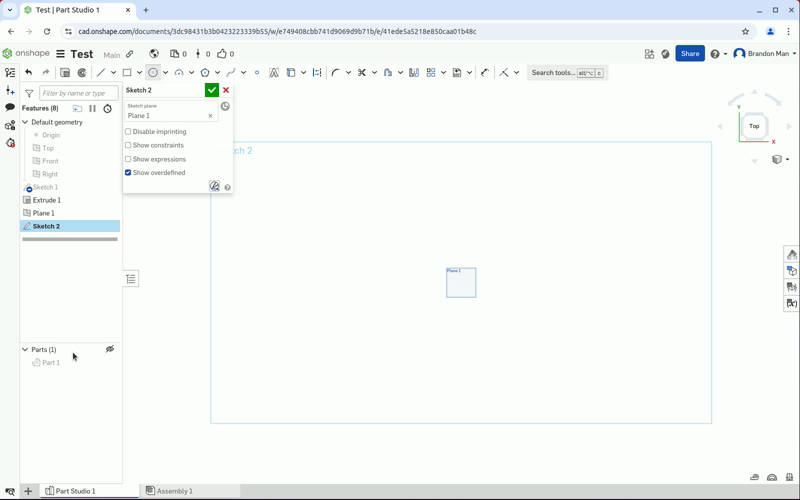
mouse_move(388, 210)
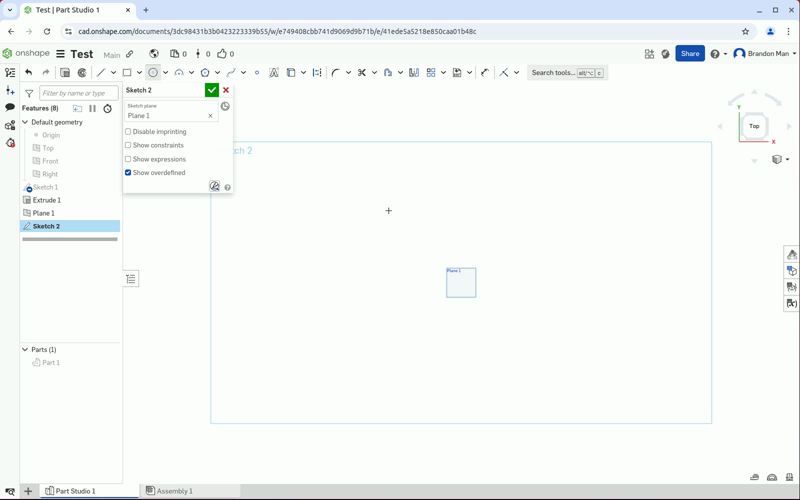
click(388, 210)
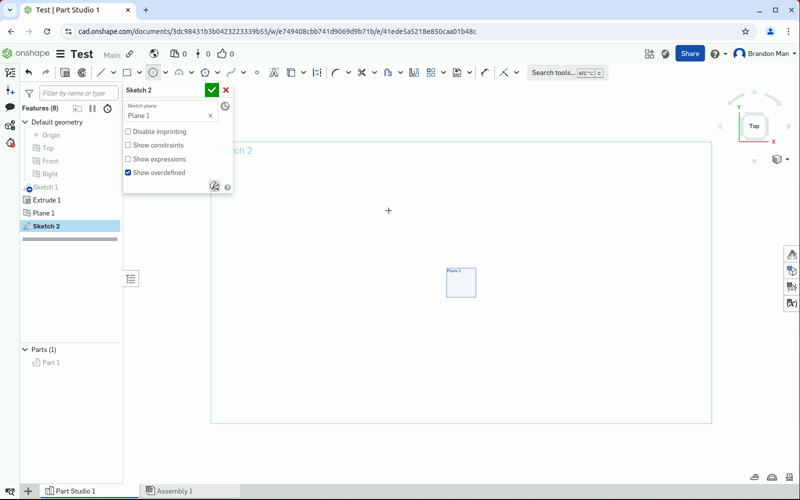
key_up(shift)
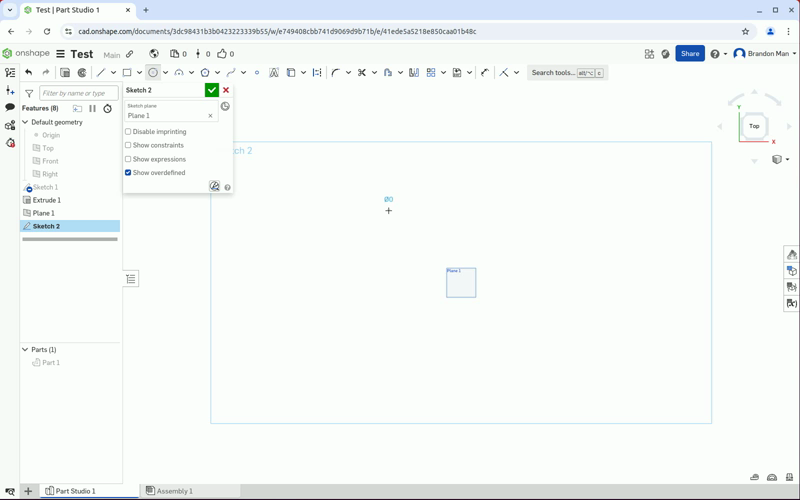
mouse_move(394, 210)
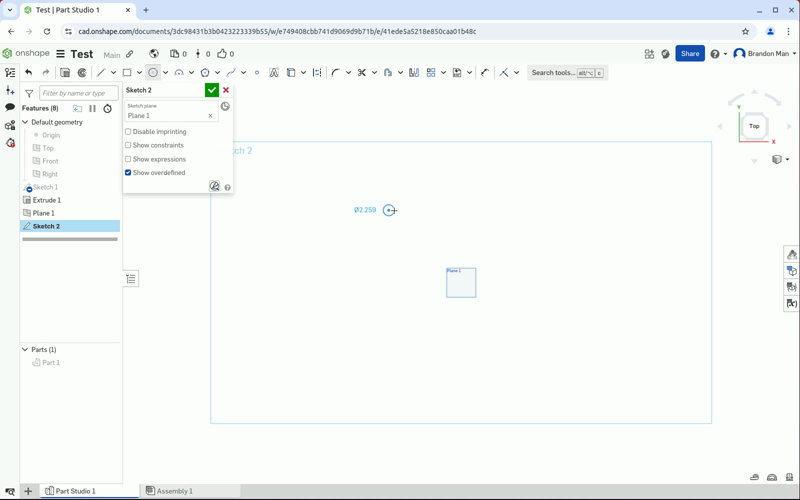
click(394, 210)
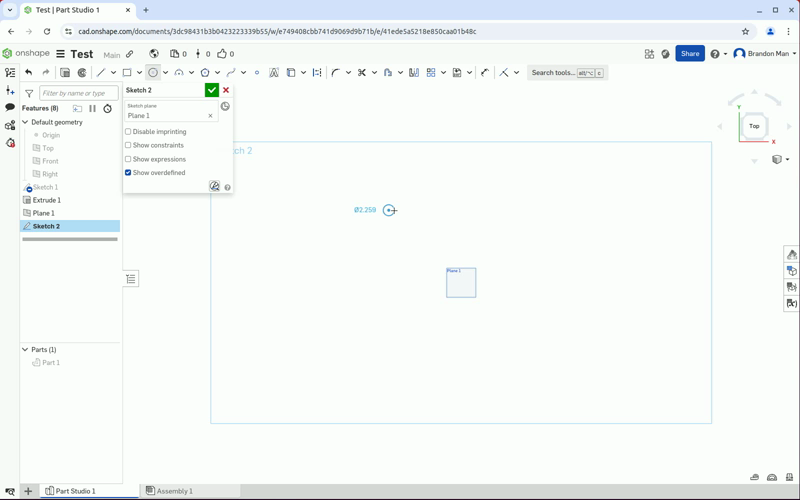
key(esc)
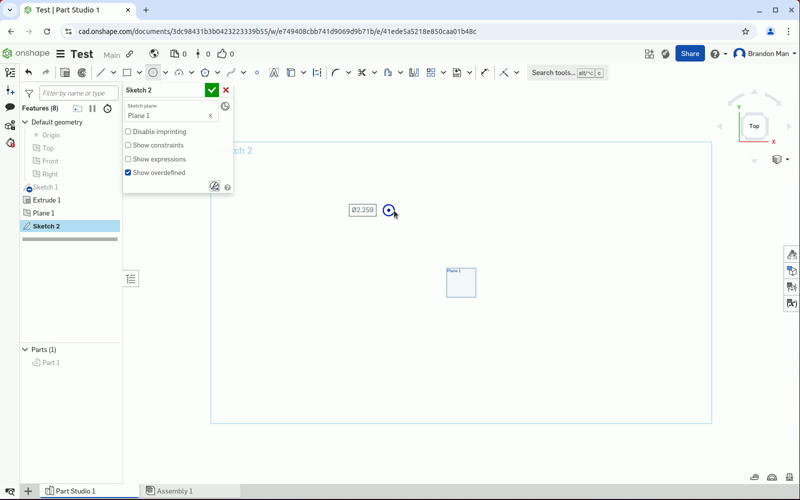
mouse_move(387, 208)
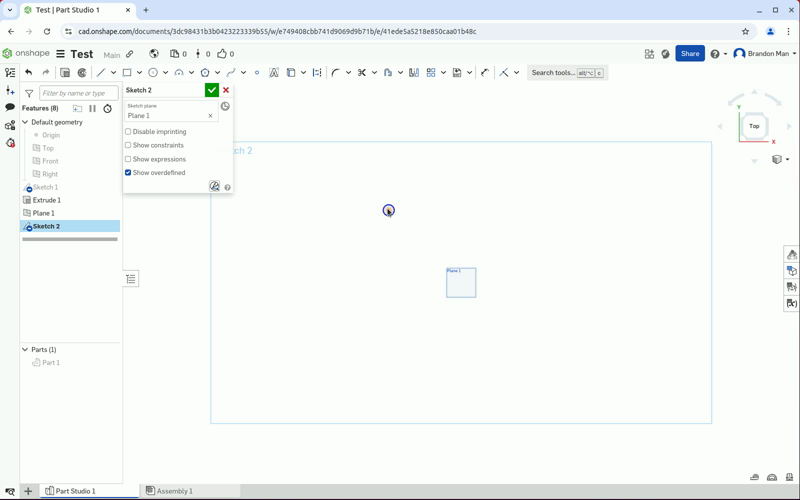
scroll(6)
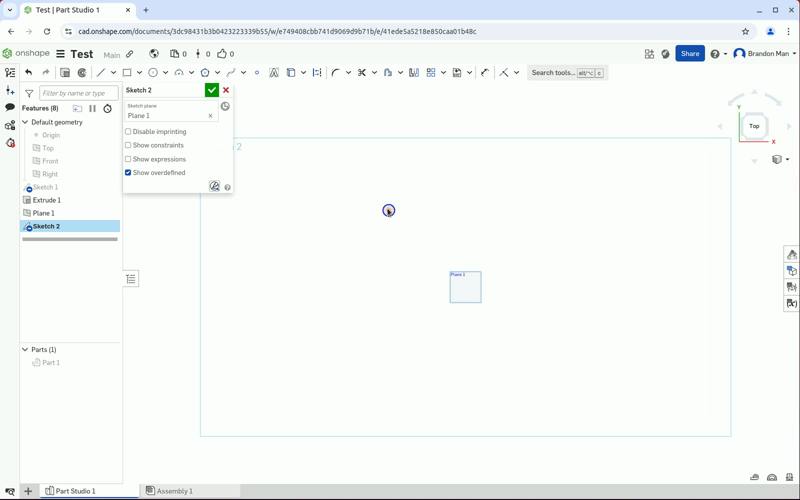
scroll(6)
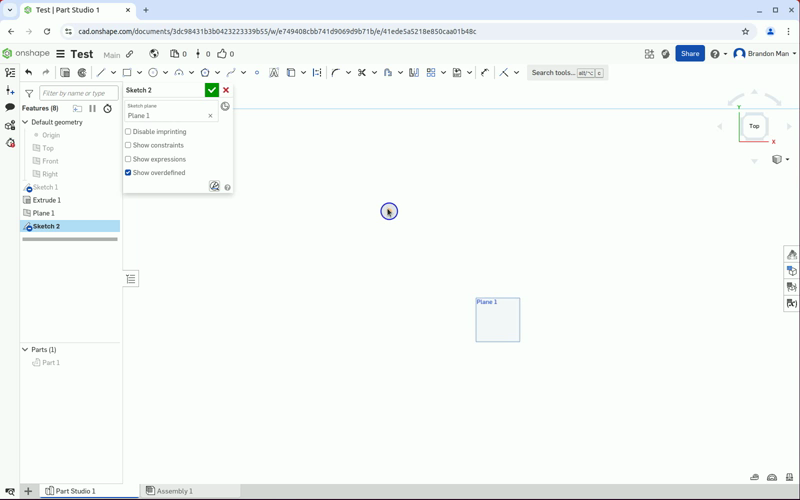
scroll(6)
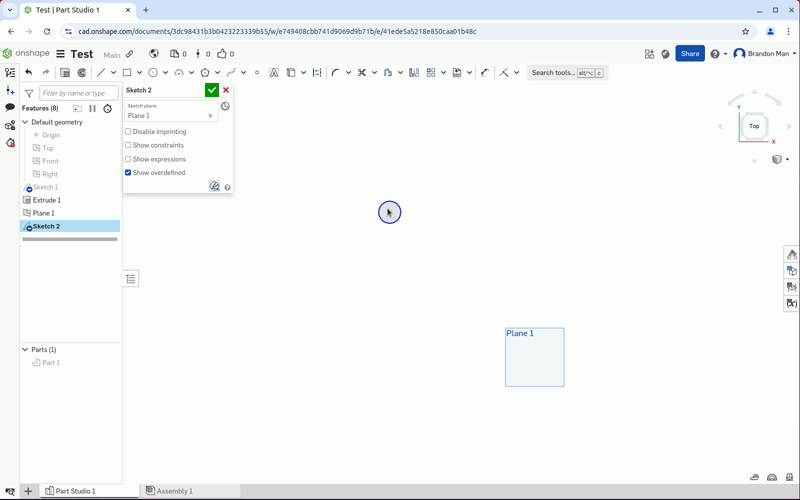
scroll(6)
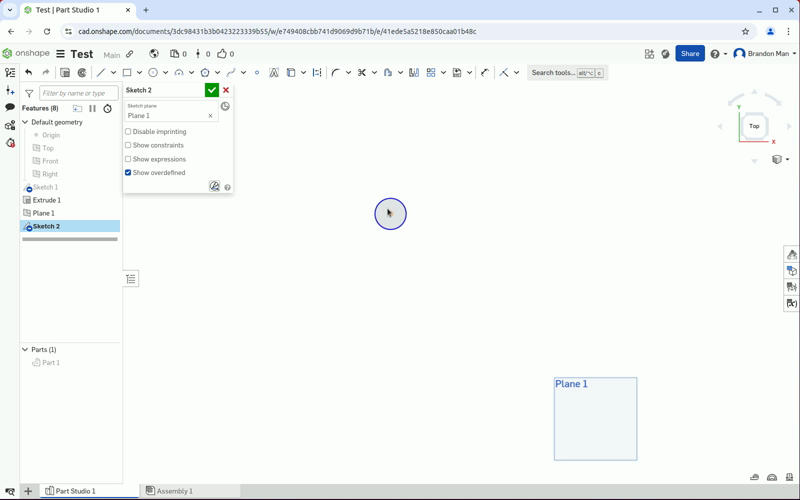
scroll(6)
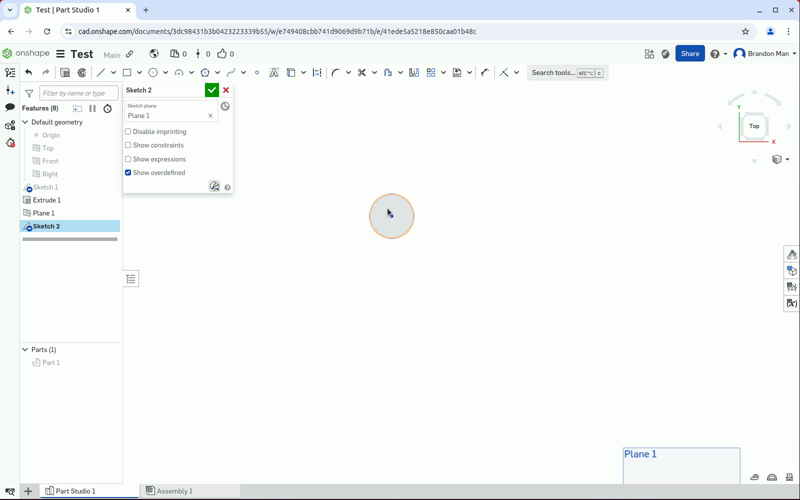
scroll(6)
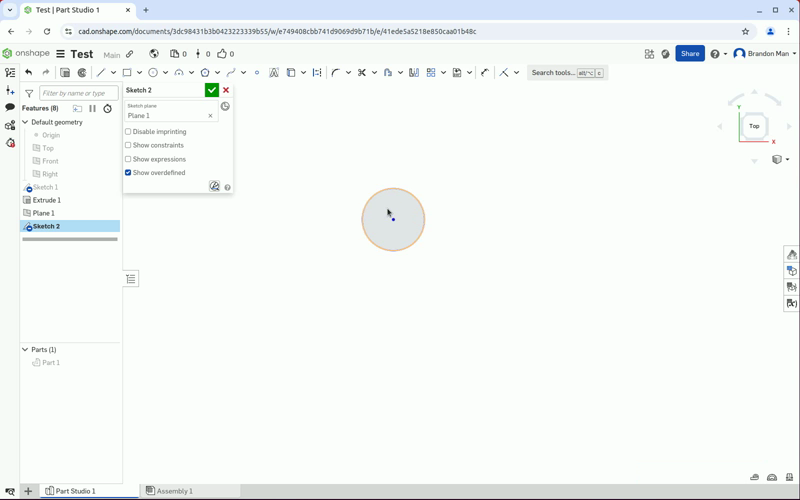
scroll(6)
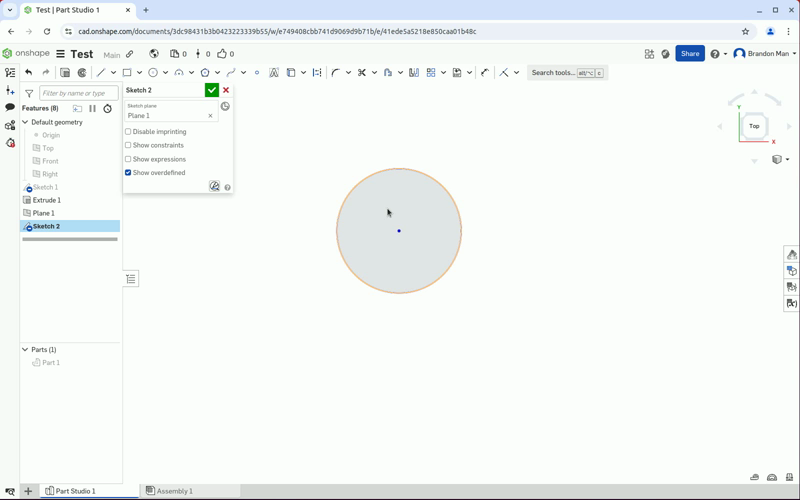
click(387, 208)
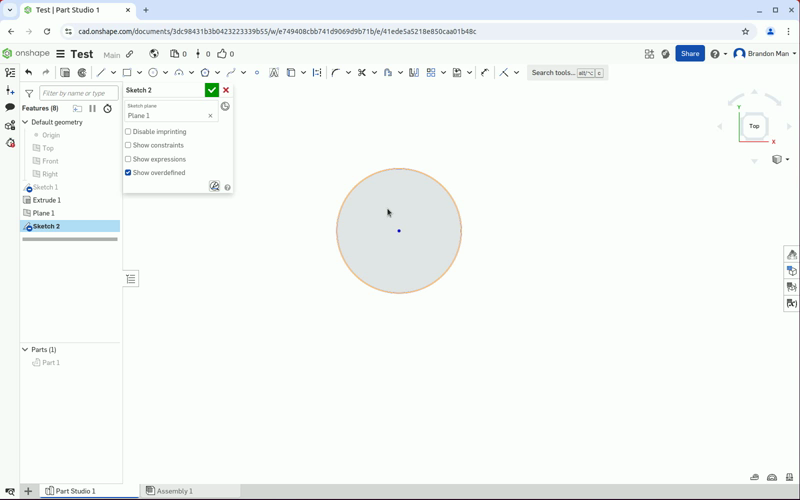
scroll(-6)
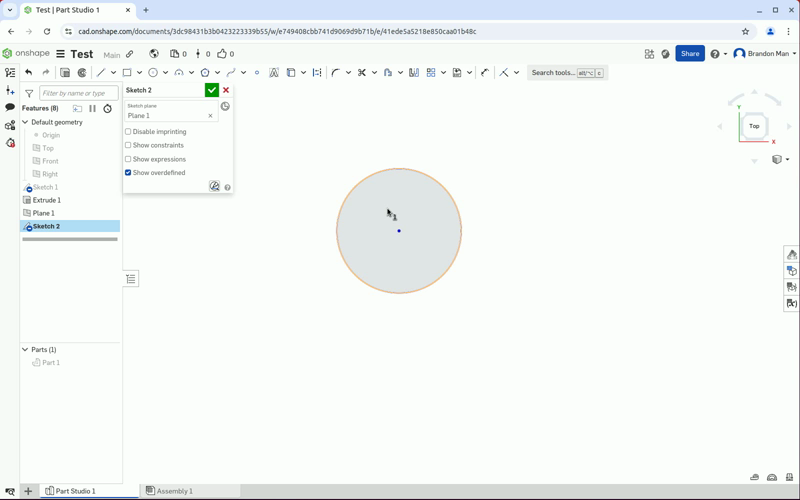
scroll(-6)
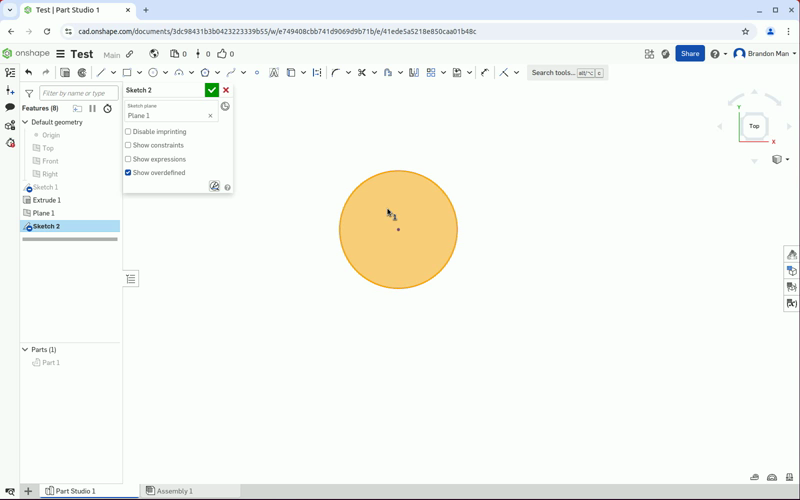
scroll(-6)
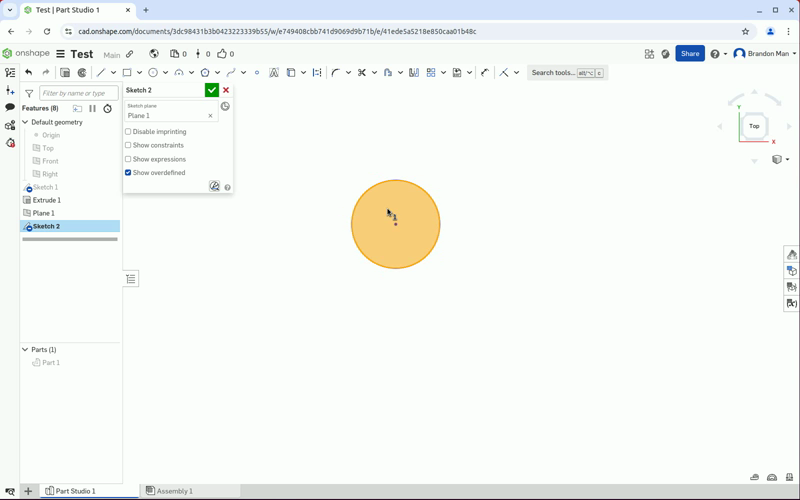
scroll(-6)
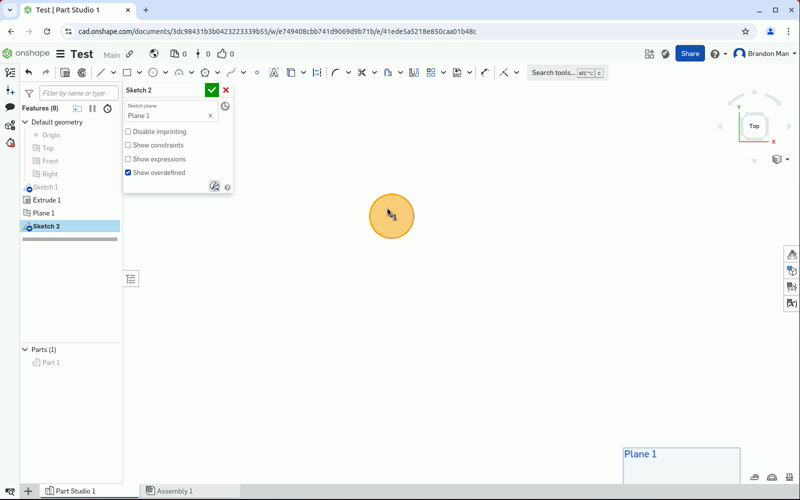
scroll(-6)
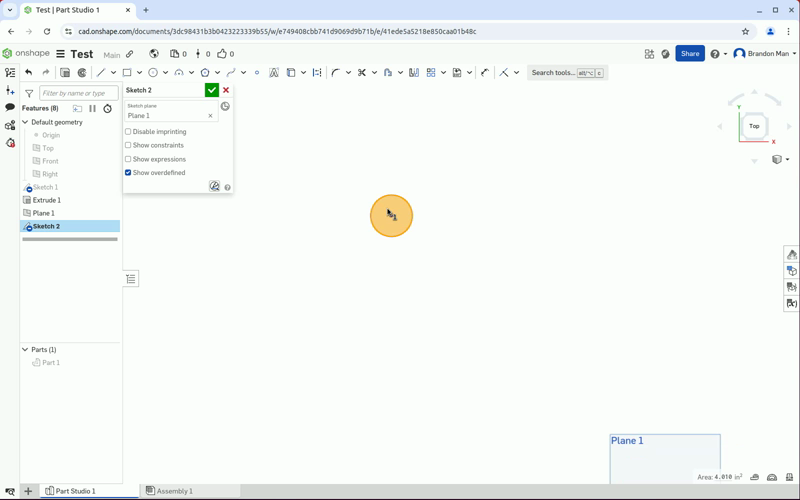
scroll(-6)
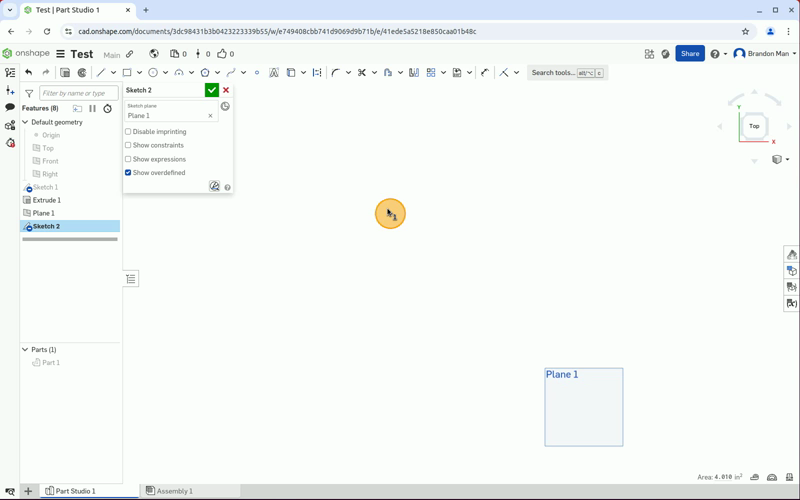
scroll(-6)
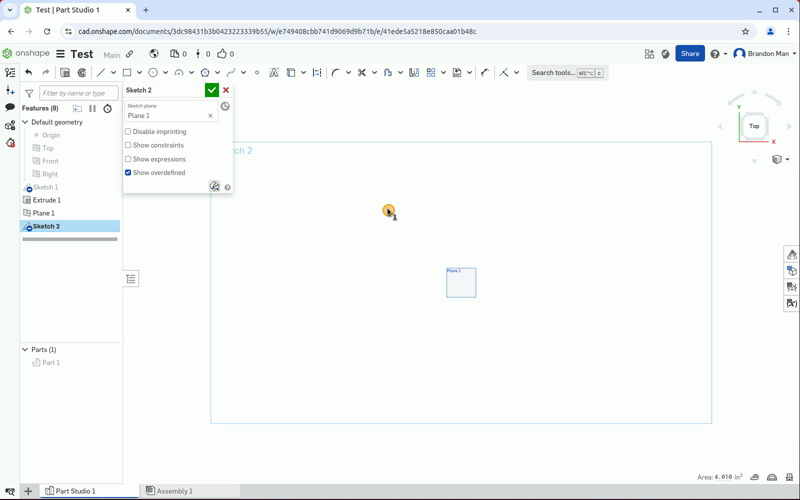
mouse_move(73, 352)
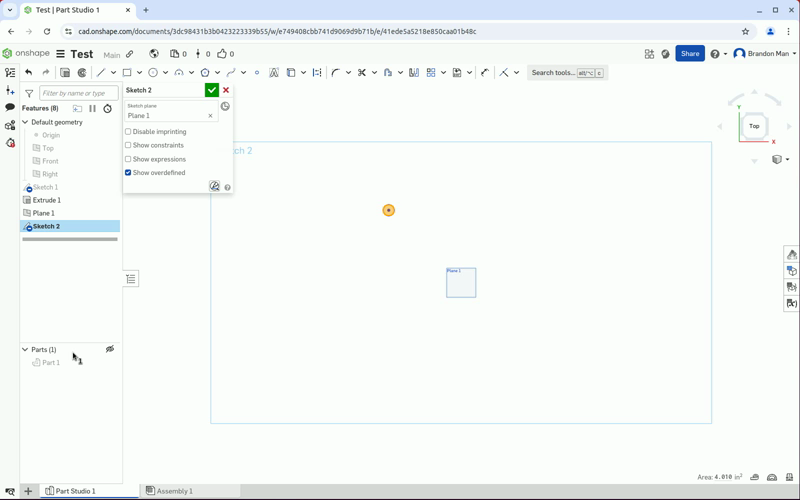
key(shift+y)
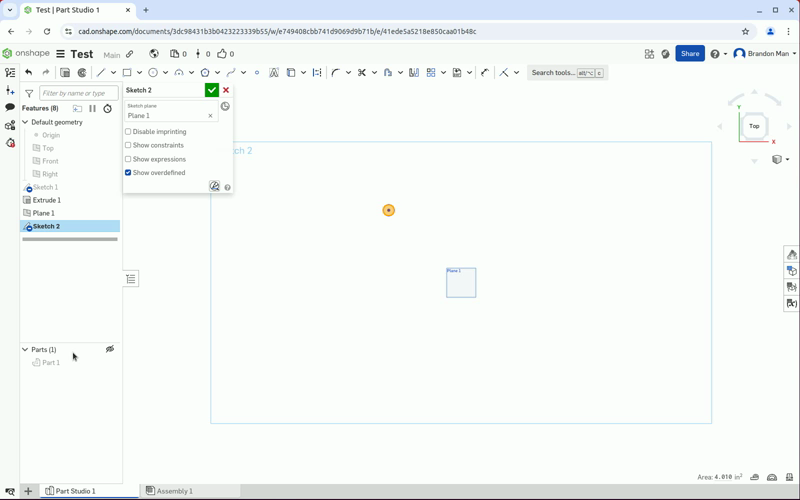
key(shift+e)
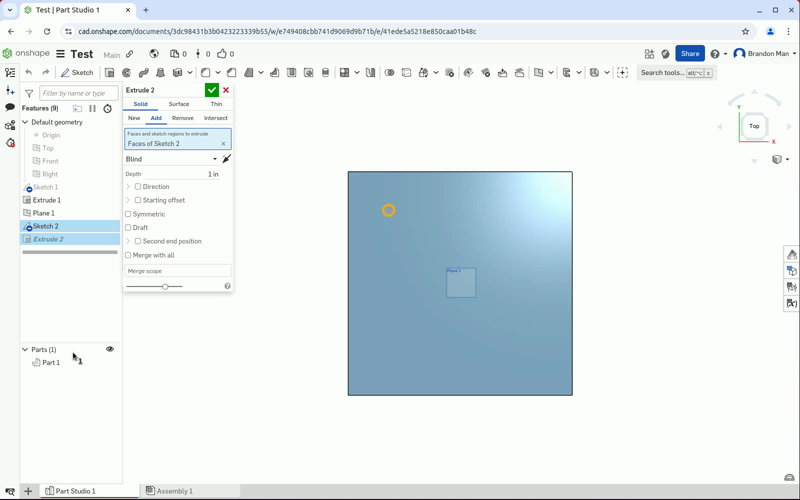
mouse_move(143, 106)
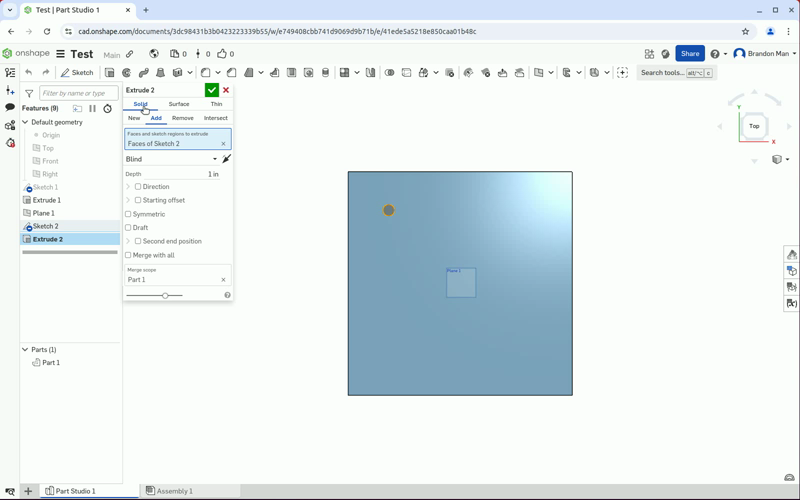
click(143, 106)
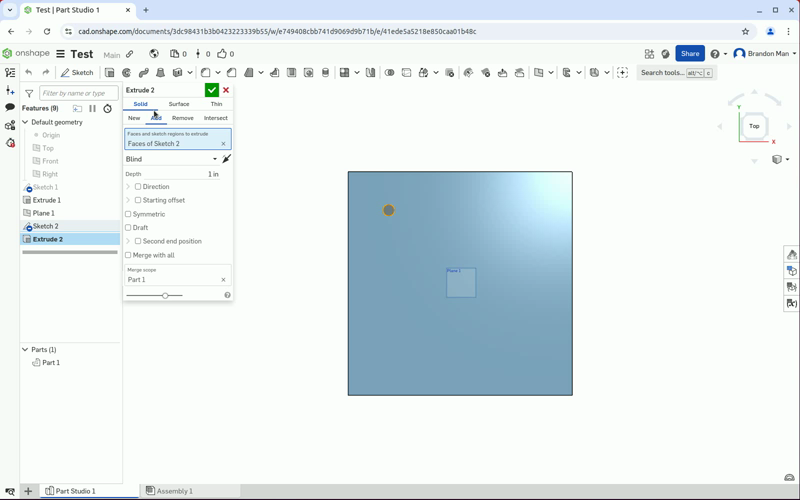
mouse_move(186, 120)
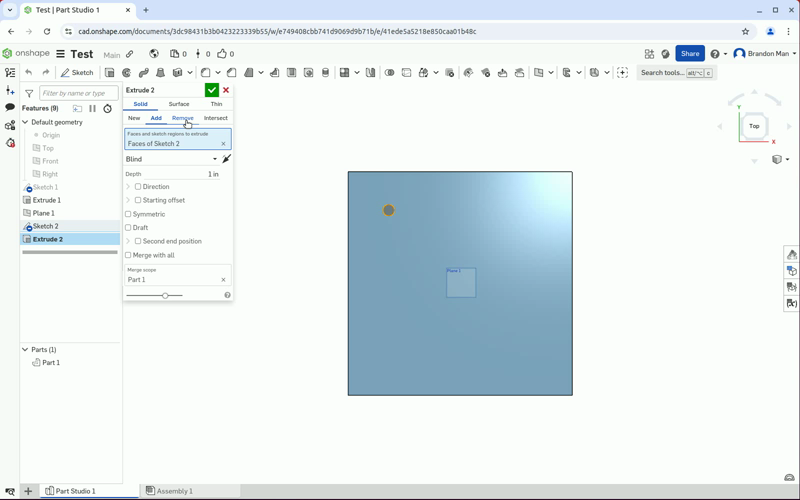
click(186, 120)
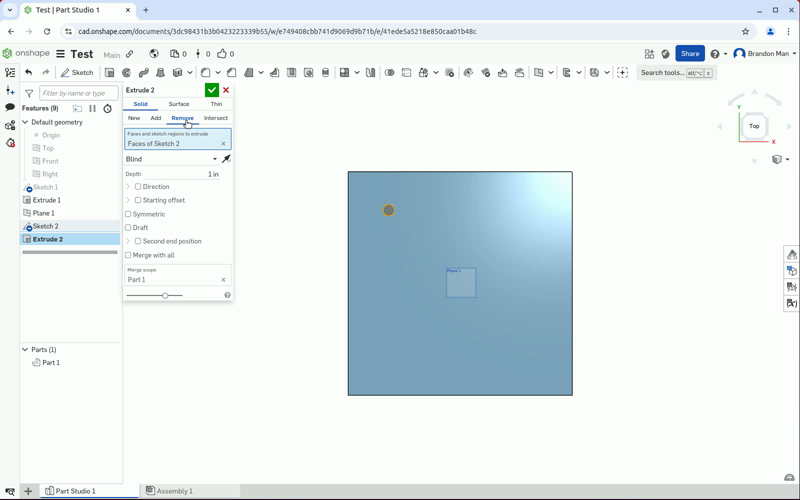
key(tab, 4)
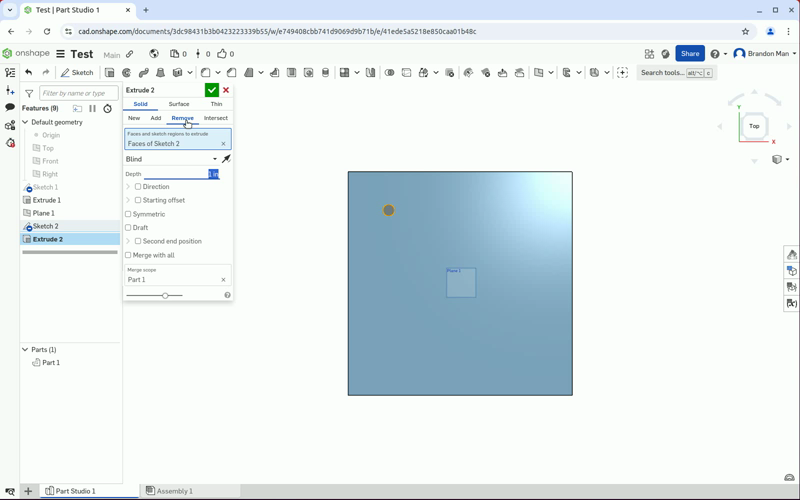
text(15.405)
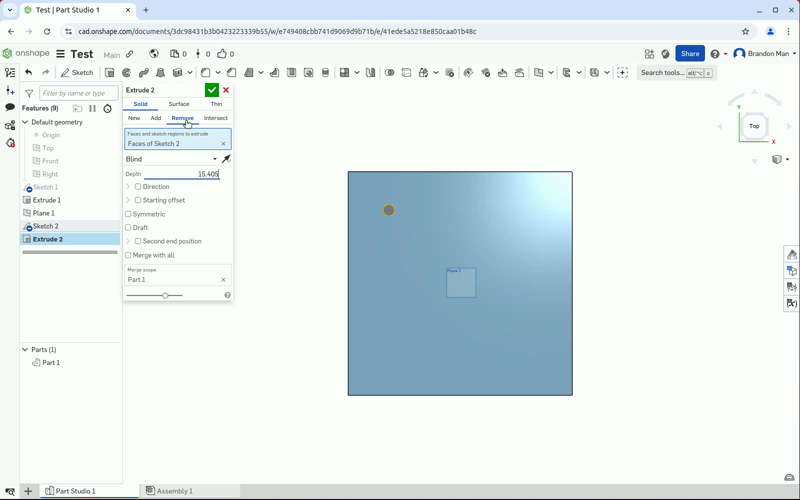
key(tab, 6)
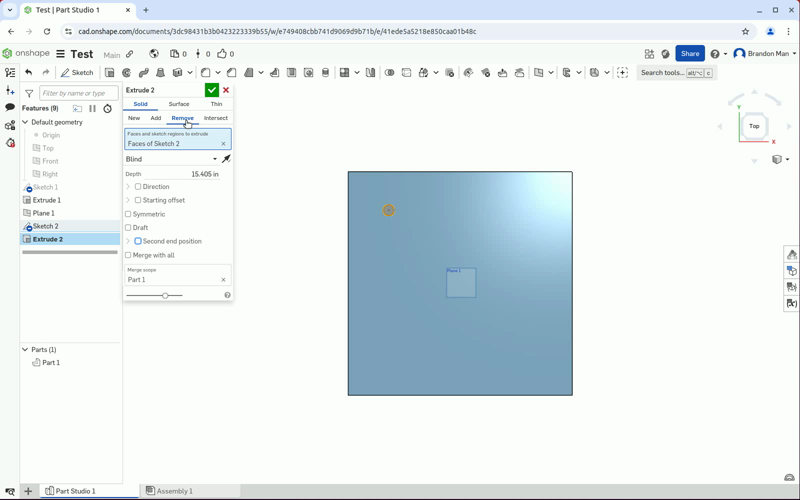
key(space)
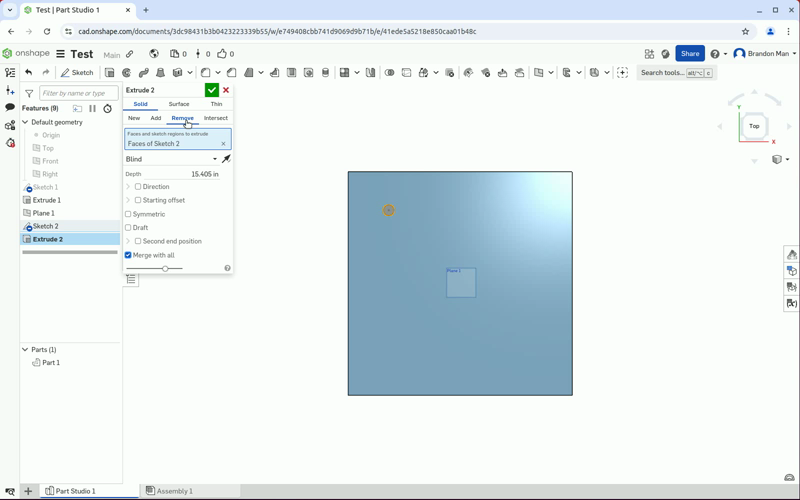
key(enter)
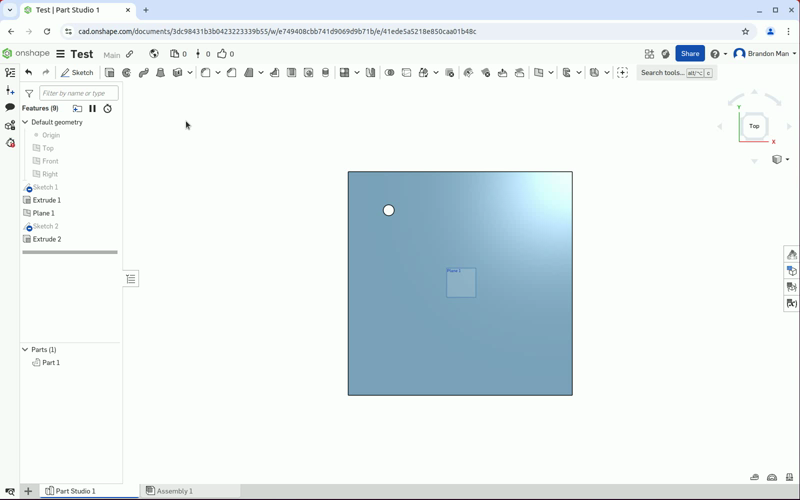
key(shift+h)
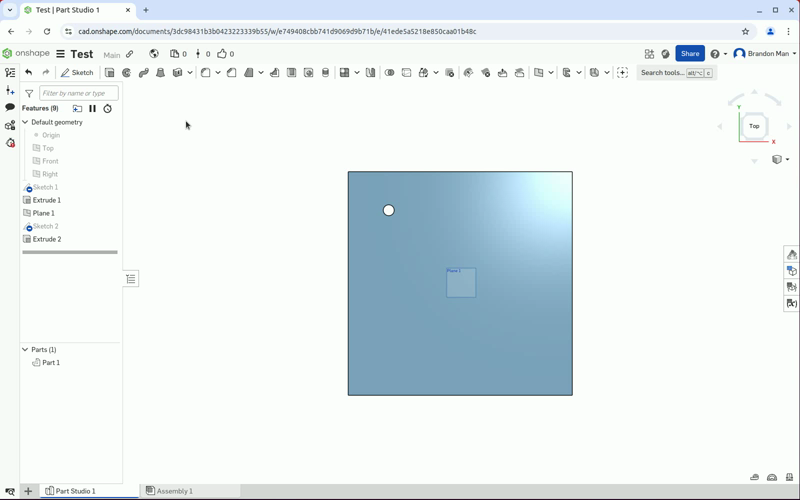
key(shift+h)
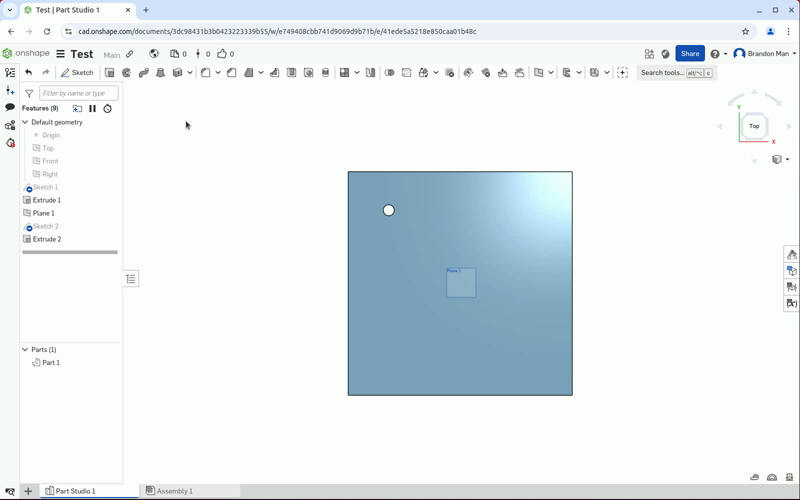
mouse_move(73, 189)
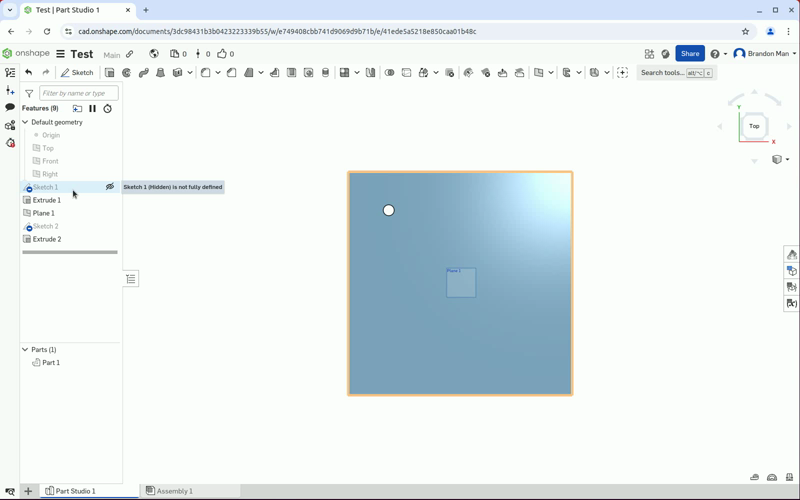
click(73, 189)
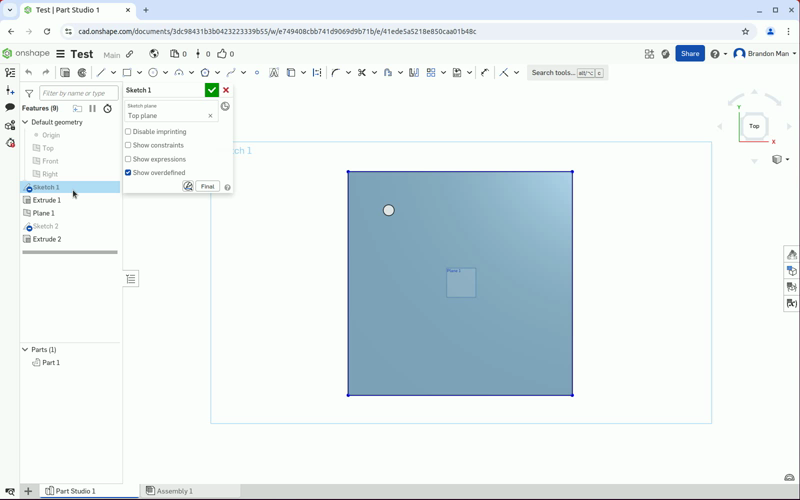
mouse_move(229, 92)
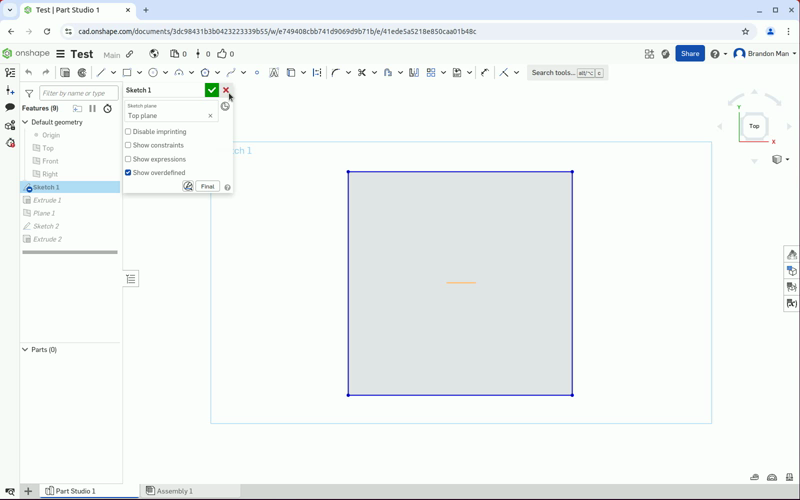
click(229, 92)
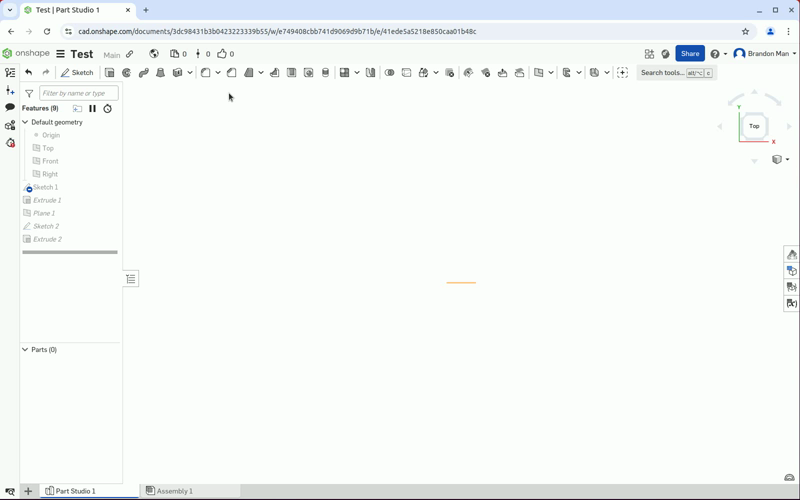
key(shift+s)
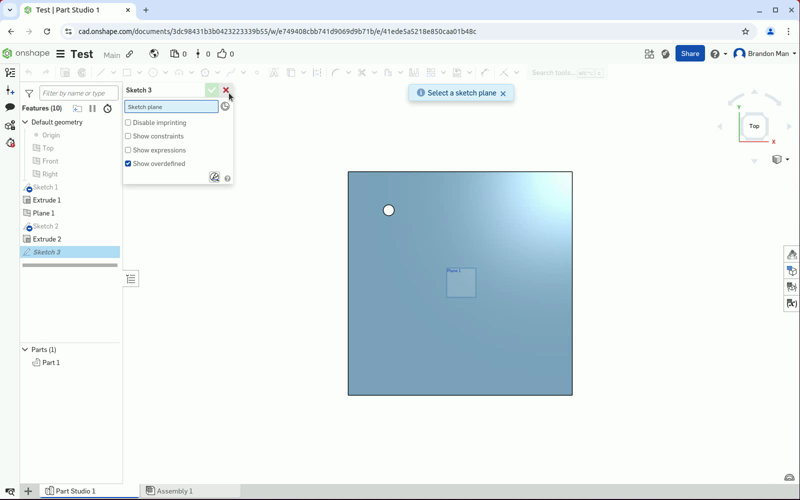
mouse_move(73, 215)
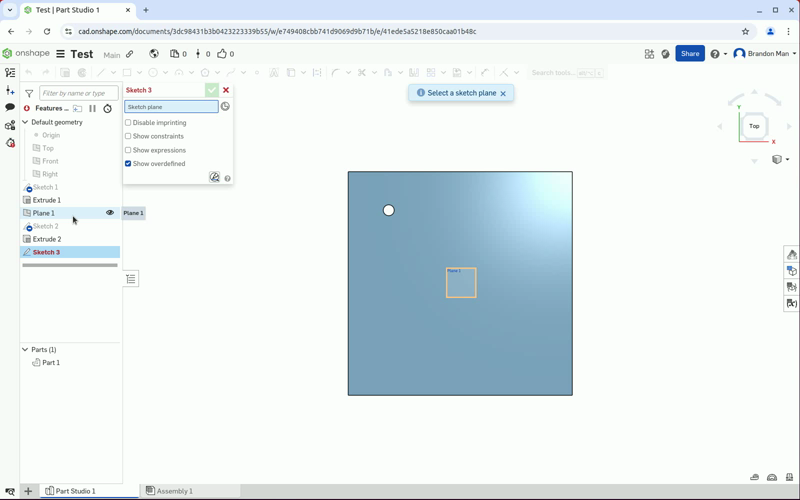
click(73, 215)
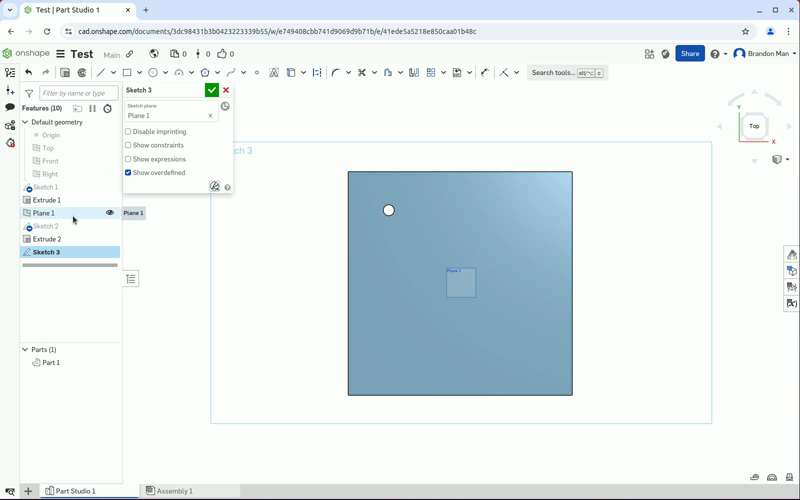
mouse_move(73, 352)
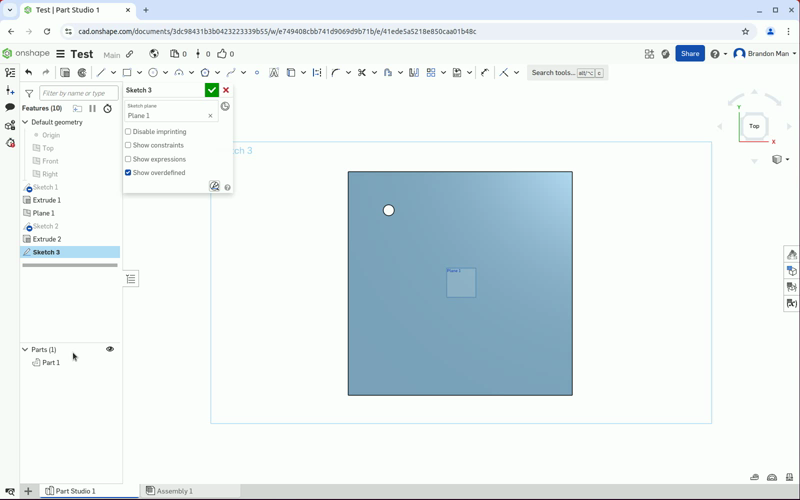
key(y)
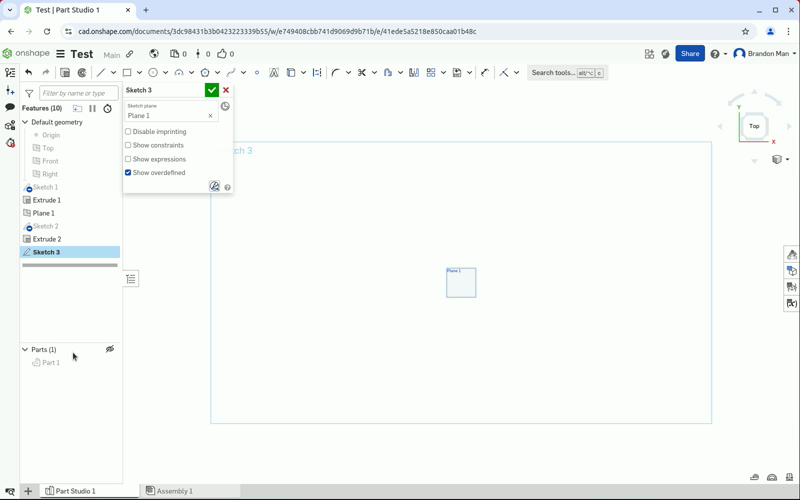
key(c)
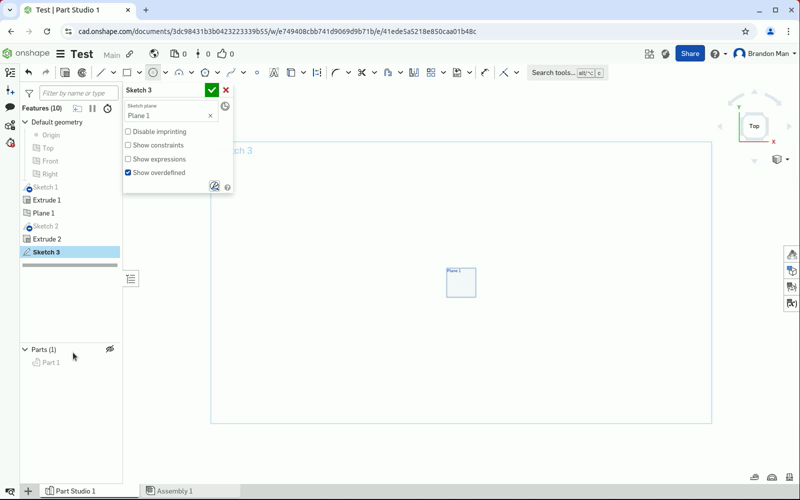
key_down(shift)
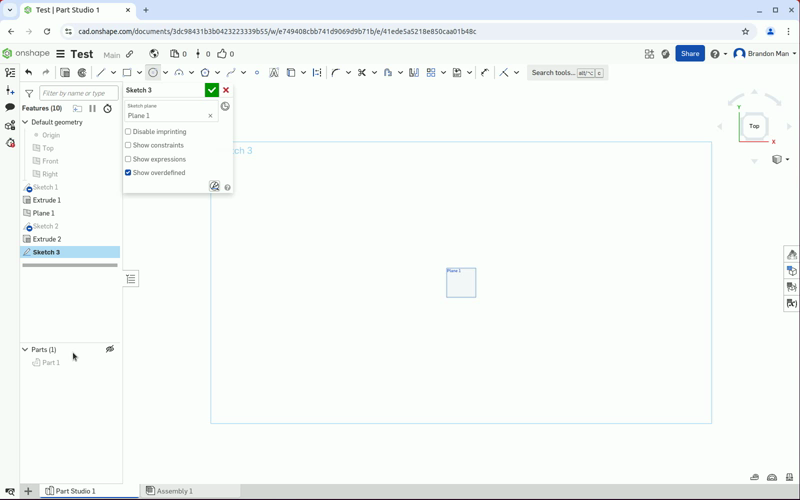
mouse_move(388, 355)
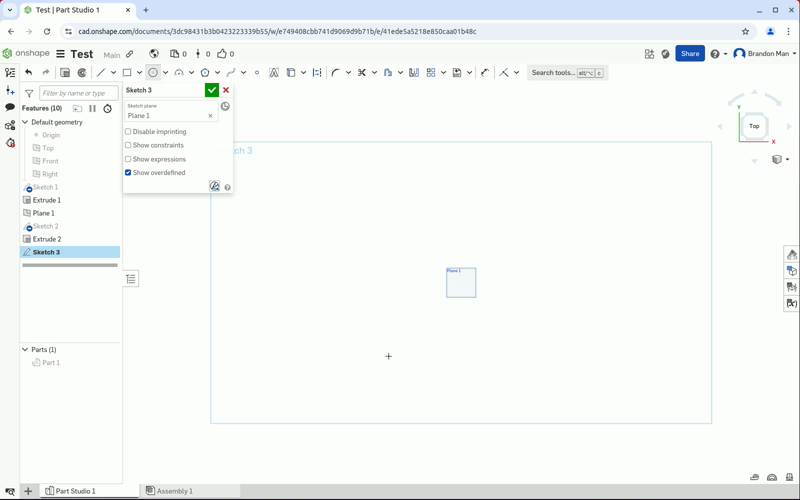
click(388, 355)
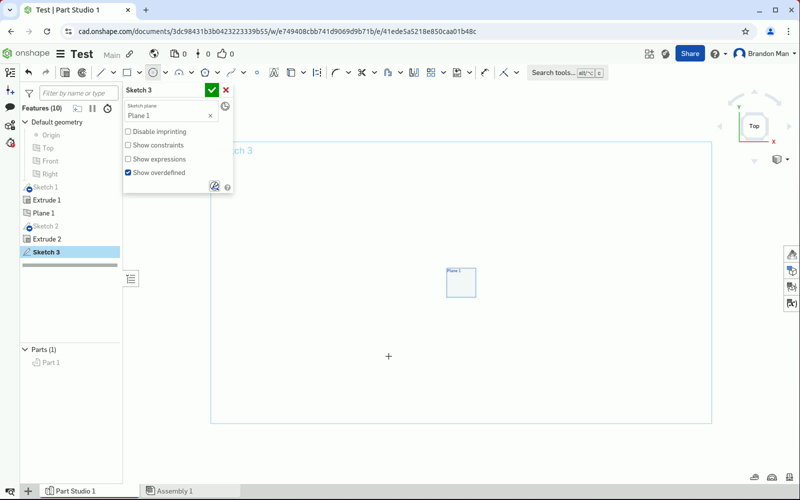
key_up(shift)
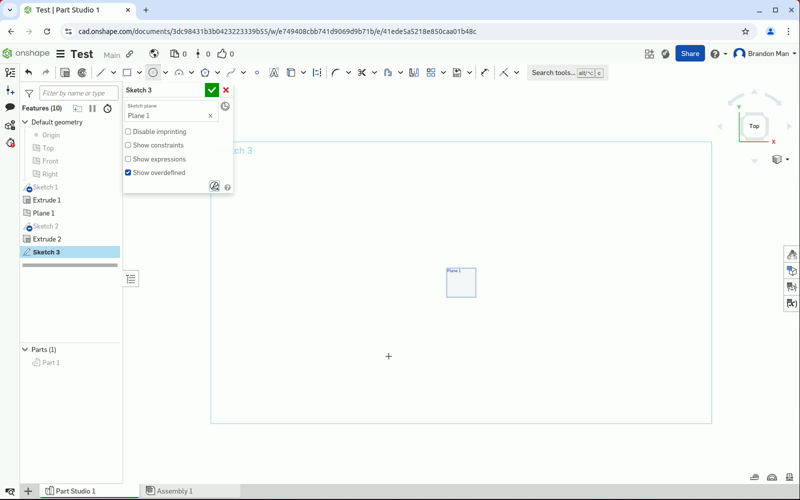
mouse_move(394, 355)
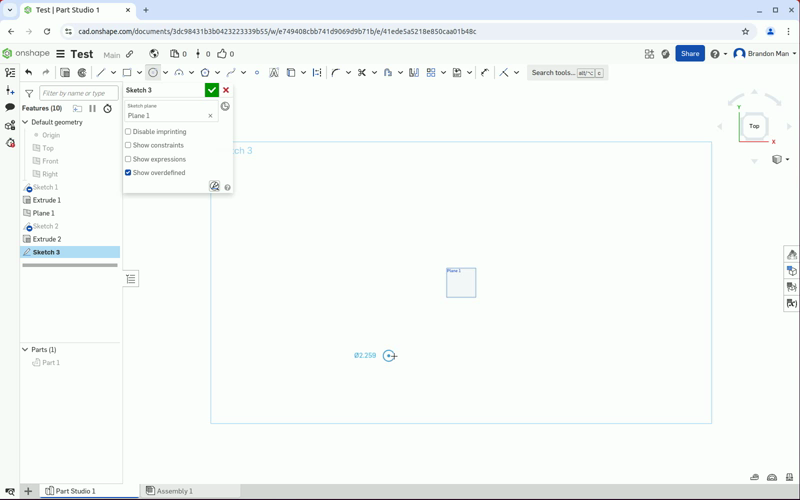
click(394, 355)
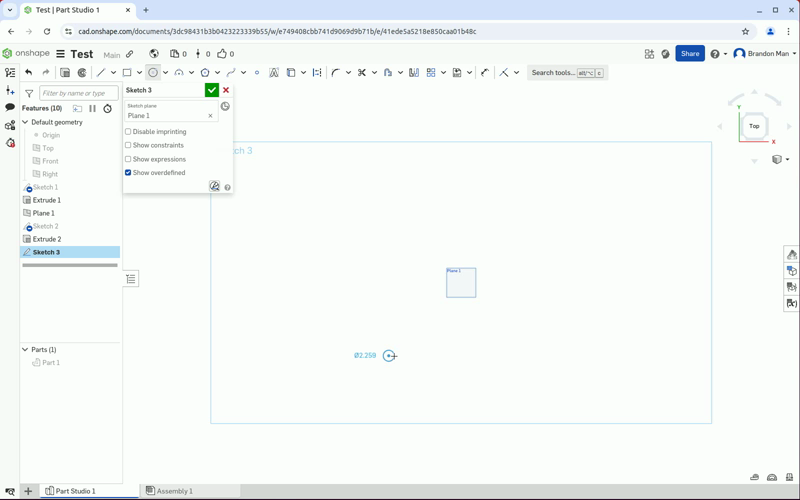
key(esc)
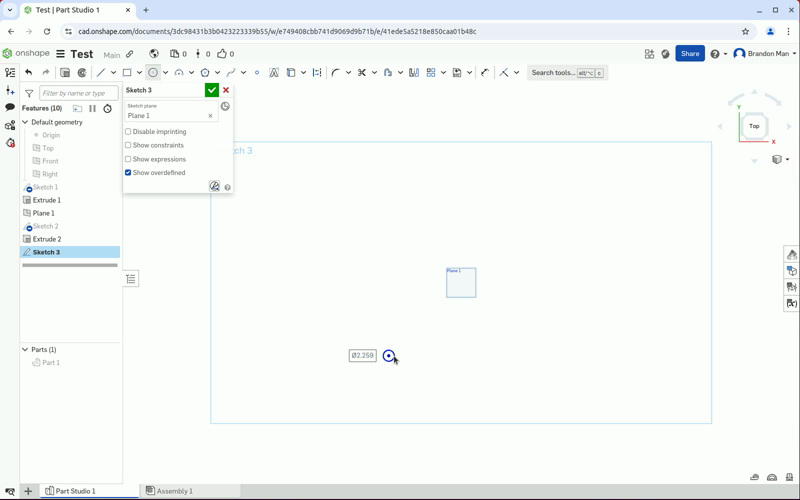
mouse_move(386, 353)
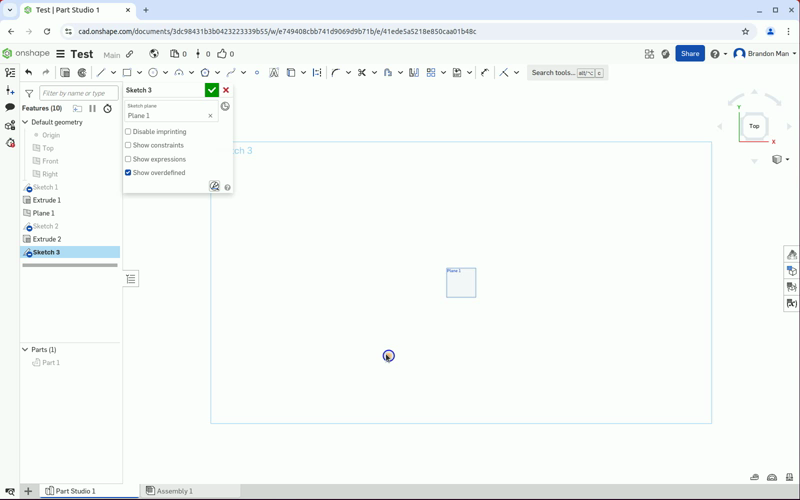
scroll(6)
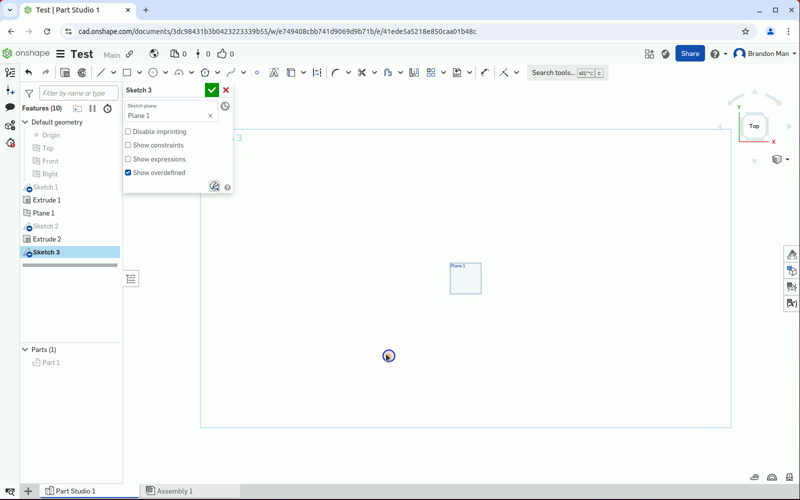
scroll(6)
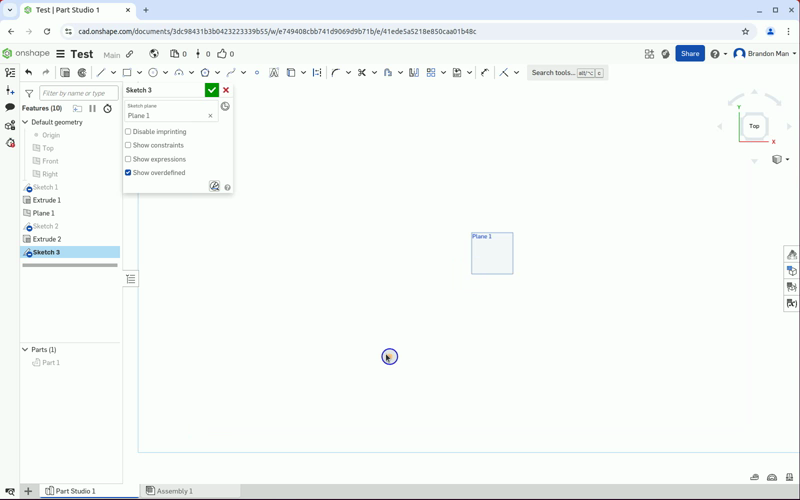
scroll(6)
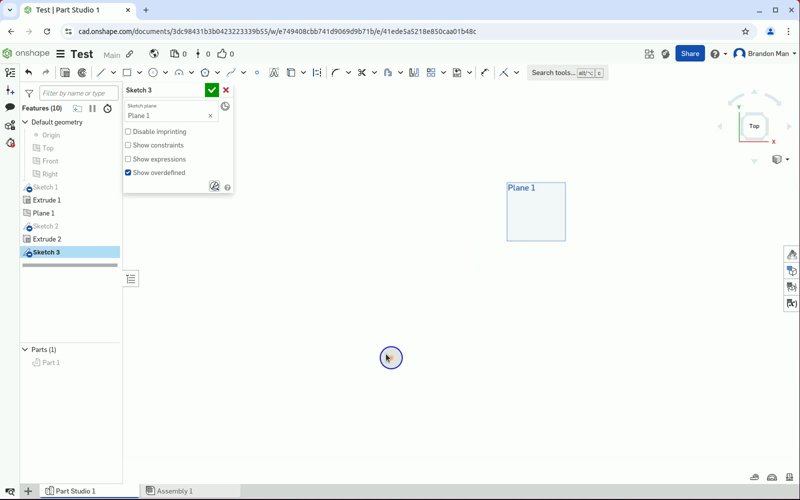
scroll(6)
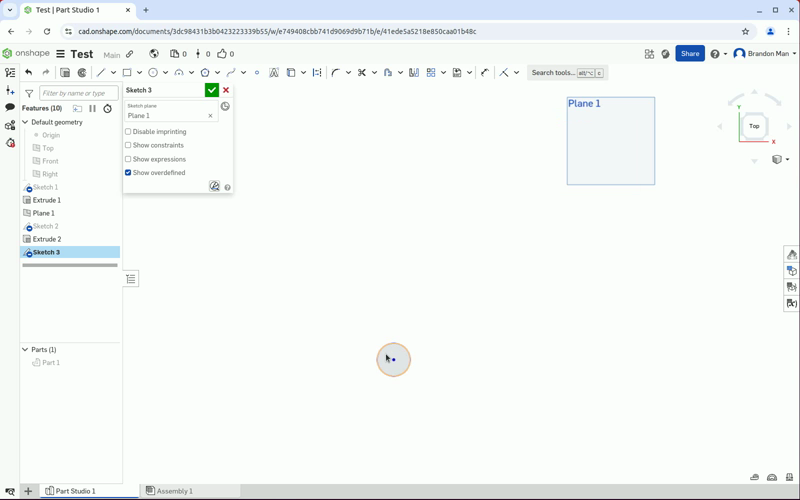
scroll(6)
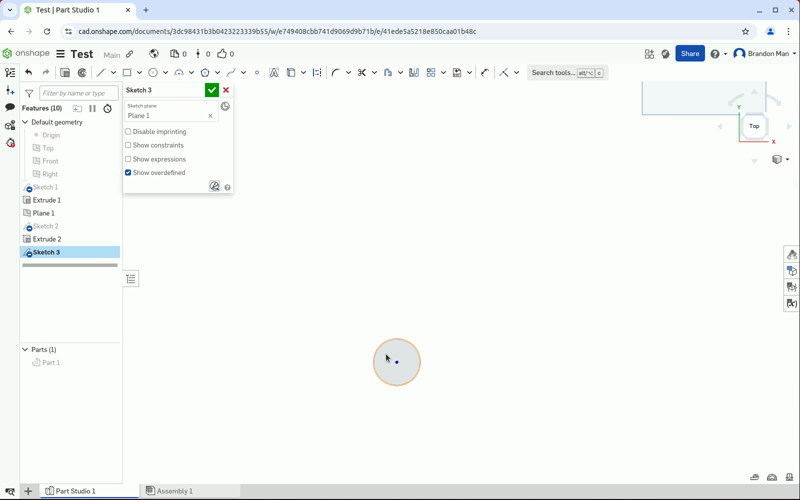
scroll(6)
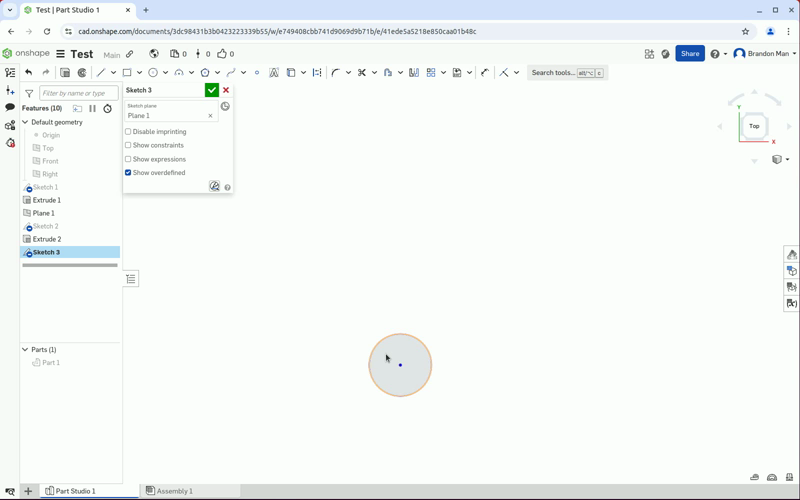
scroll(6)
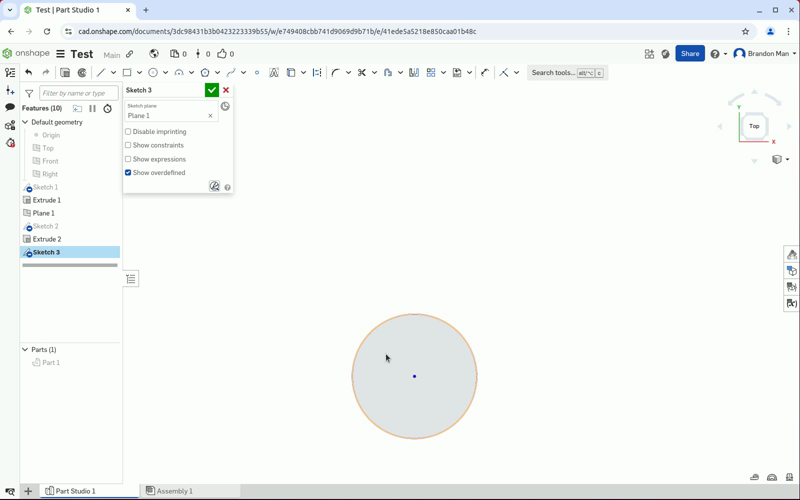
click(386, 353)
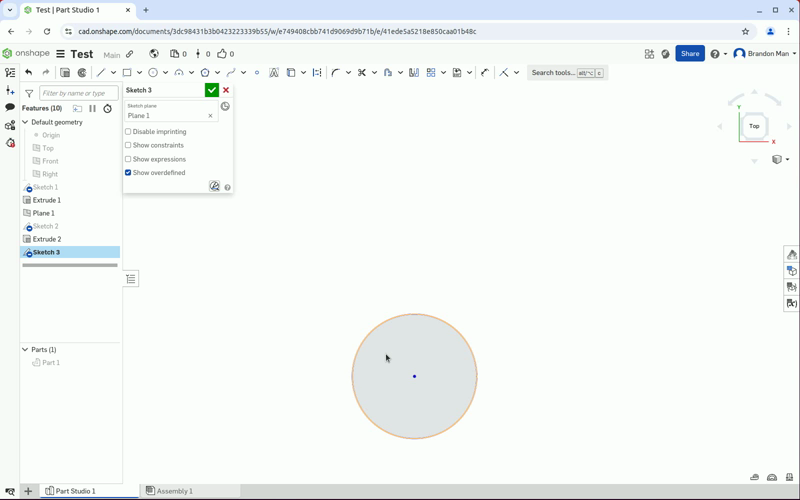
scroll(-6)
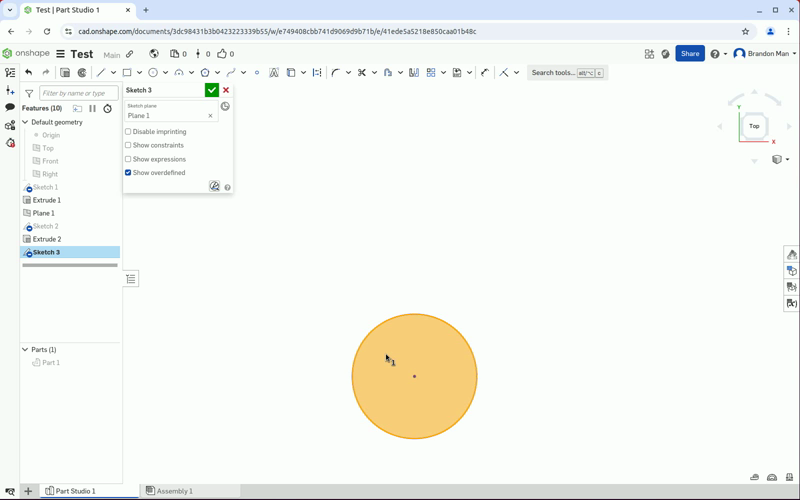
scroll(-6)
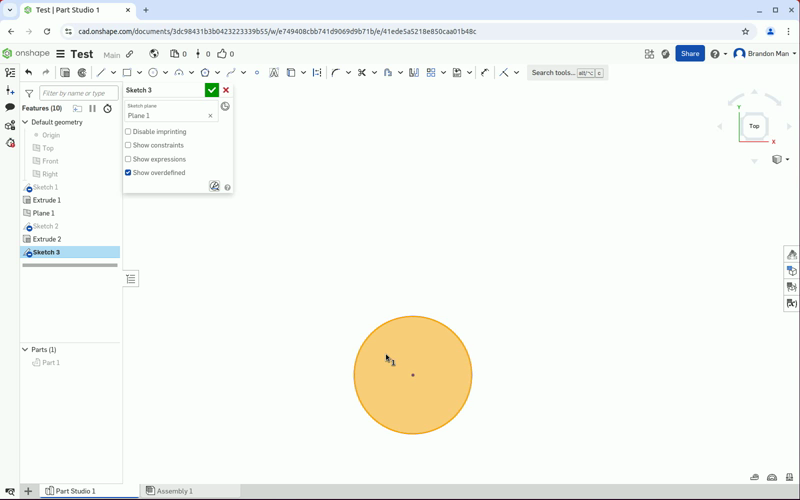
scroll(-6)
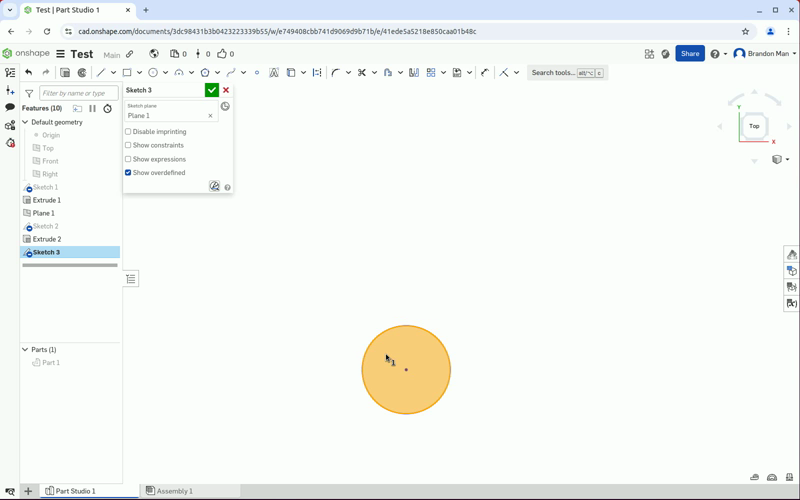
scroll(-6)
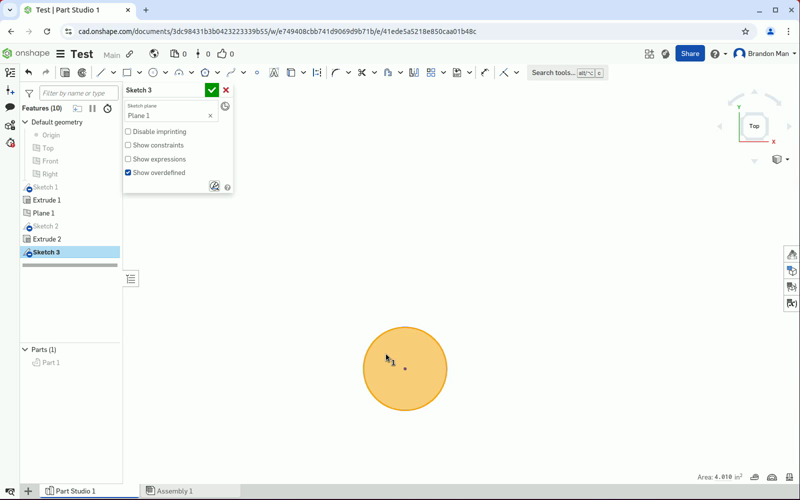
scroll(-6)
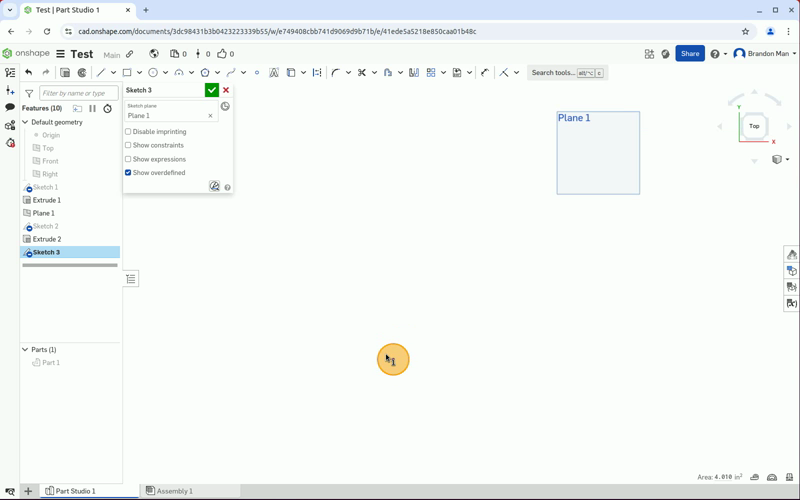
scroll(-6)
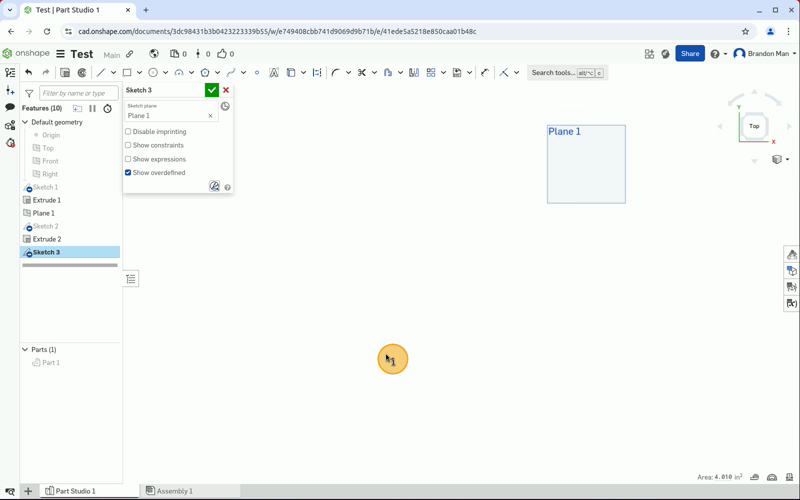
scroll(-6)
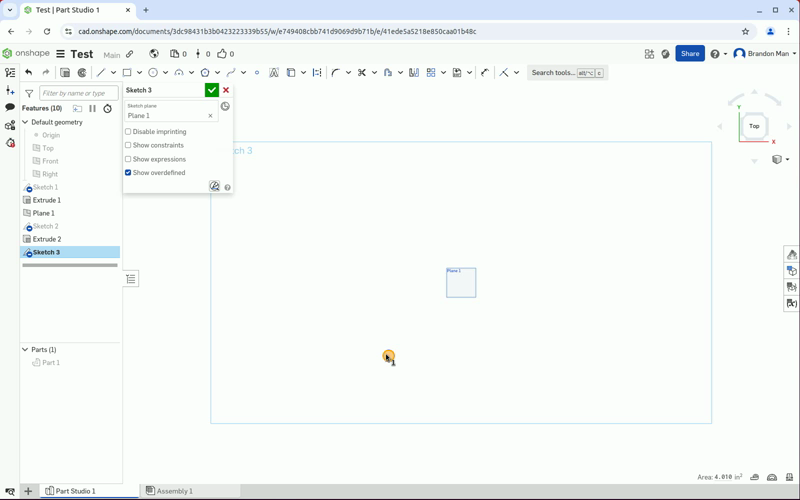
mouse_move(73, 352)
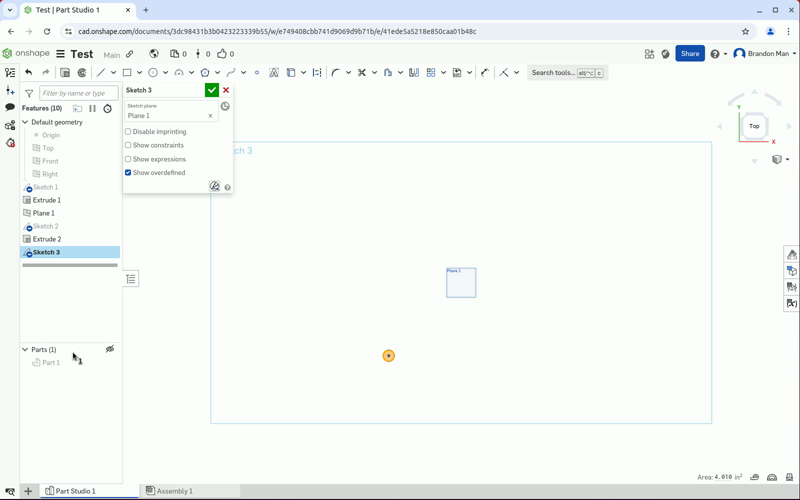
key(shift+y)
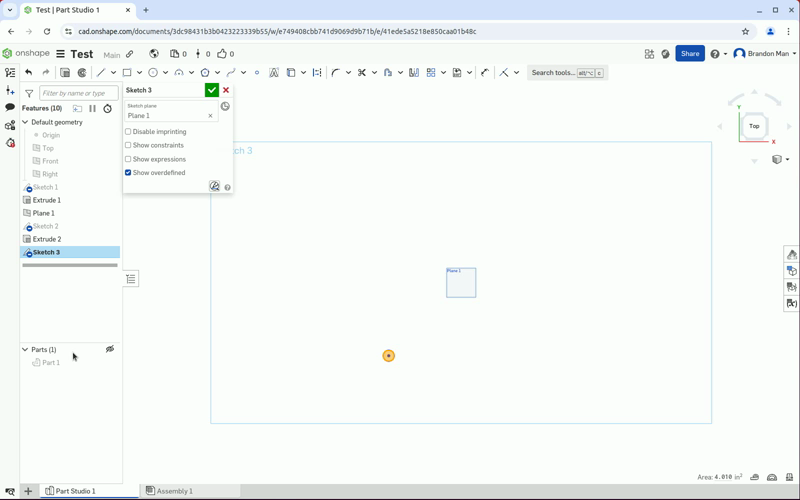
key(shift+e)
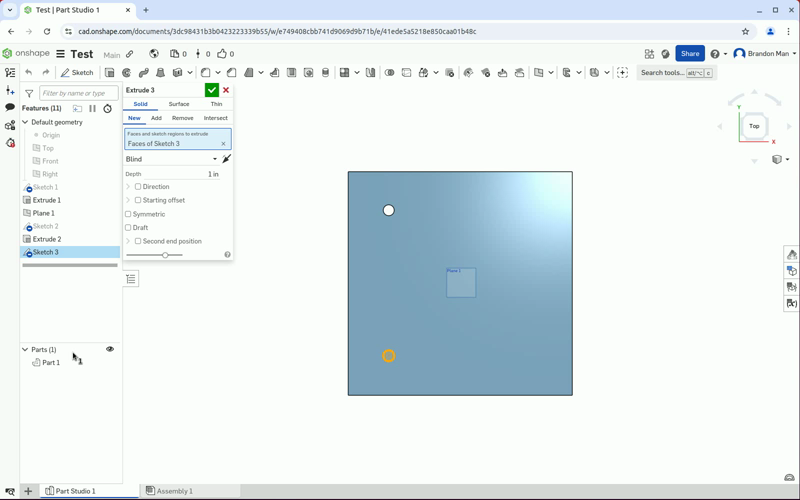
mouse_move(143, 106)
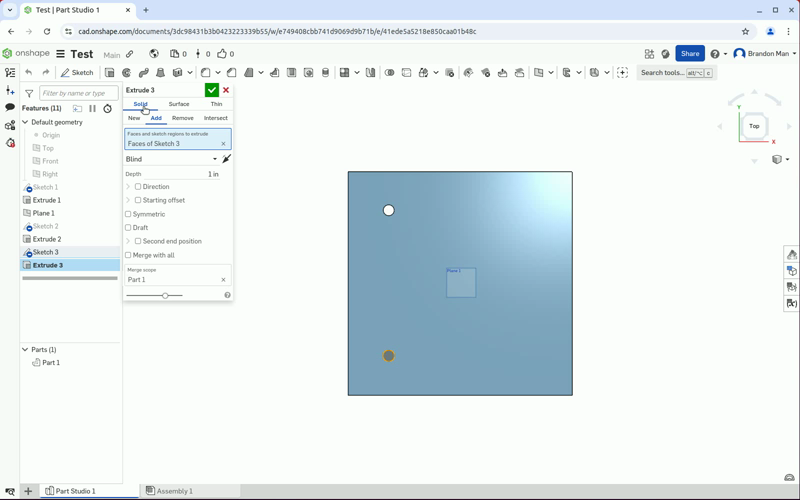
click(143, 106)
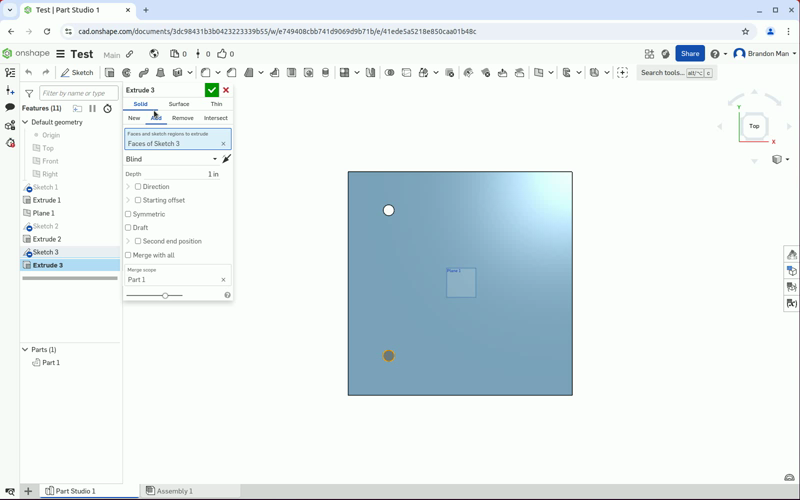
mouse_move(186, 120)
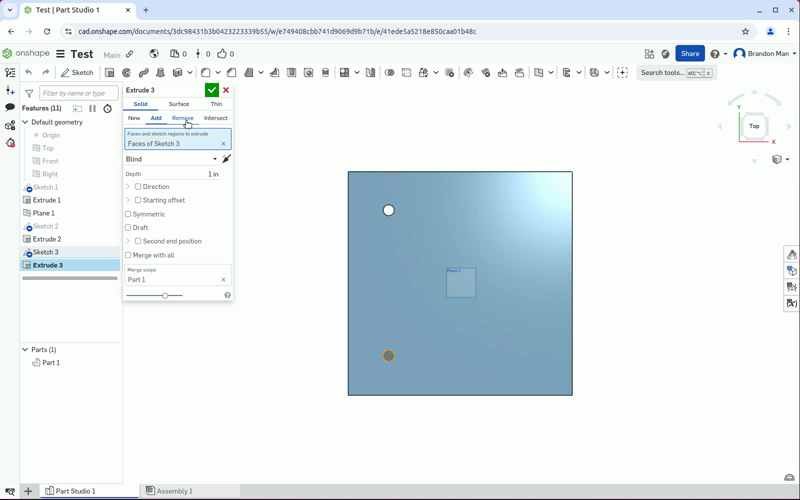
click(186, 120)
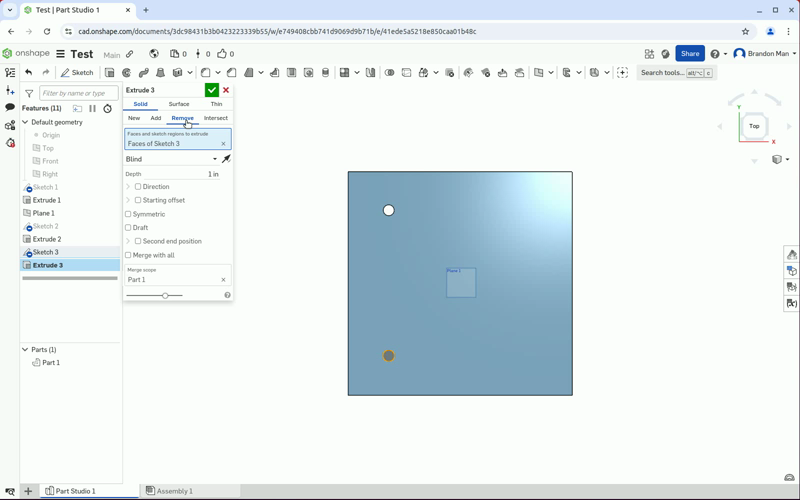
key(tab, 4)
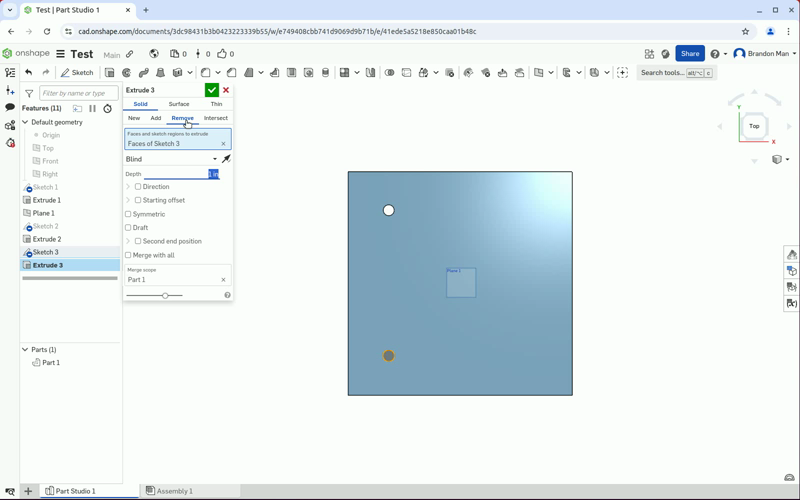
text(15.405)
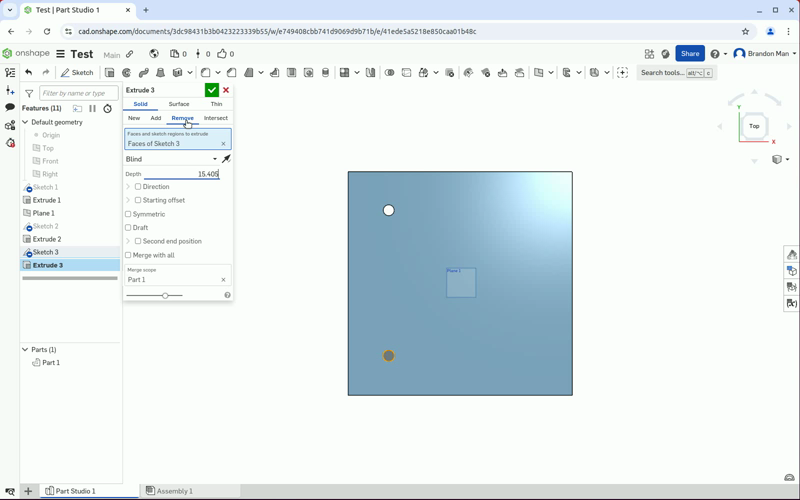
key(tab, 6)
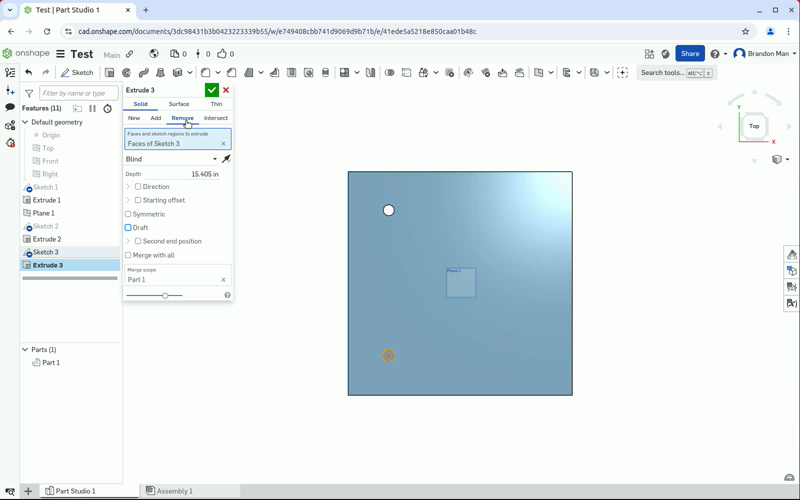
key(space)
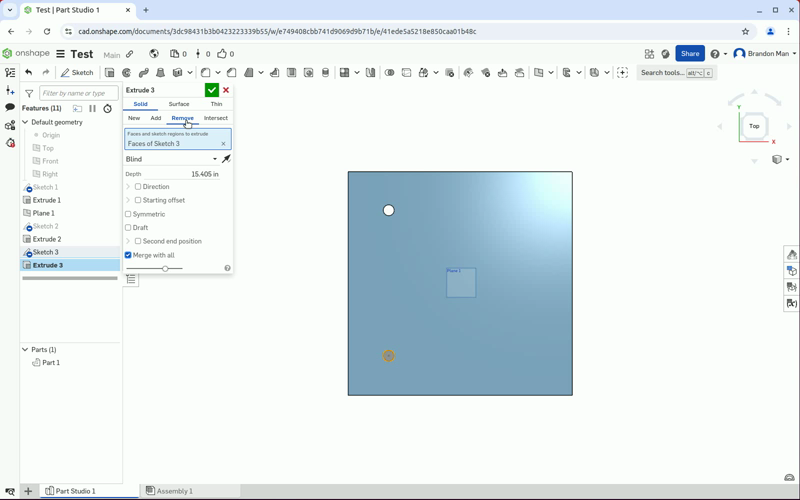
key(enter)
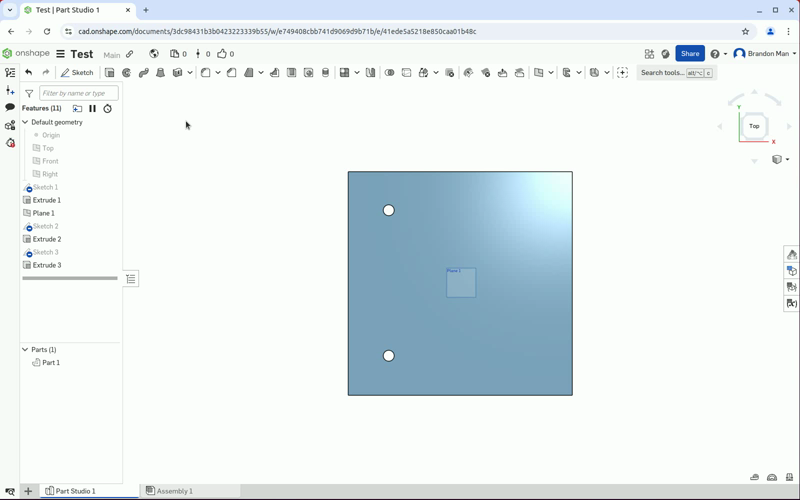
key(shift+h)
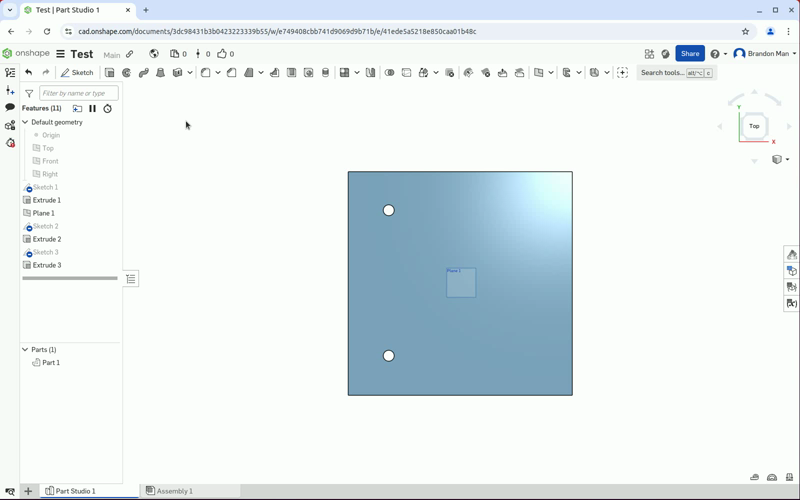
key(shift+h)
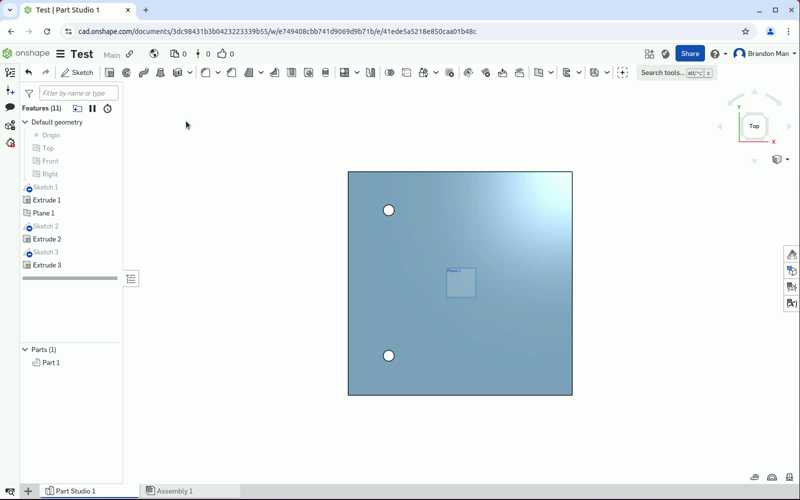
mouse_move(73, 189)
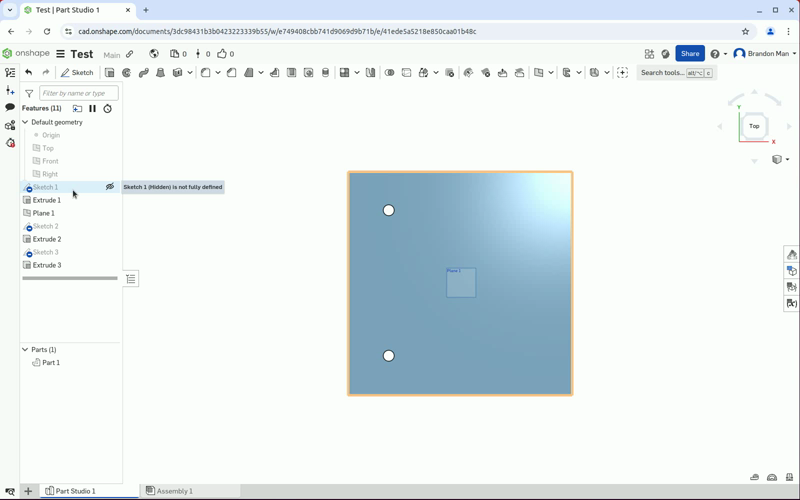
click(73, 189)
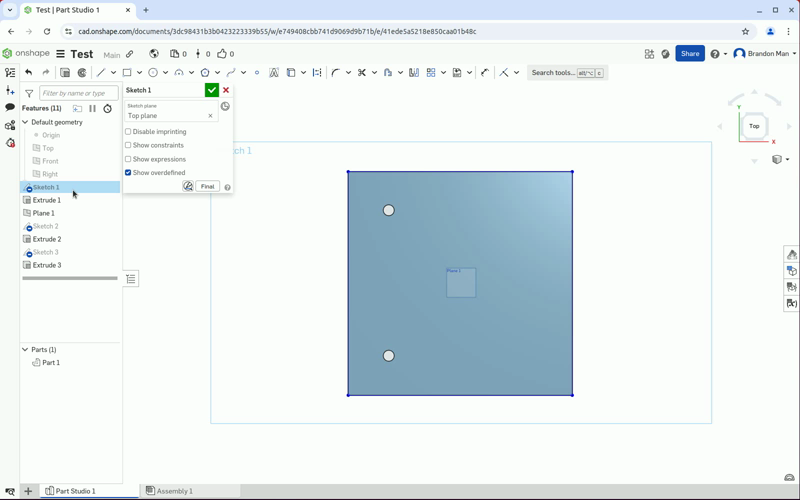
mouse_move(229, 92)
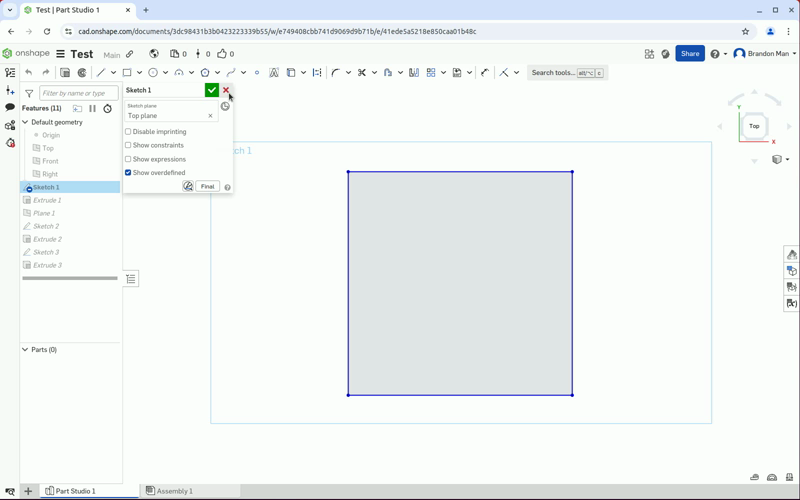
click(229, 92)
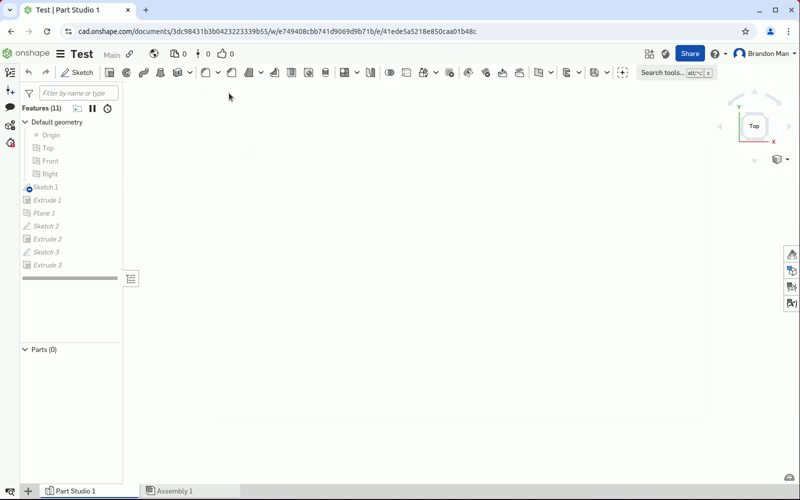
key(shift+s)
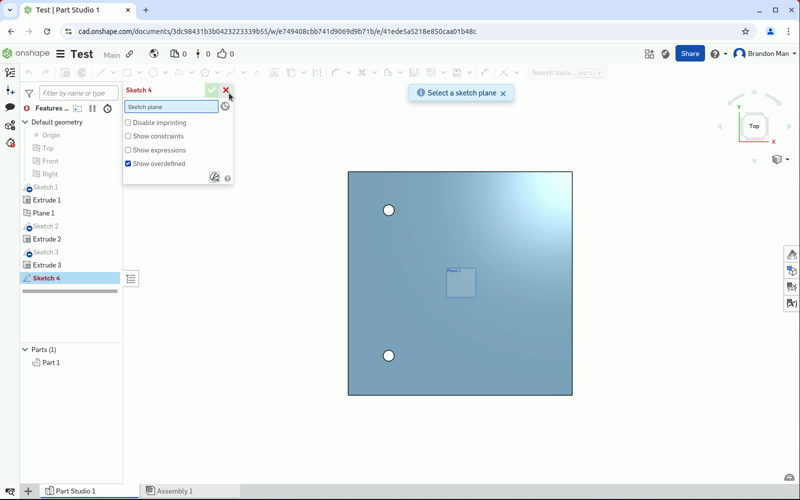
mouse_move(73, 215)
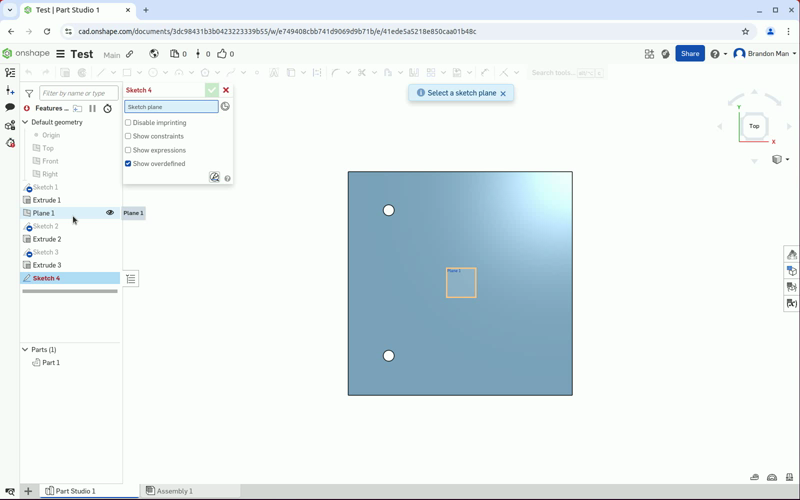
click(73, 215)
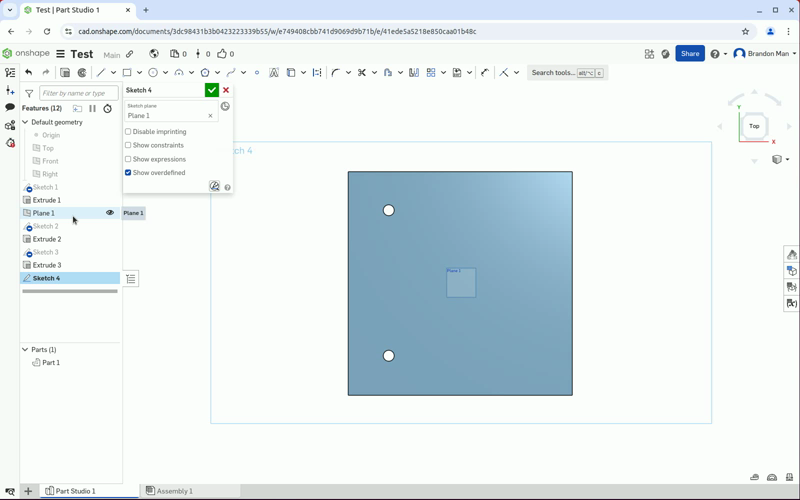
mouse_move(73, 352)
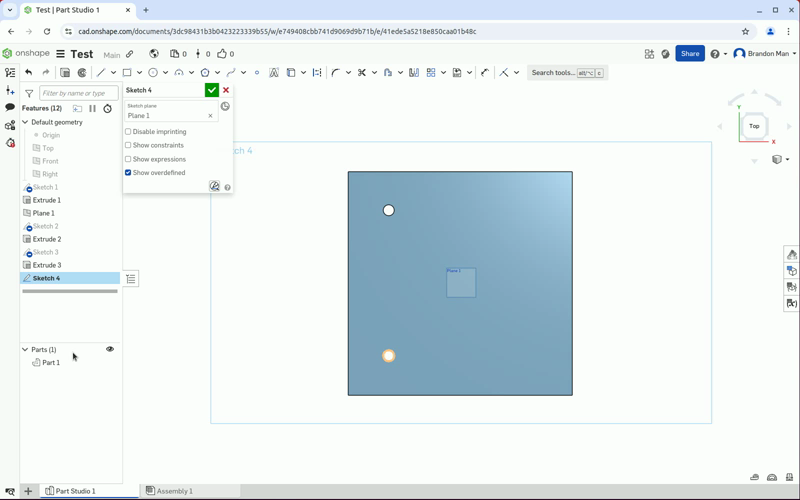
key(y)
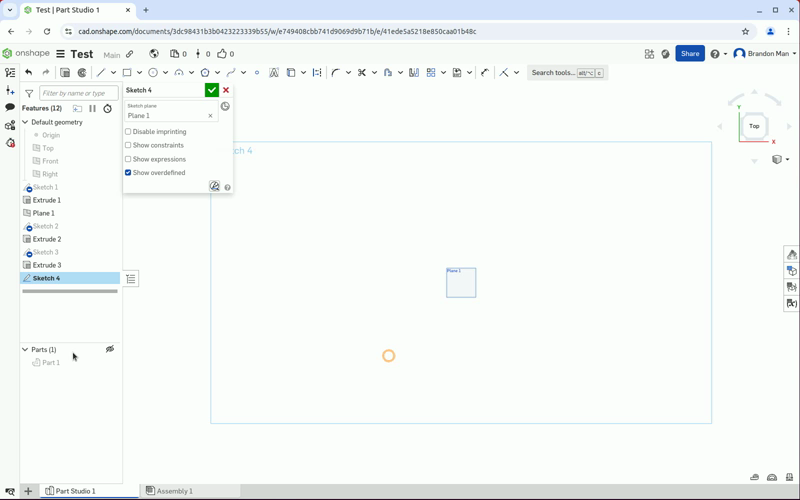
key(c)
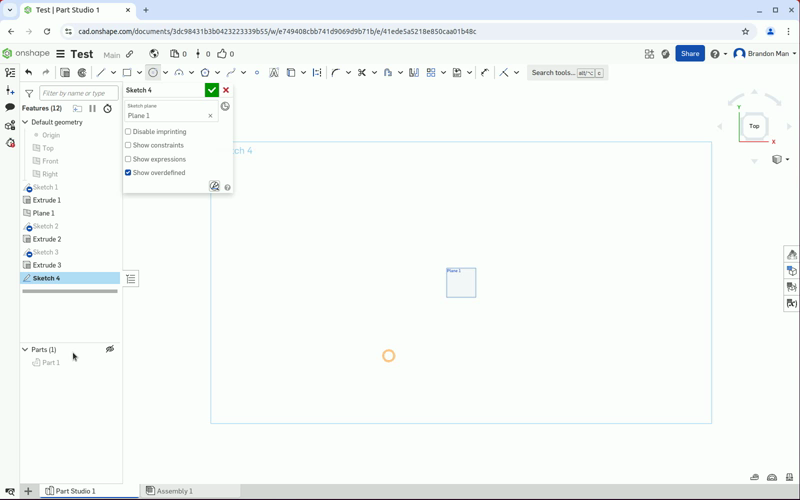
key_down(shift)
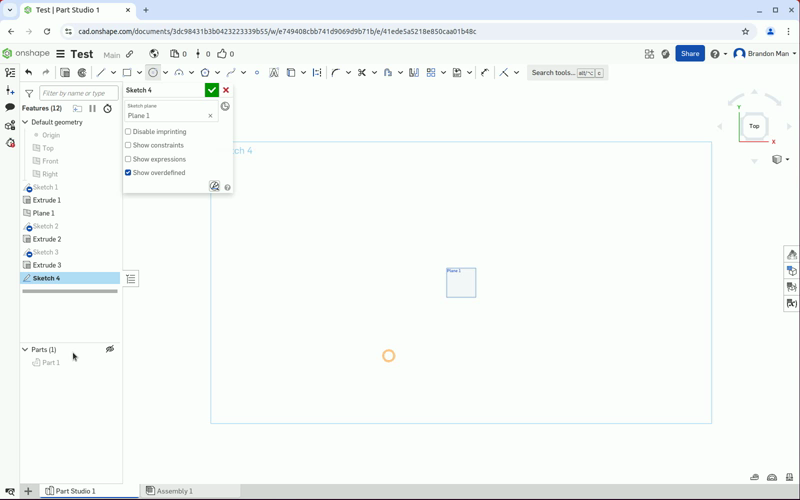
mouse_move(534, 355)
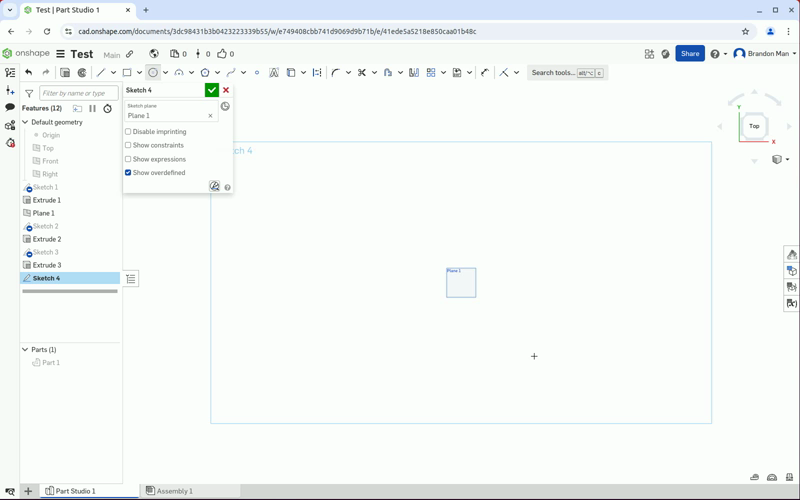
click(534, 355)
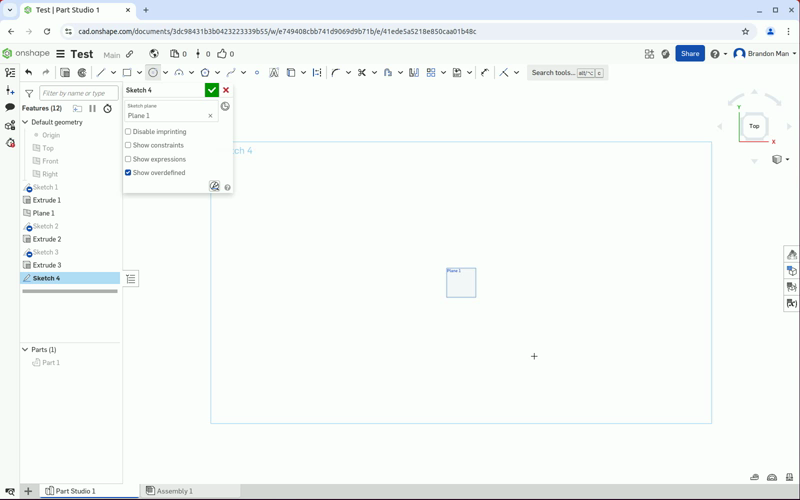
key_up(shift)
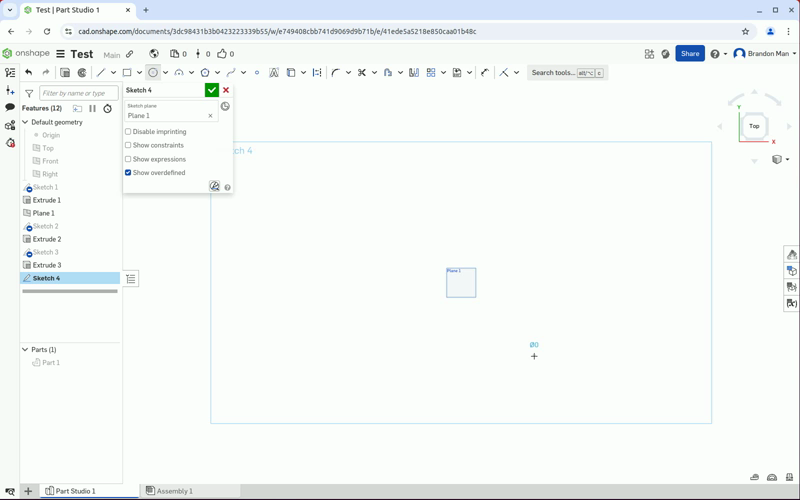
mouse_move(539, 355)
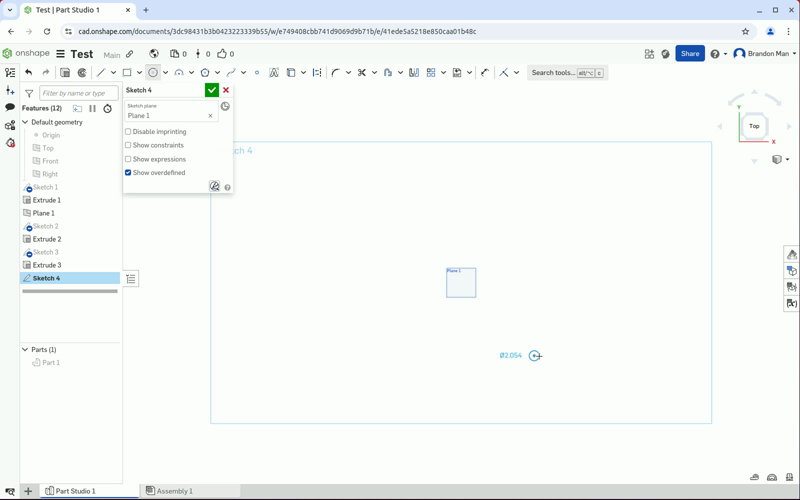
click(539, 355)
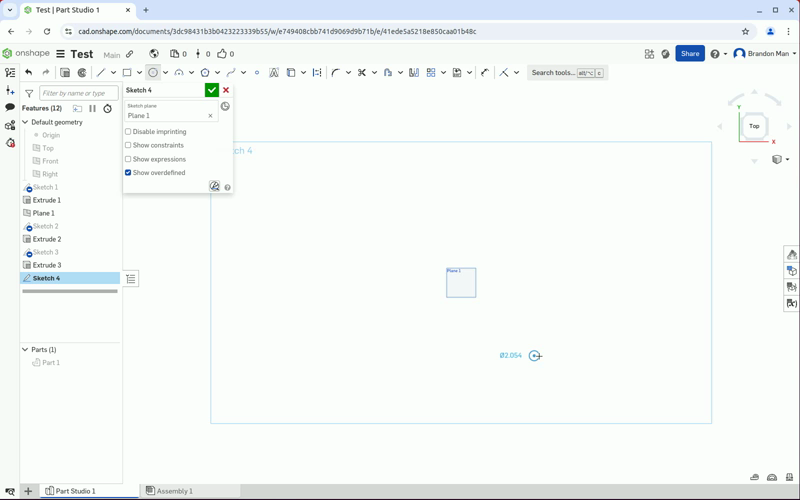
key(esc)
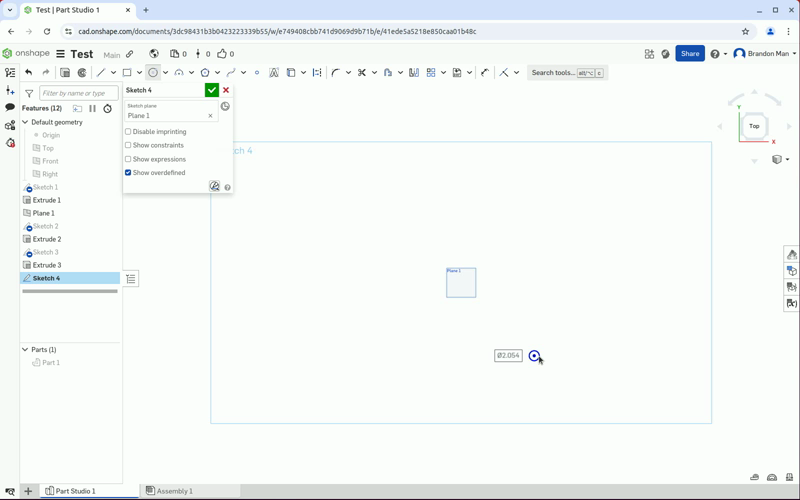
mouse_move(535, 352)
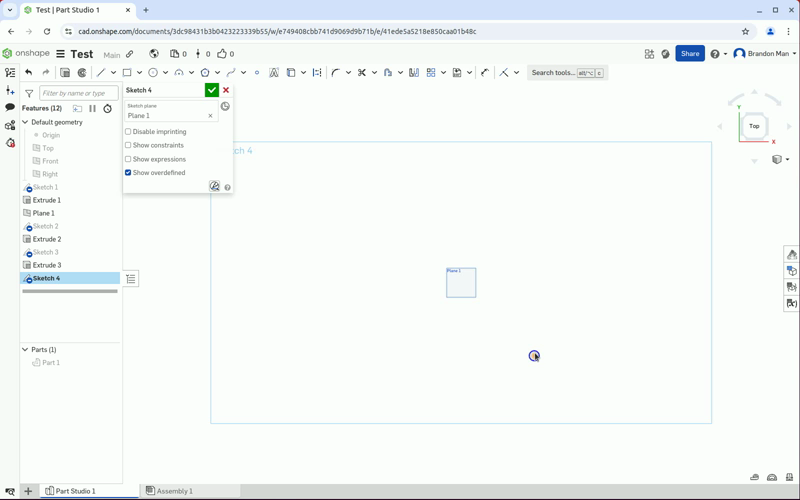
scroll(6)
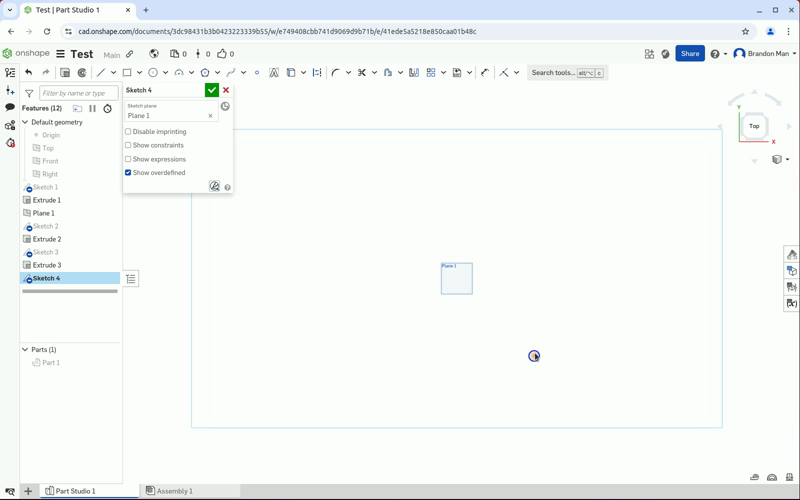
scroll(6)
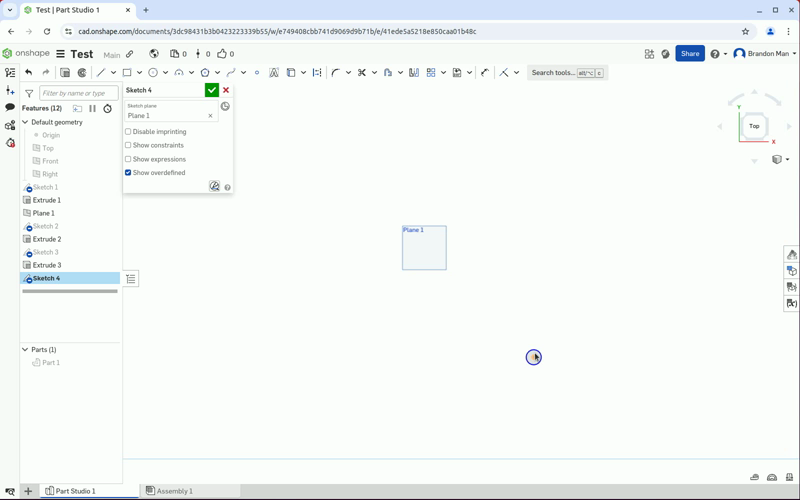
scroll(6)
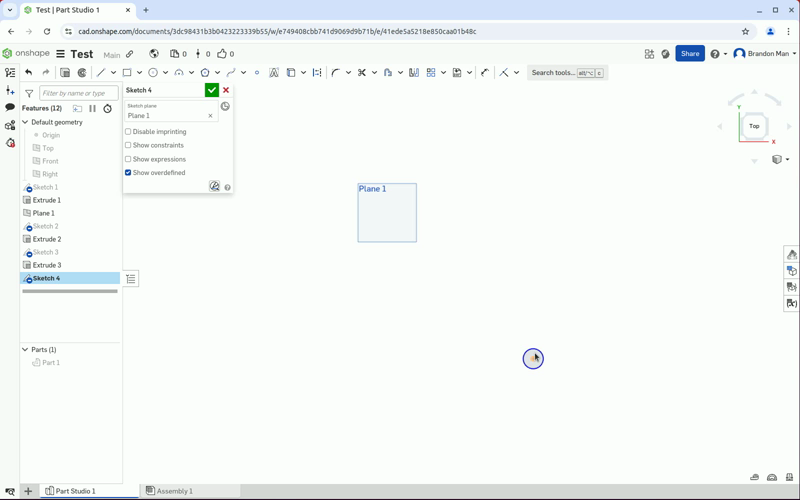
scroll(6)
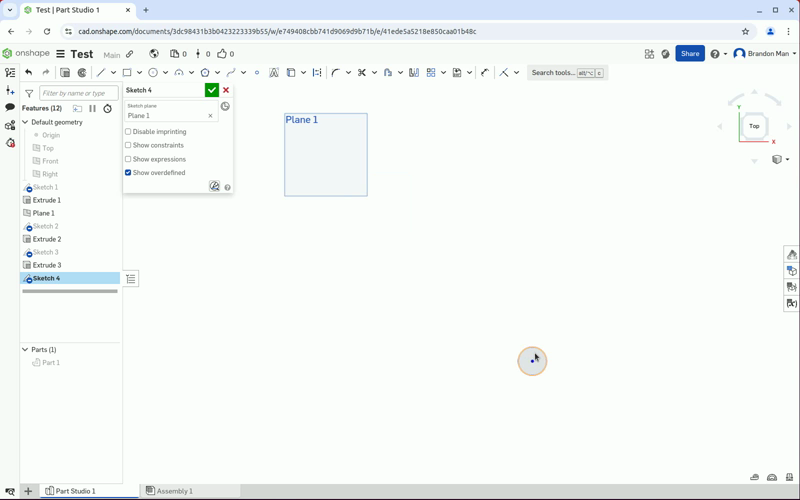
scroll(6)
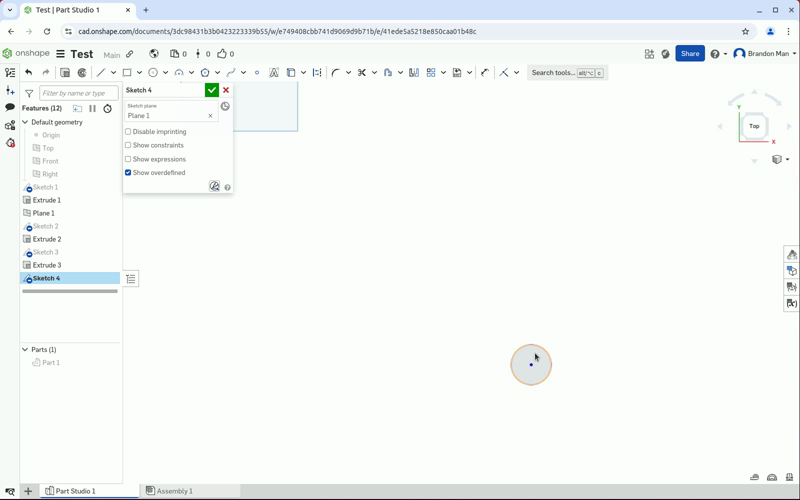
scroll(6)
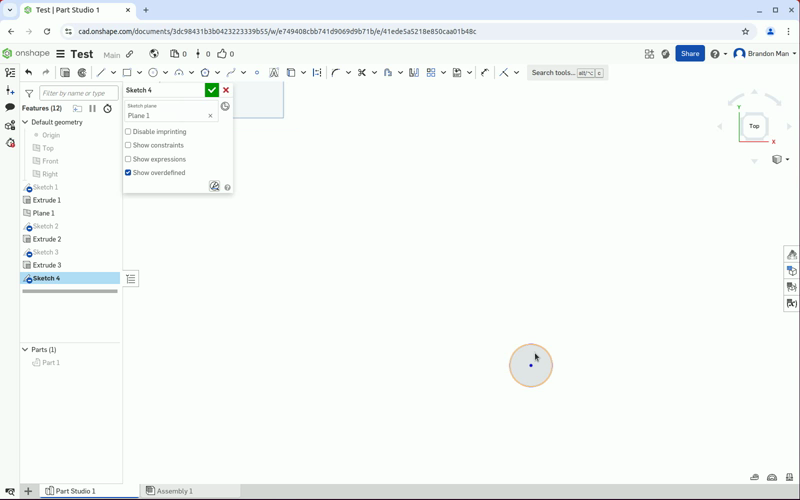
scroll(6)
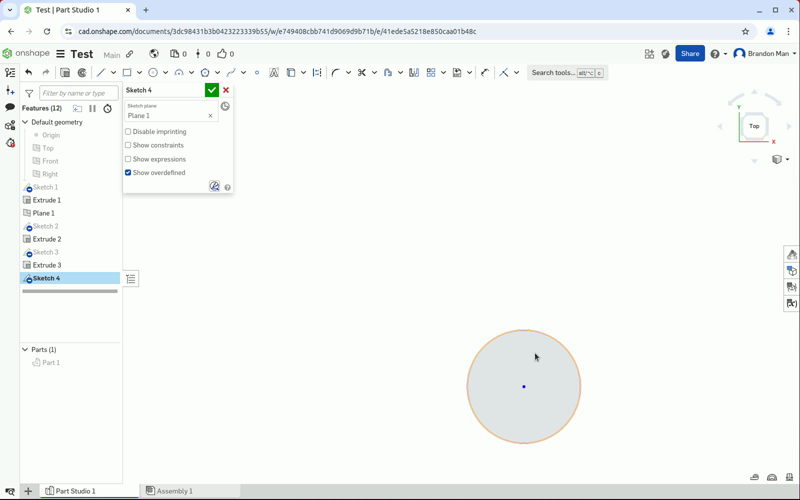
click(535, 352)
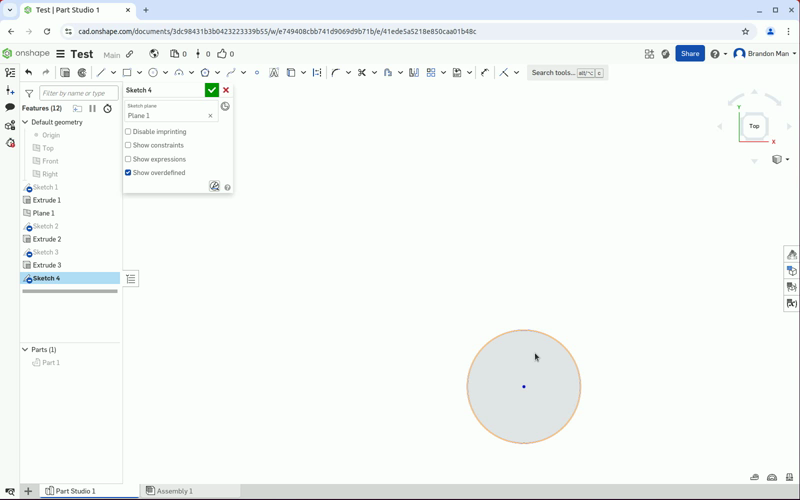
scroll(-6)
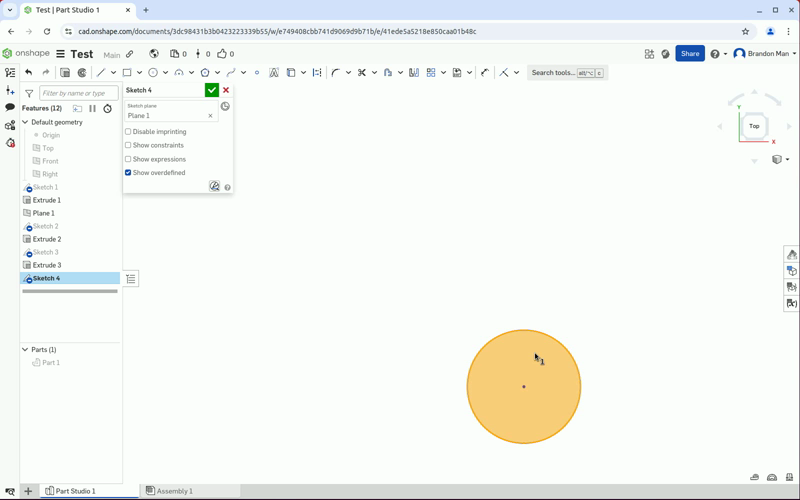
scroll(-6)
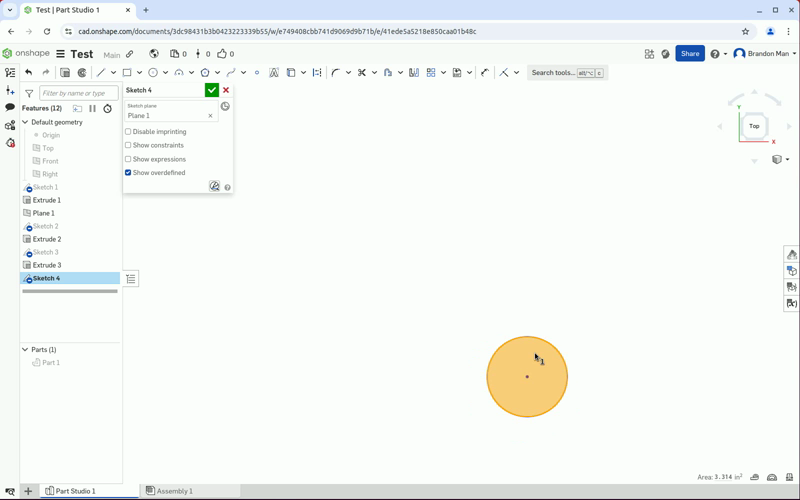
scroll(-6)
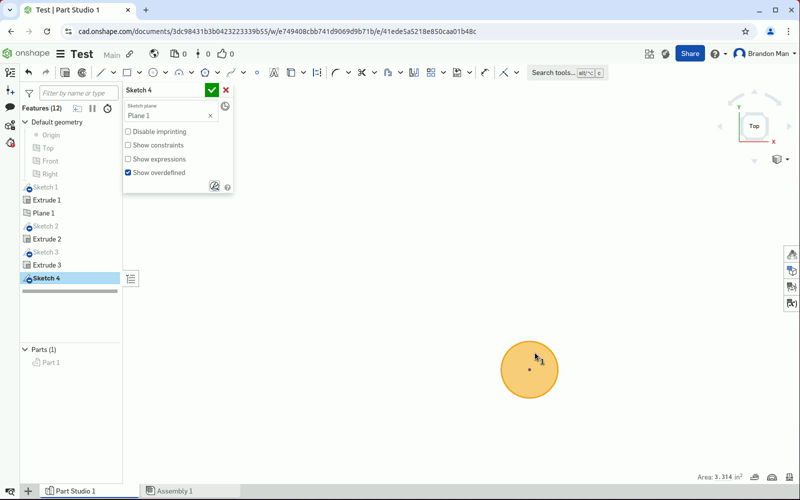
scroll(-6)
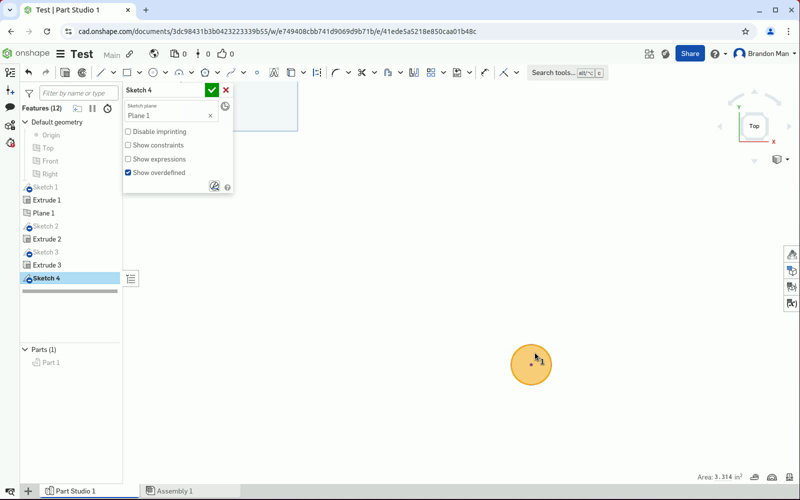
scroll(-6)
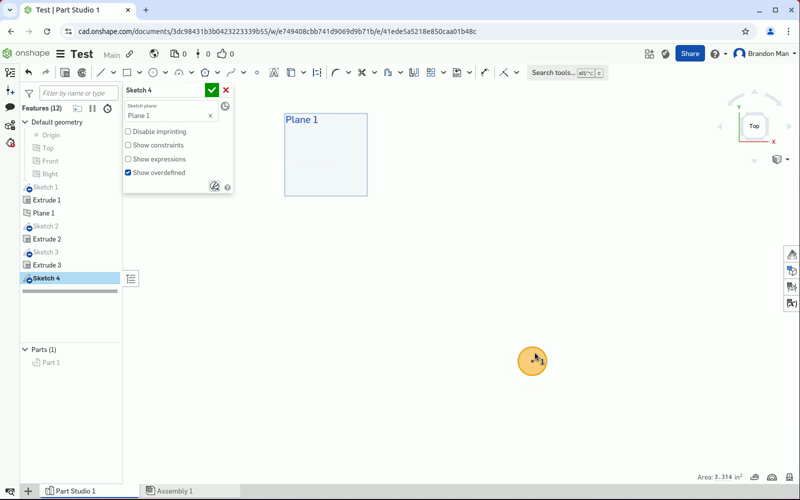
scroll(-6)
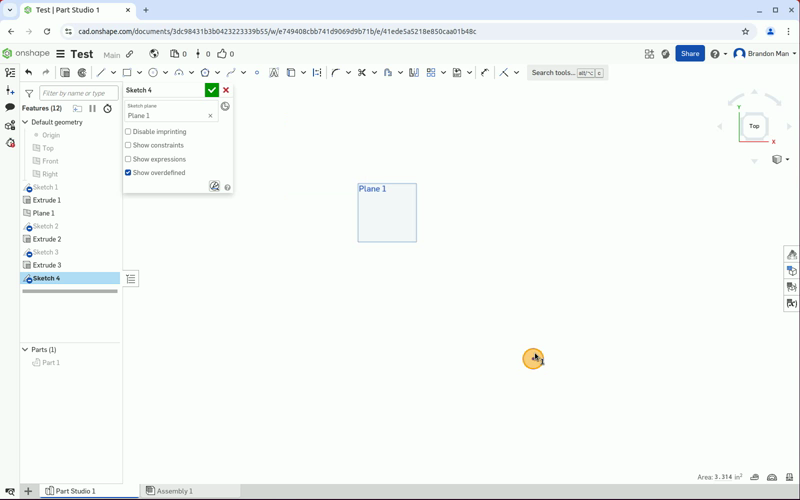
scroll(-6)
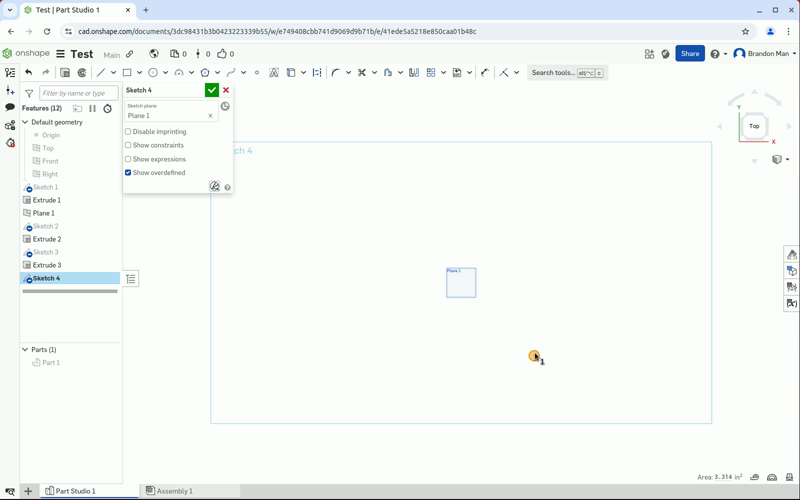
mouse_move(73, 352)
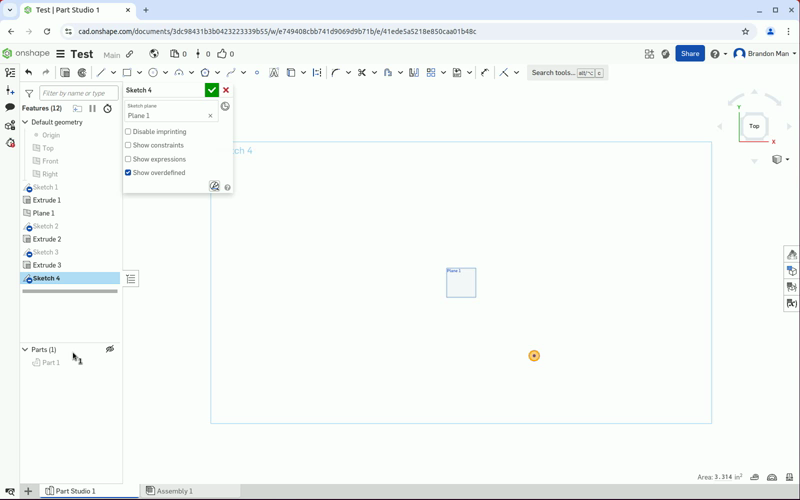
key(shift+y)
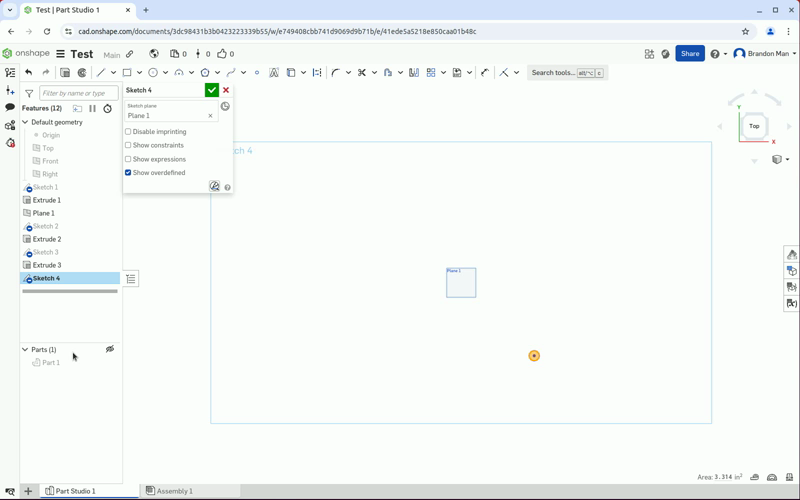
key(shift+e)
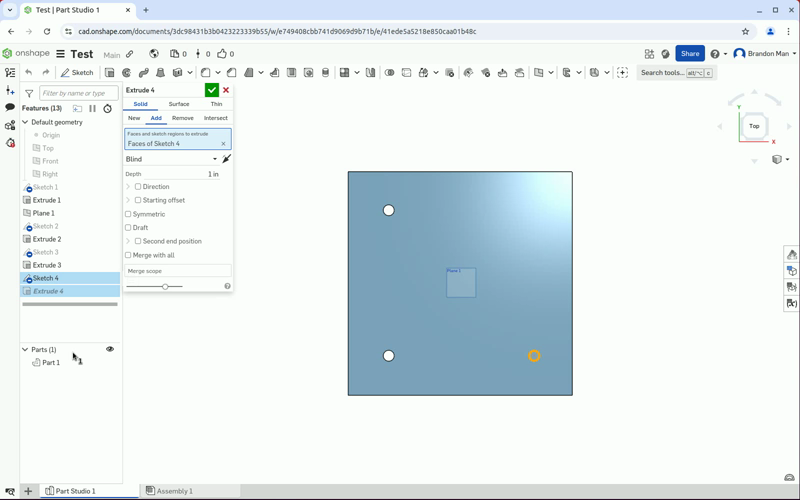
mouse_move(143, 106)
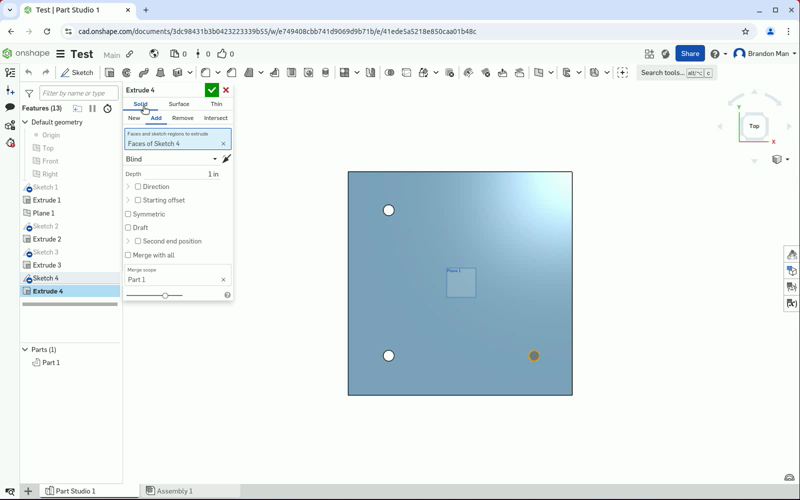
click(143, 106)
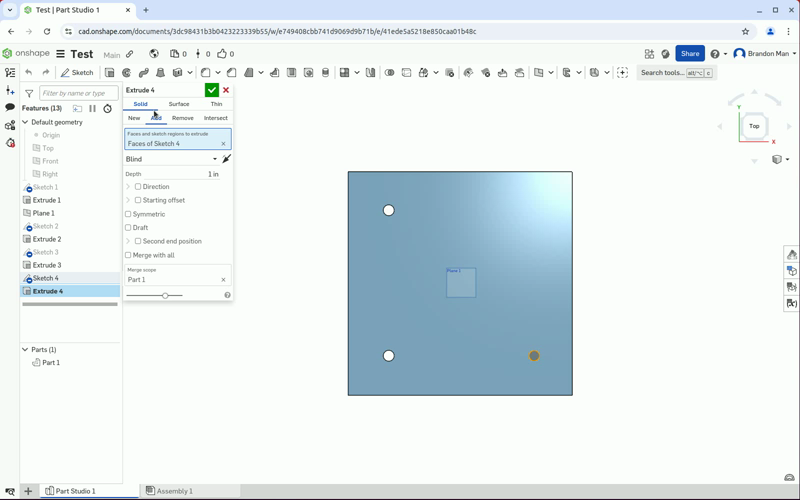
mouse_move(186, 120)
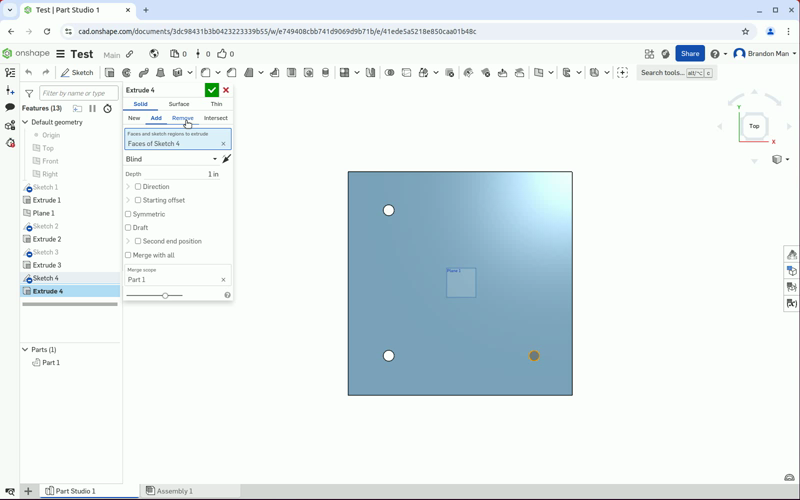
click(186, 120)
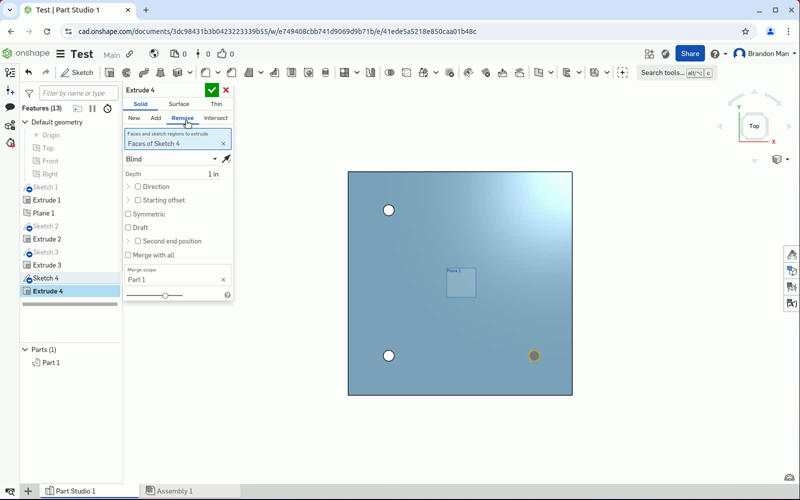
key(tab, 4)
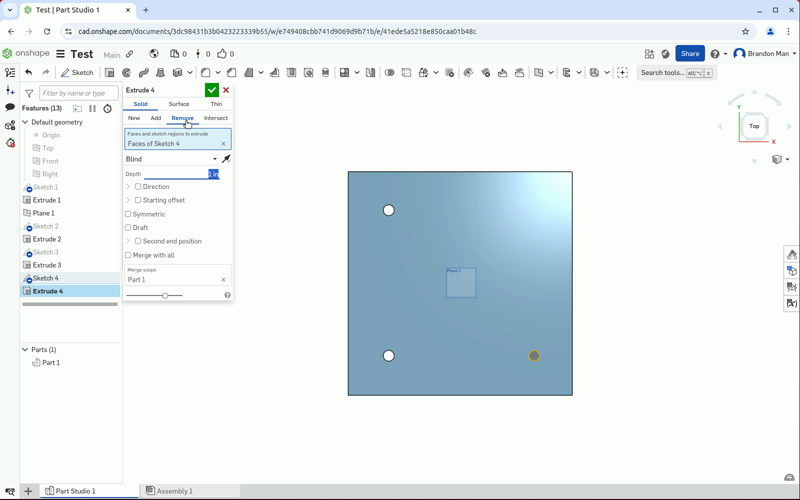
text(15.405)
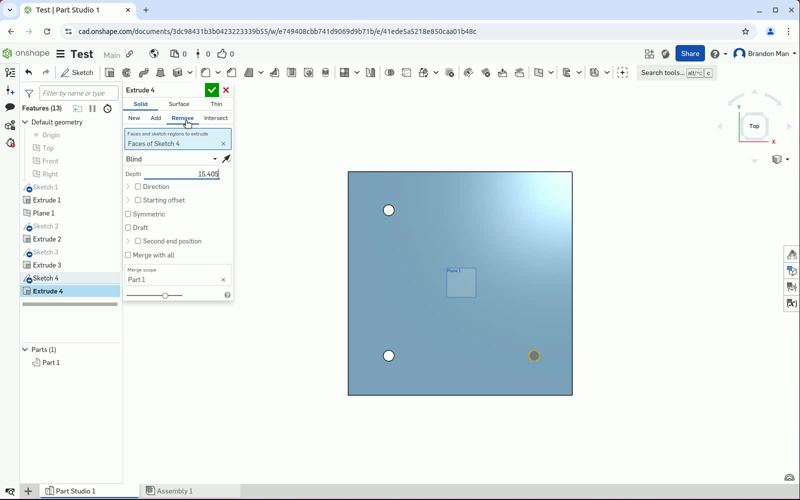
key(tab, 6)
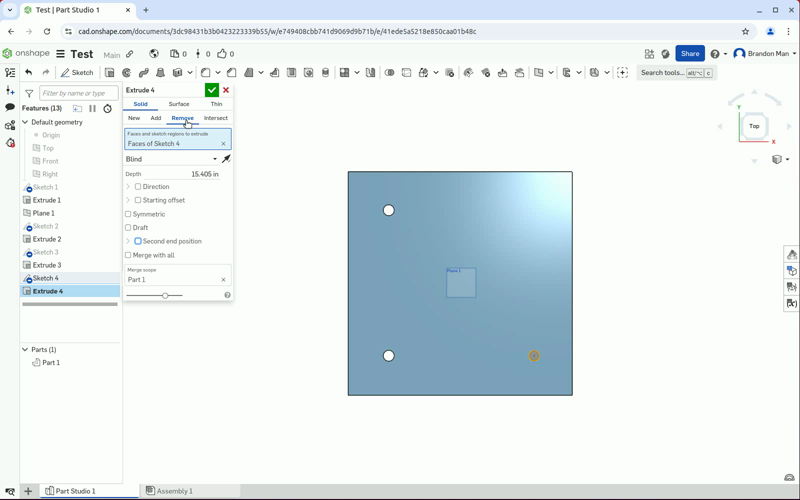
key(space)
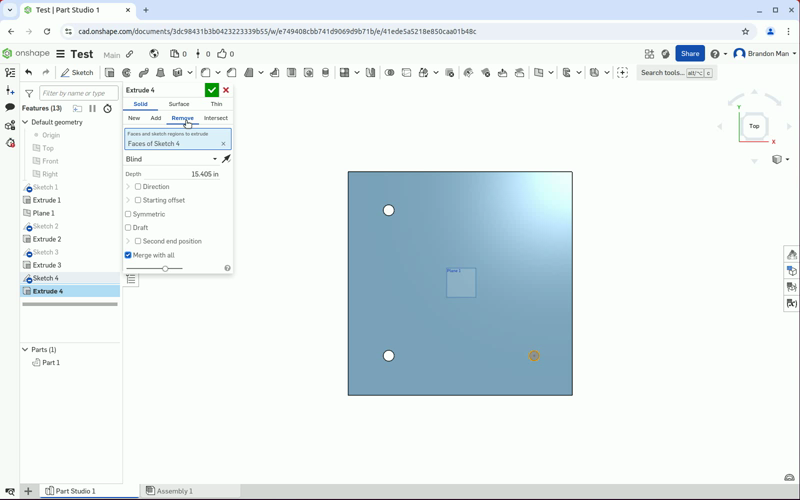
key(enter)
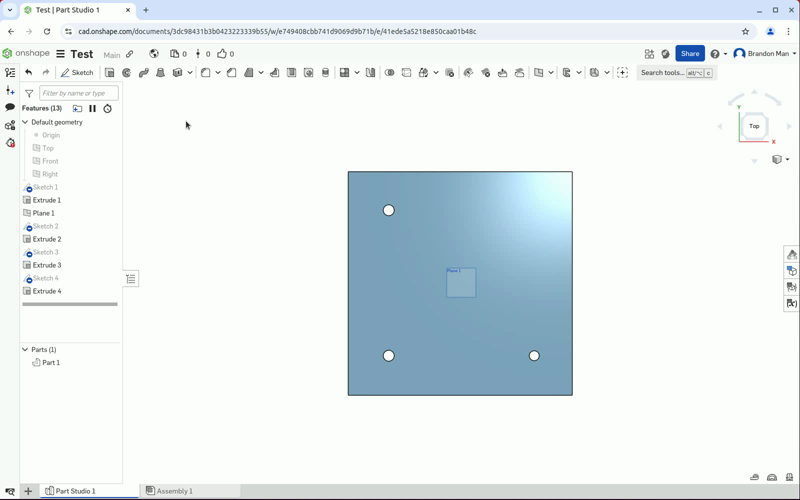
key(shift+h)
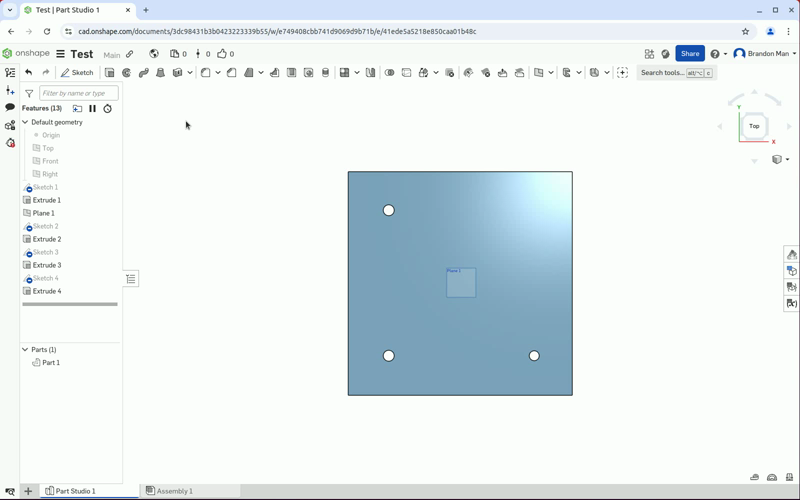
key(shift+h)
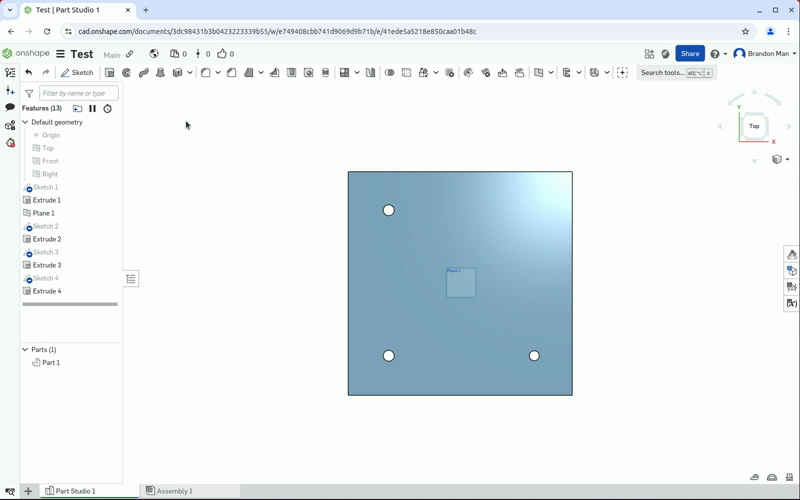
mouse_move(73, 189)
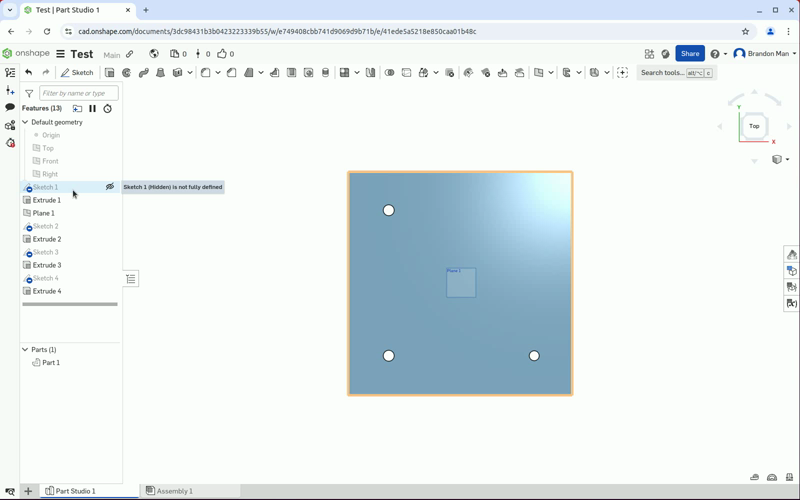
click(73, 189)
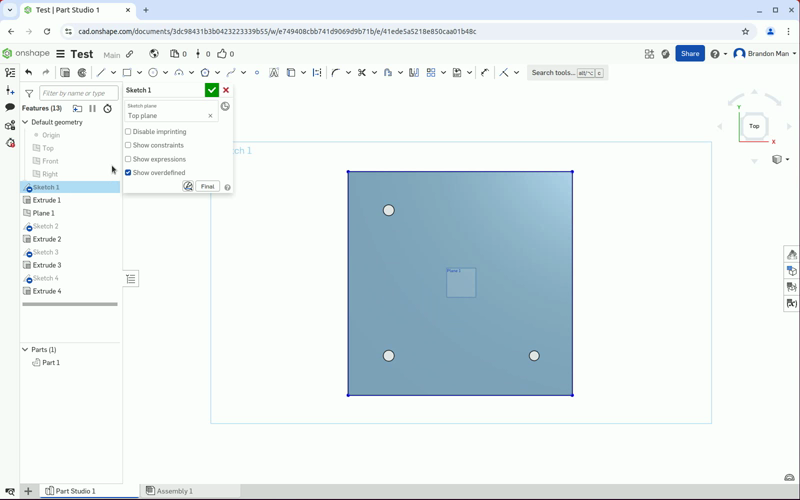
mouse_move(229, 92)
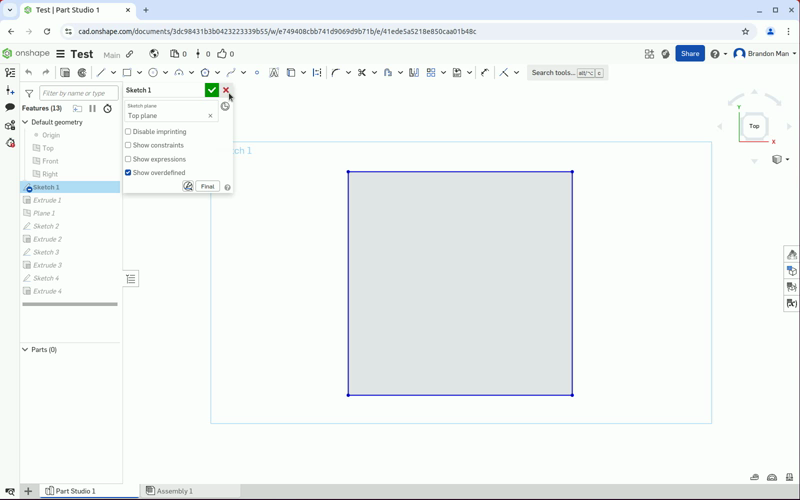
click(229, 92)
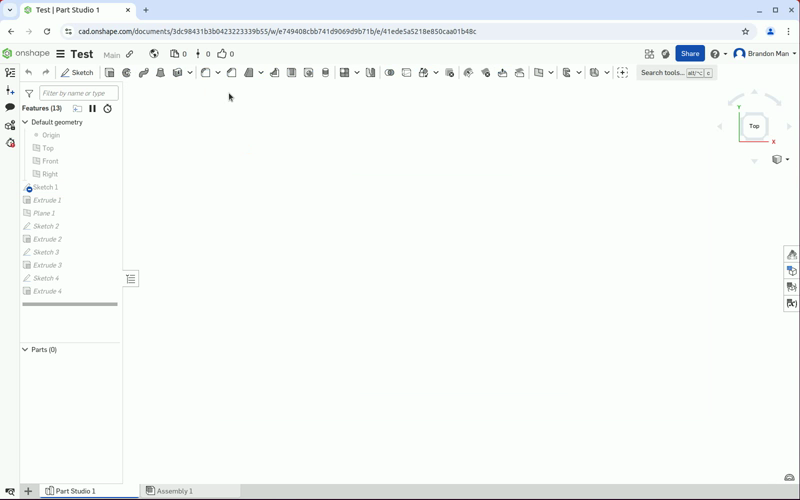
key(shift+s)
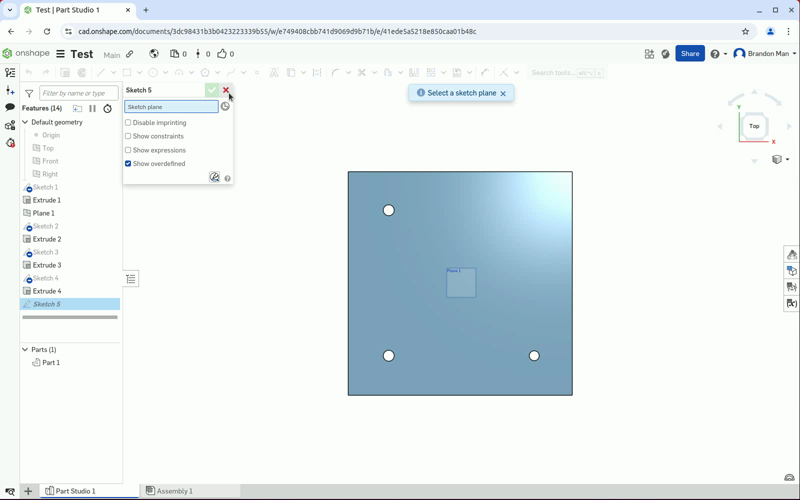
mouse_move(73, 215)
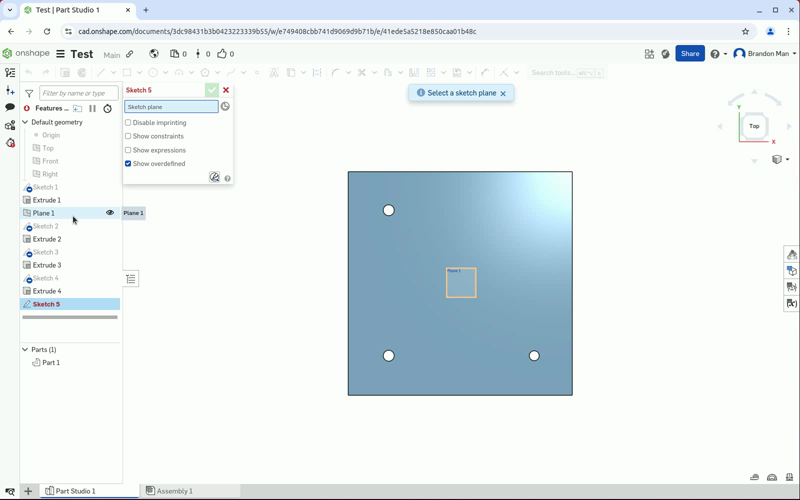
click(73, 215)
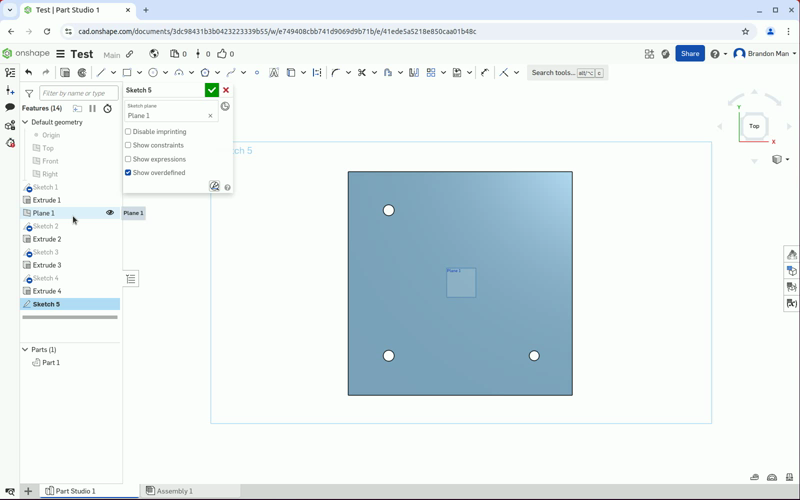
mouse_move(73, 352)
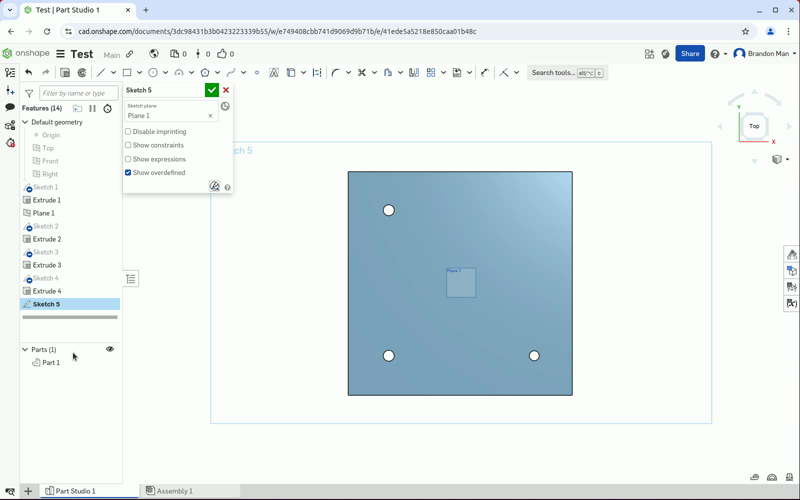
key(y)
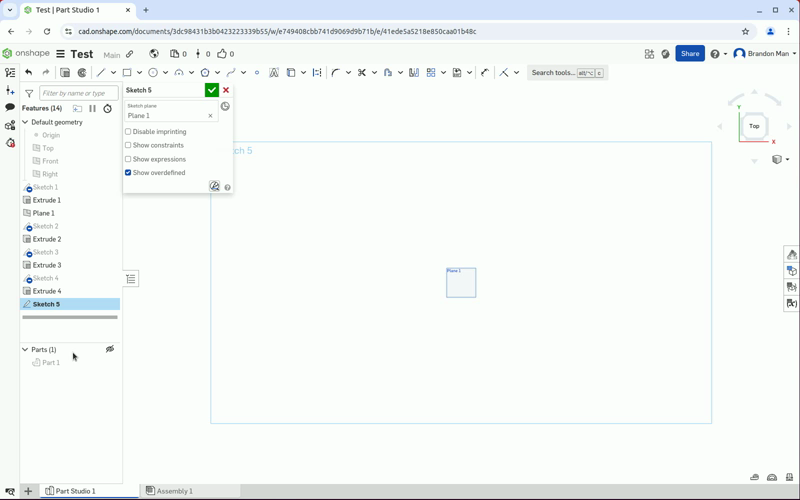
key(c)
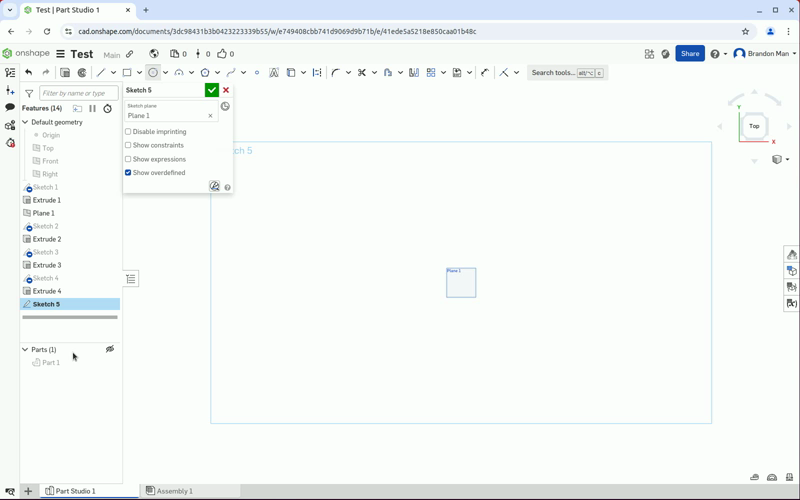
key_down(shift)
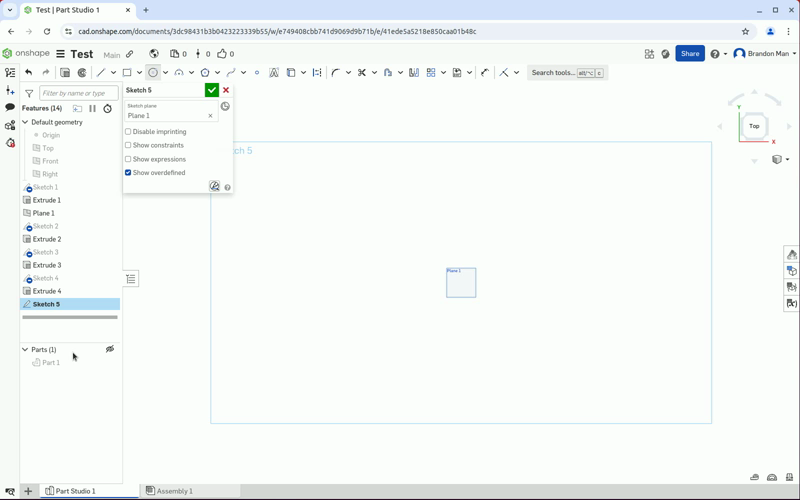
mouse_move(534, 210)
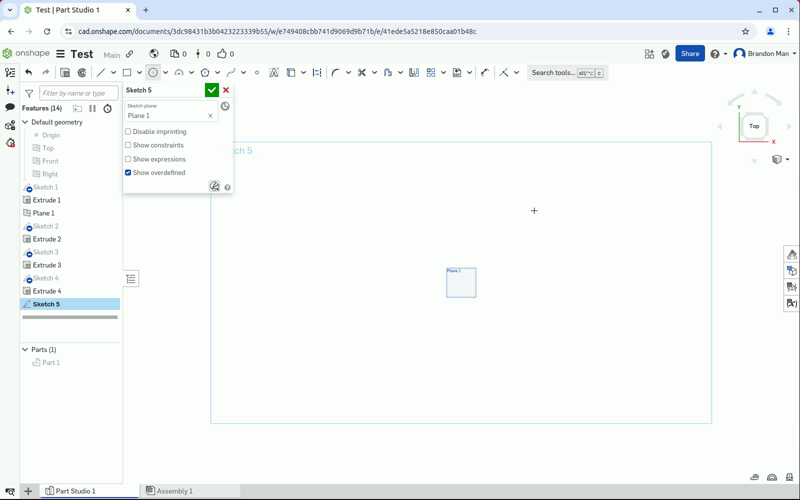
click(534, 210)
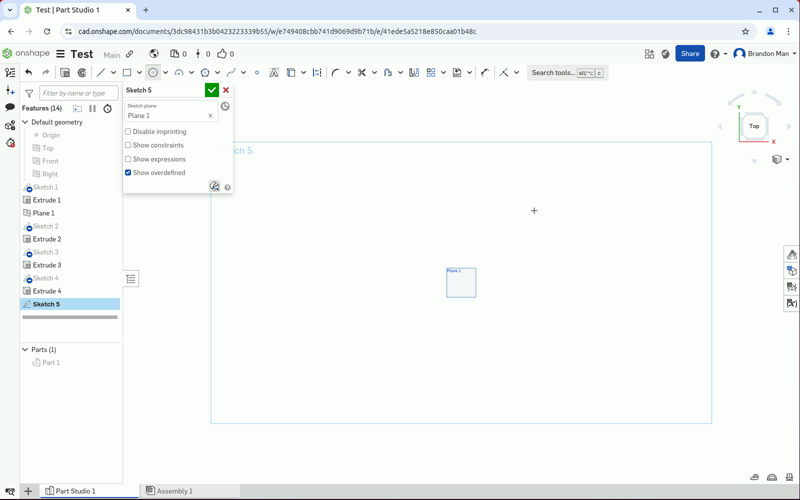
key_up(shift)
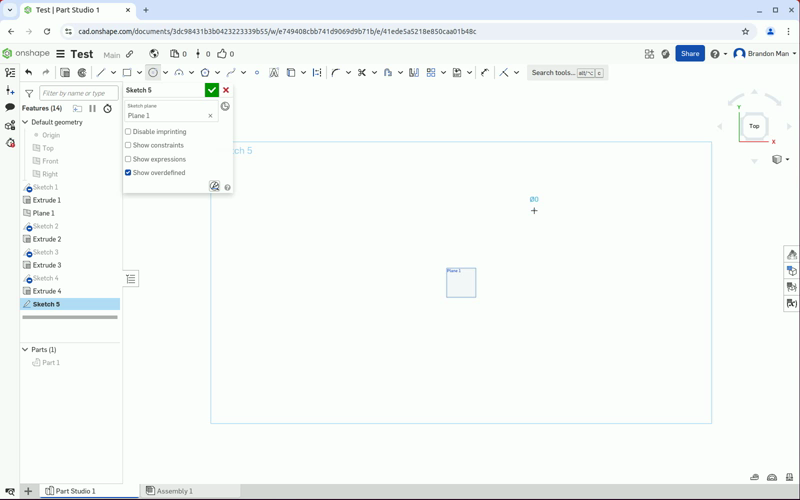
mouse_move(539, 210)
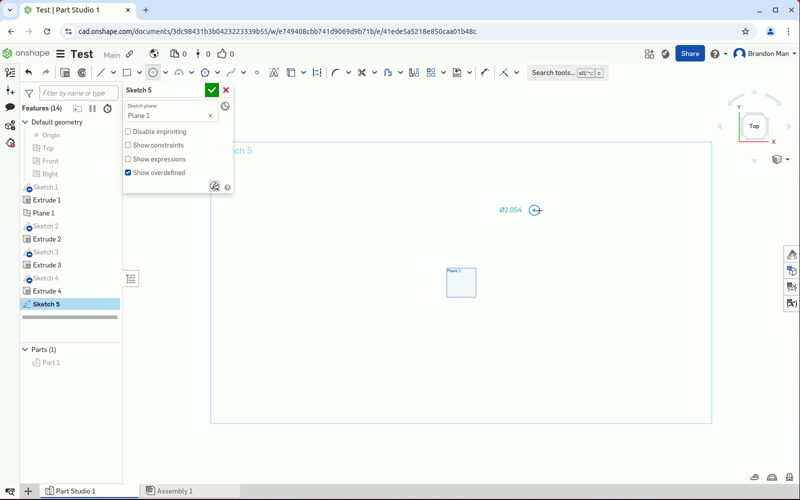
click(539, 210)
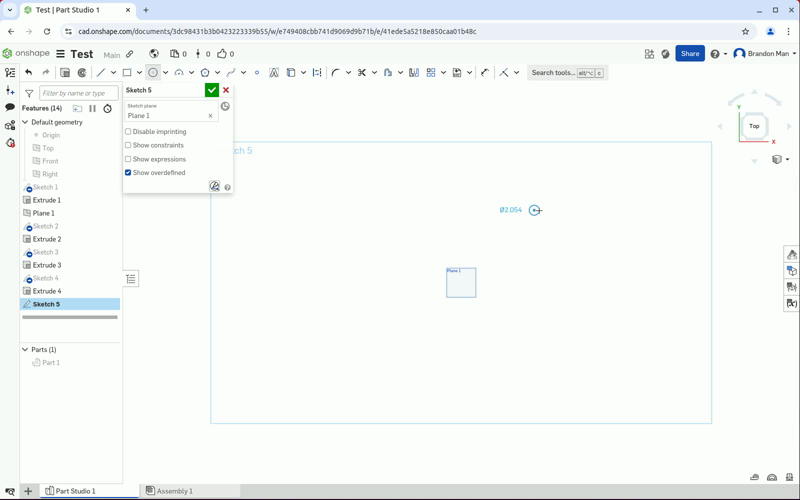
key(esc)
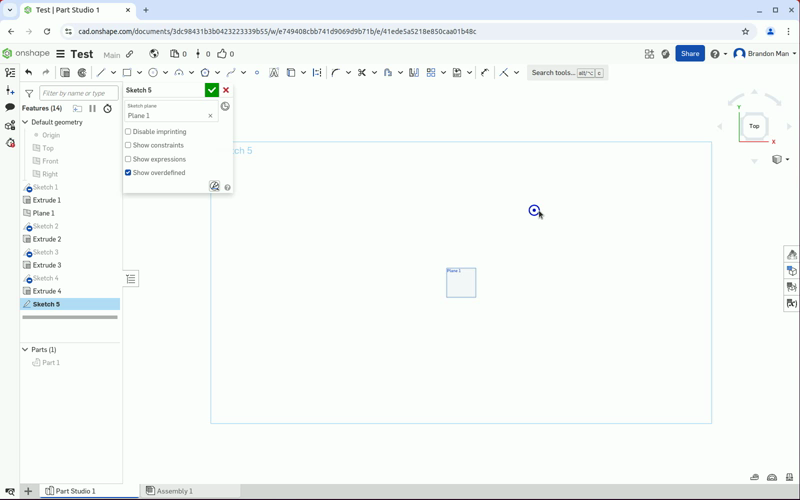
mouse_move(530, 208)
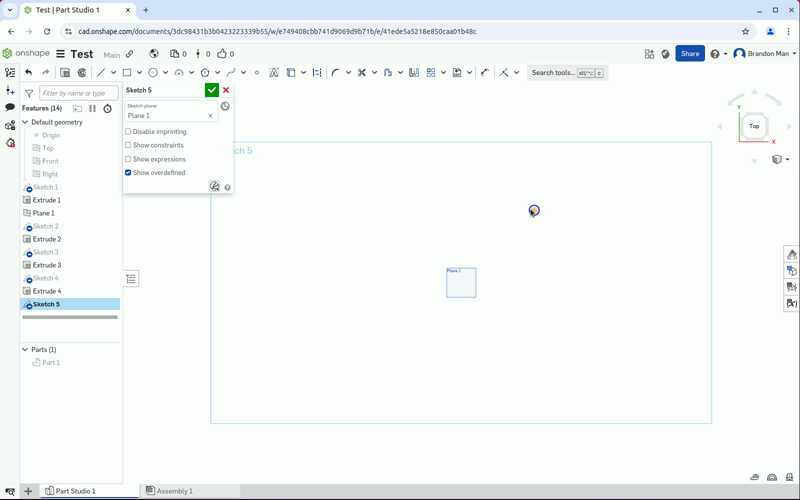
scroll(6)
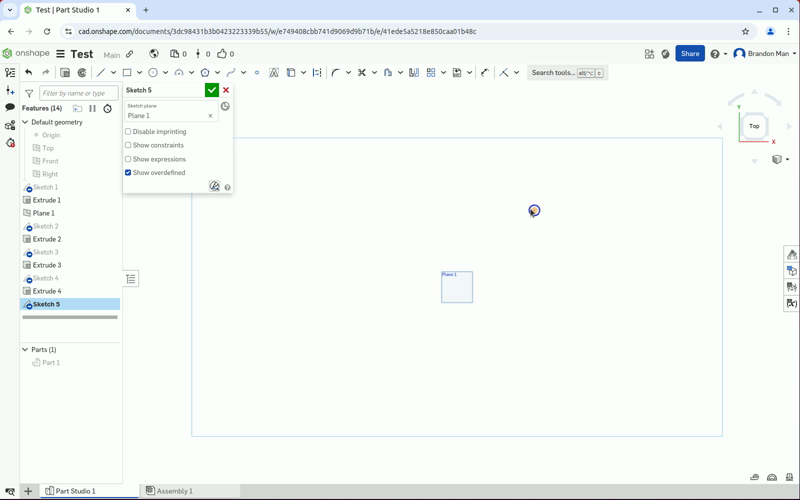
scroll(6)
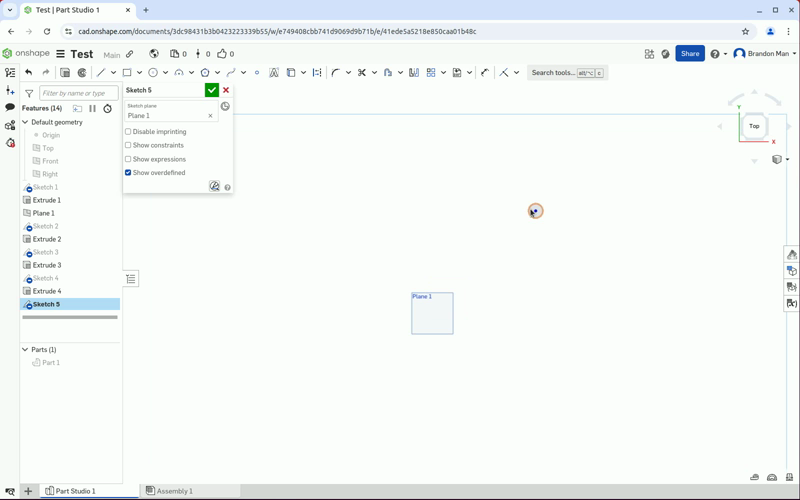
scroll(6)
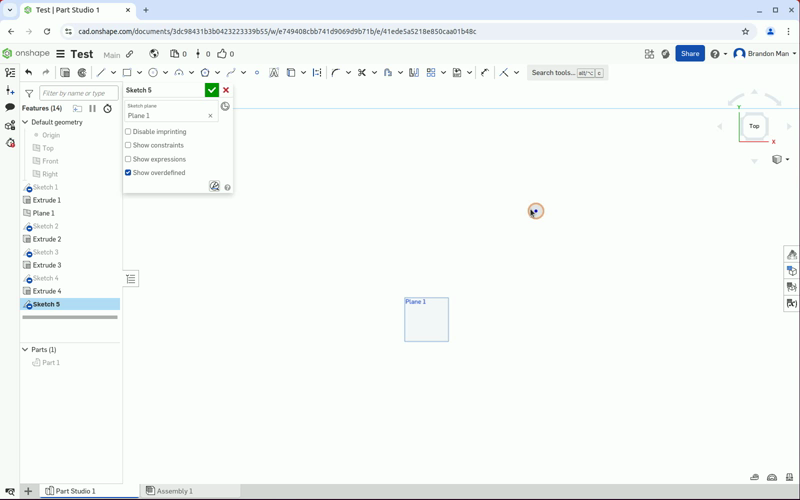
scroll(6)
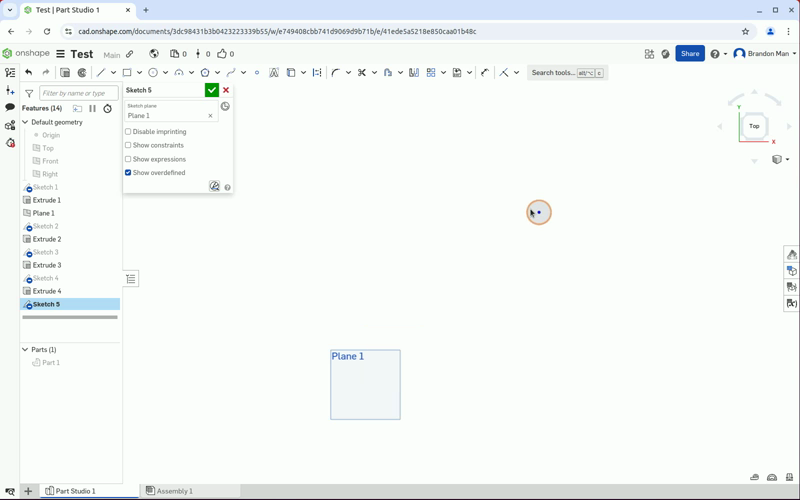
scroll(6)
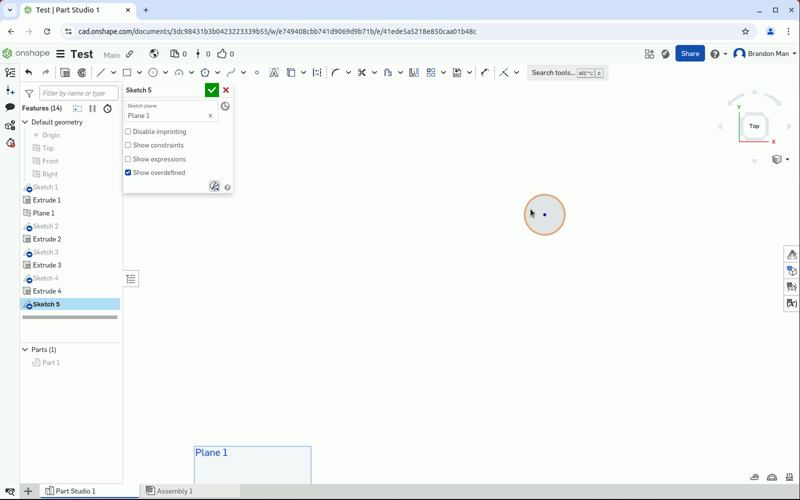
scroll(6)
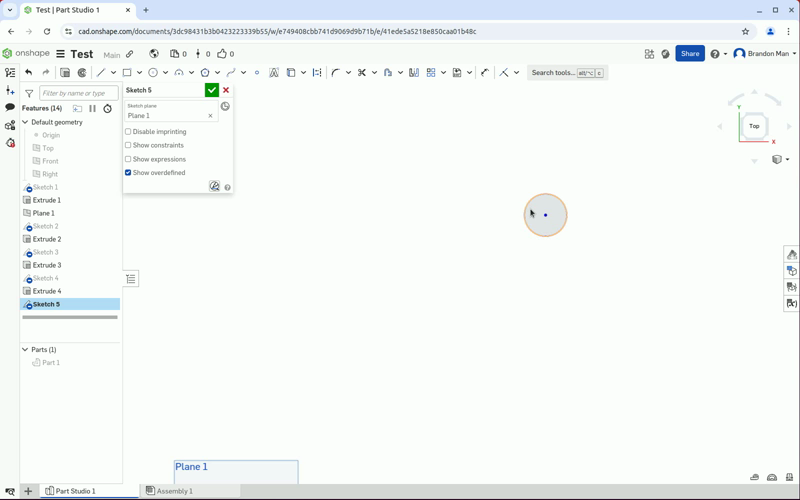
scroll(6)
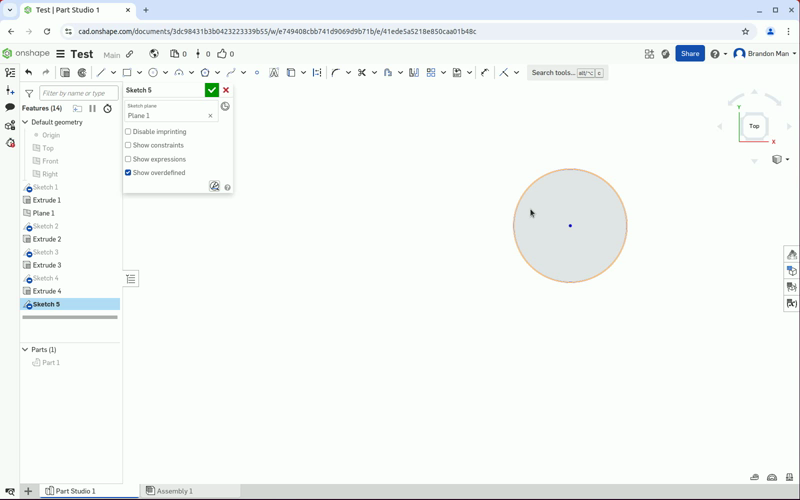
click(530, 208)
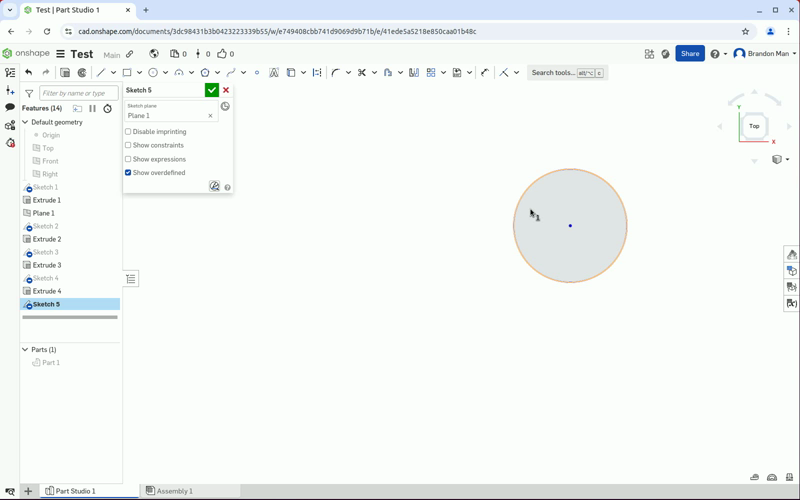
scroll(-6)
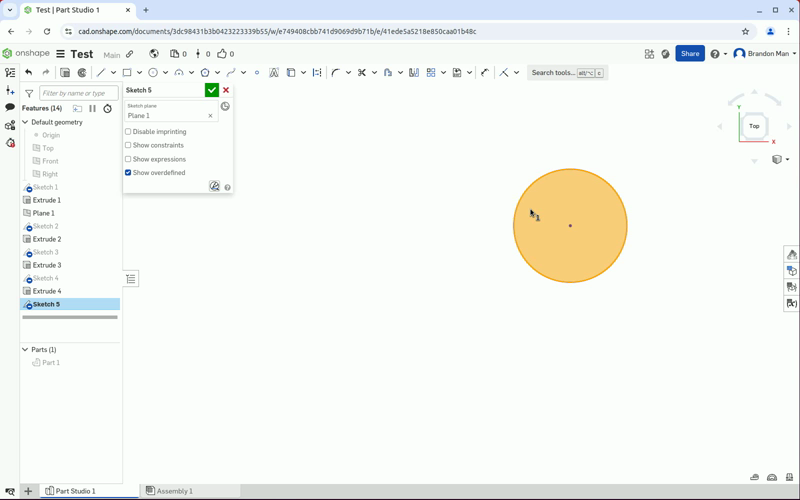
scroll(-6)
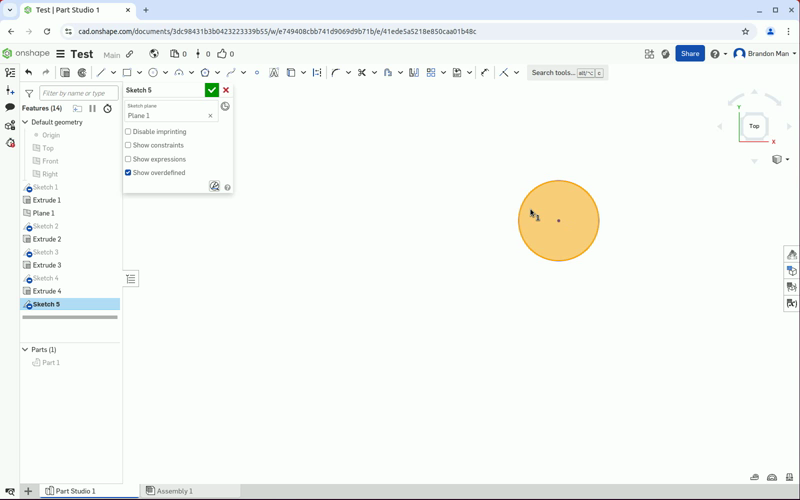
scroll(-6)
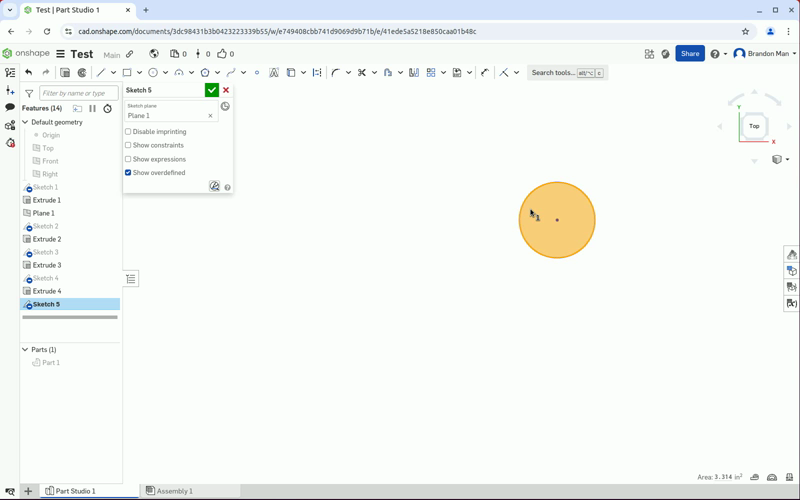
scroll(-6)
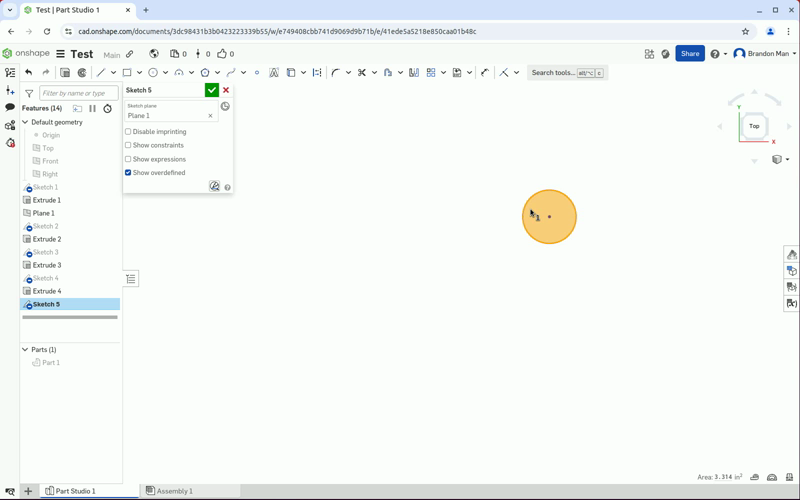
scroll(-6)
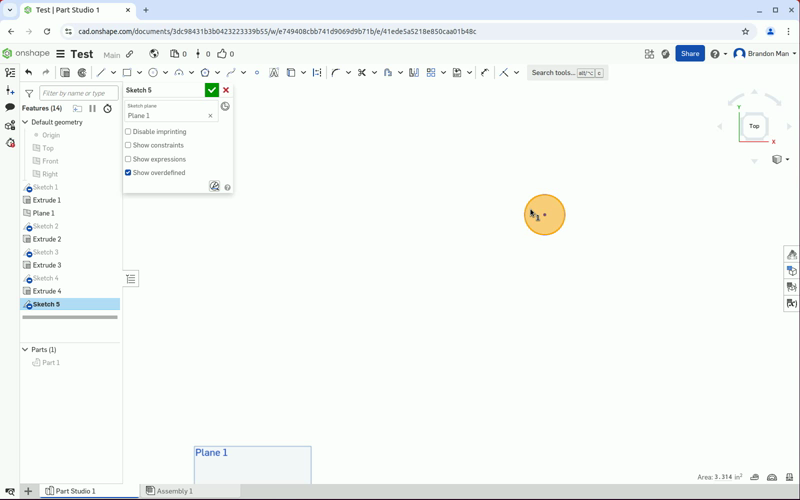
scroll(-6)
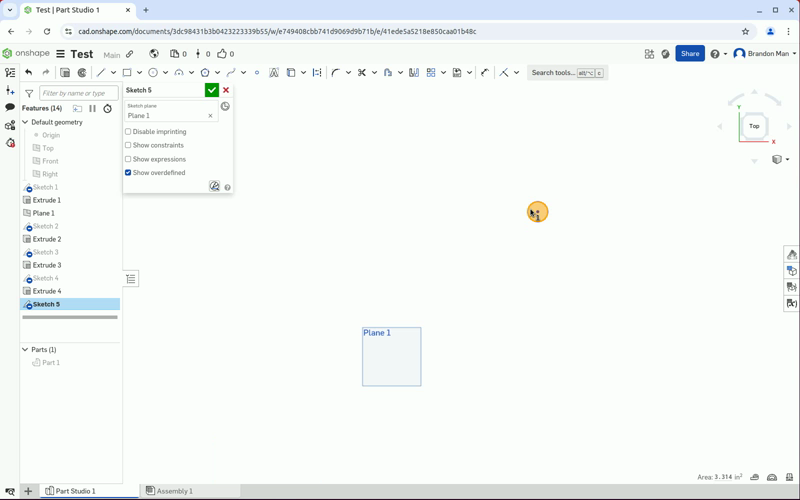
scroll(-6)
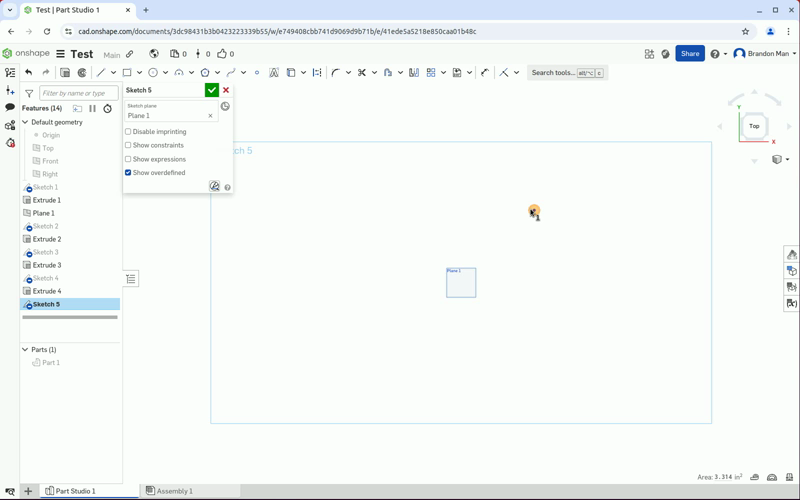
mouse_move(73, 352)
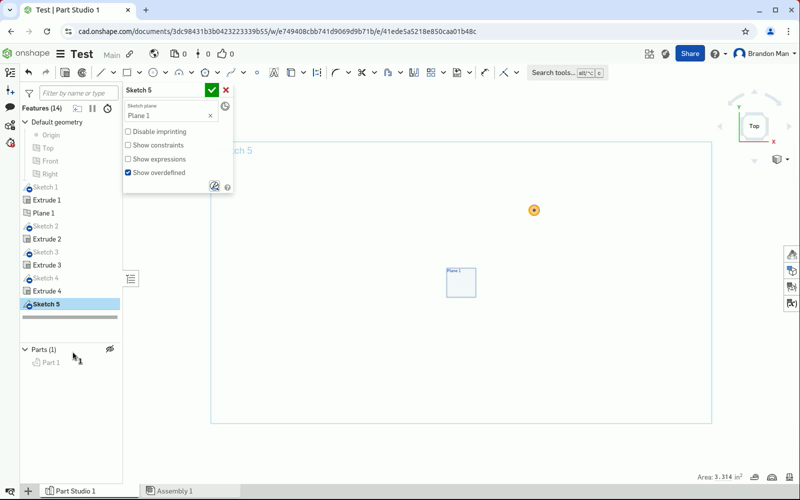
key(shift+y)
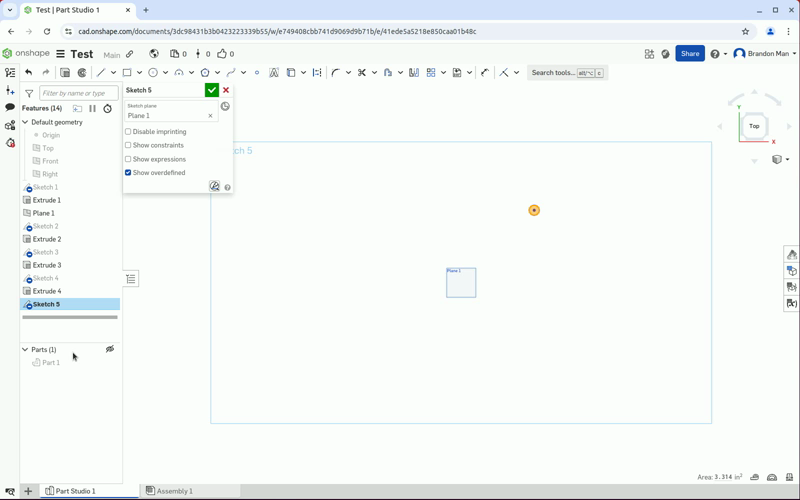
key(shift+e)
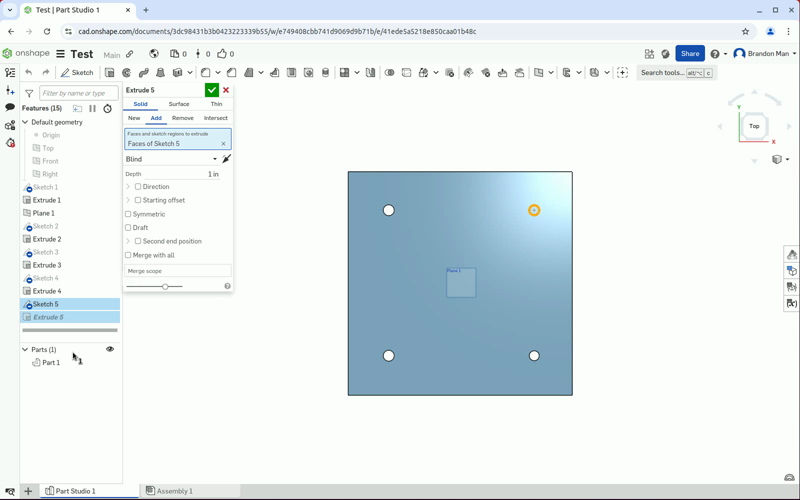
mouse_move(143, 106)
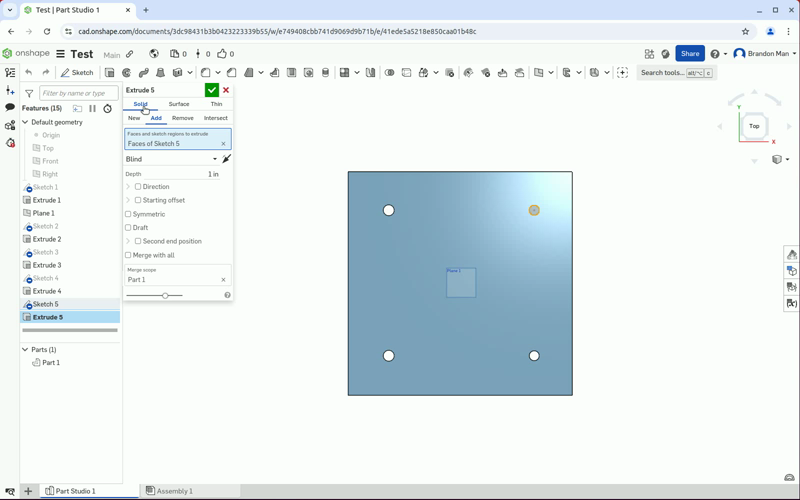
click(143, 106)
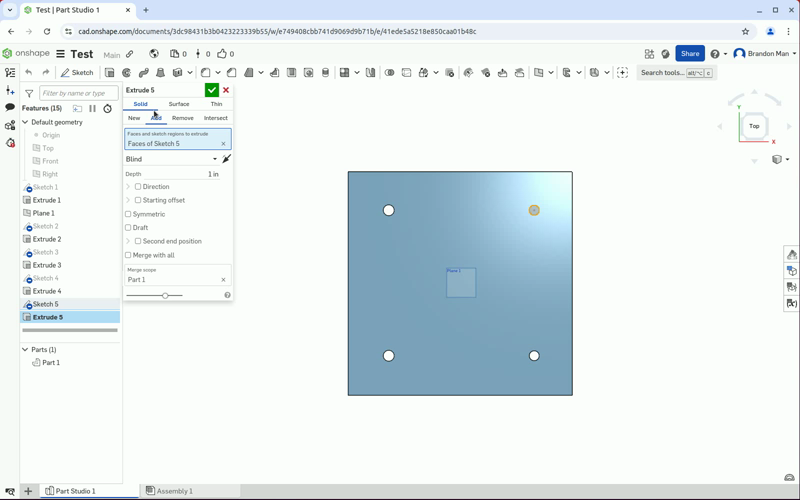
mouse_move(186, 120)
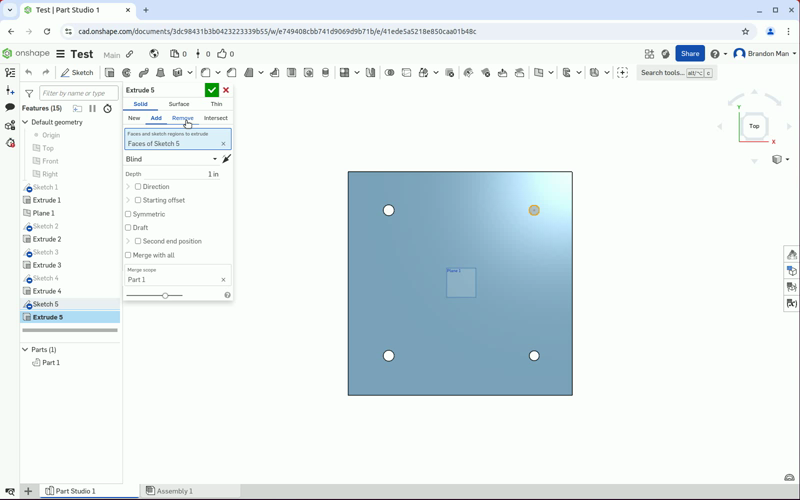
click(186, 120)
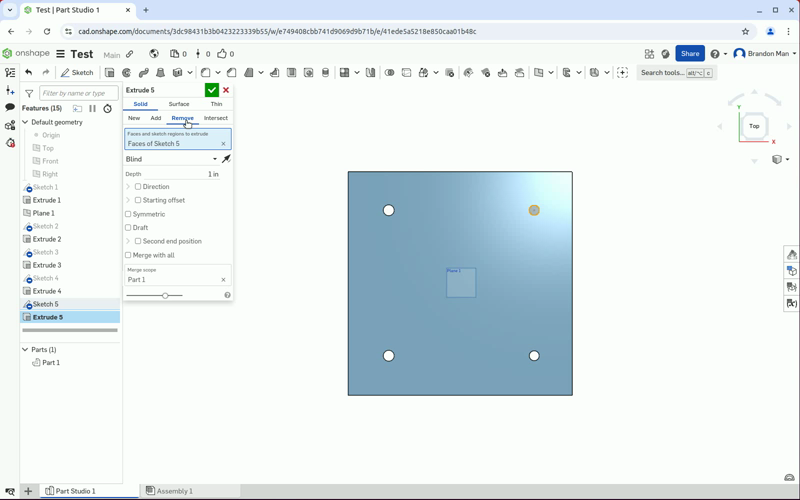
key(tab, 4)
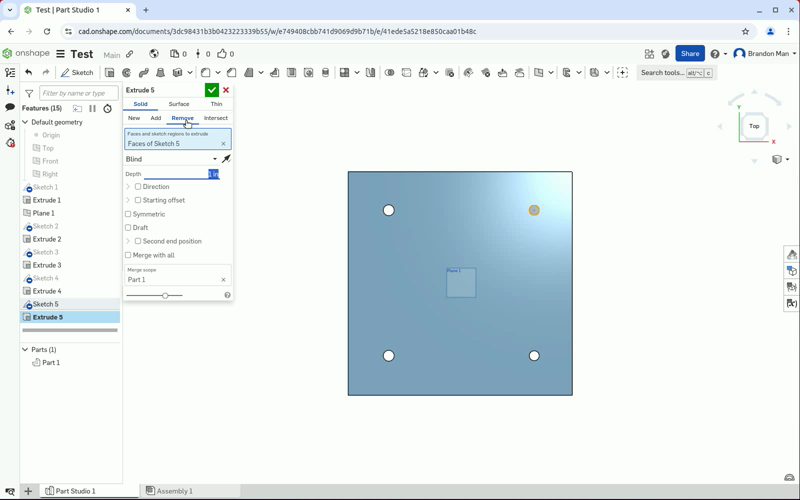
text(15.405)
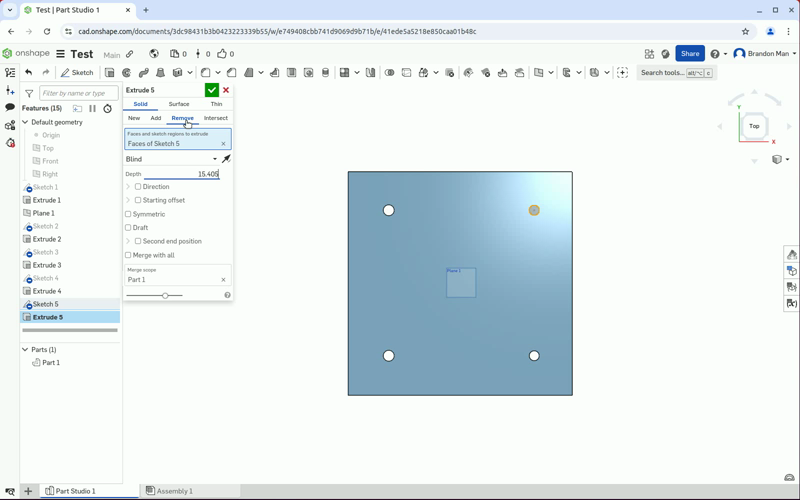
key(tab, 6)
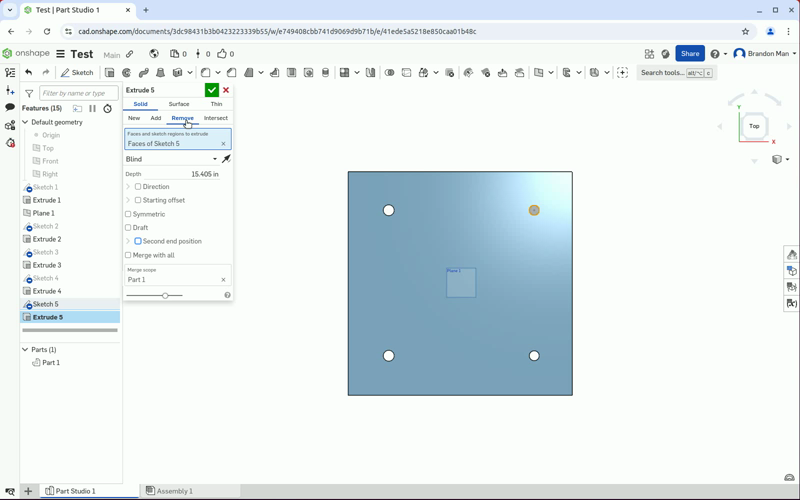
key(space)
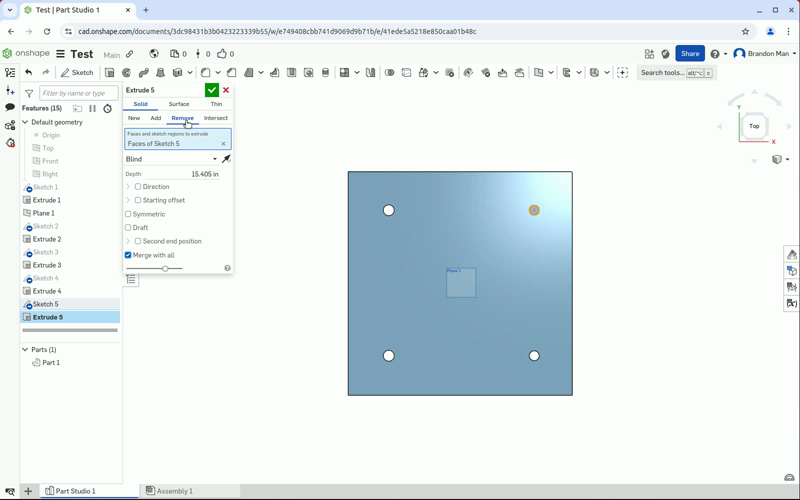
key(enter)
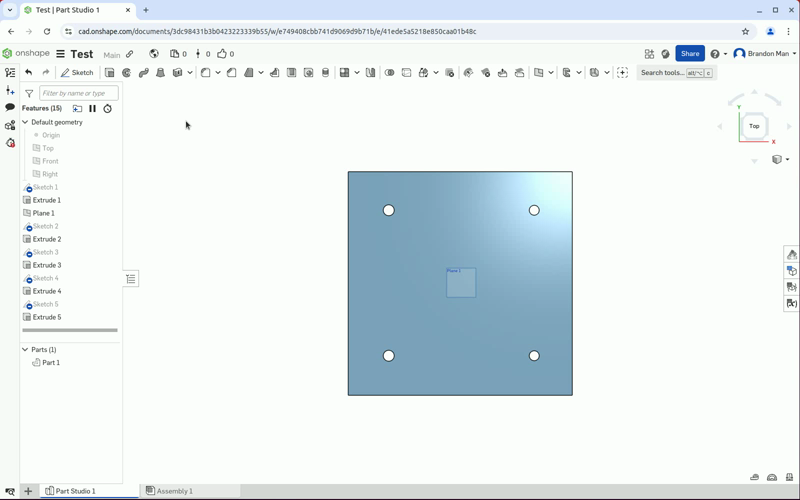
key(shift+h)
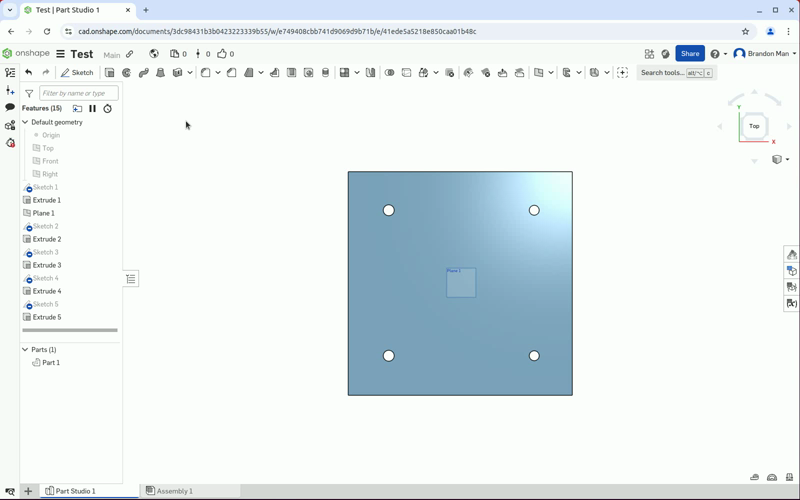
key(shift+h)
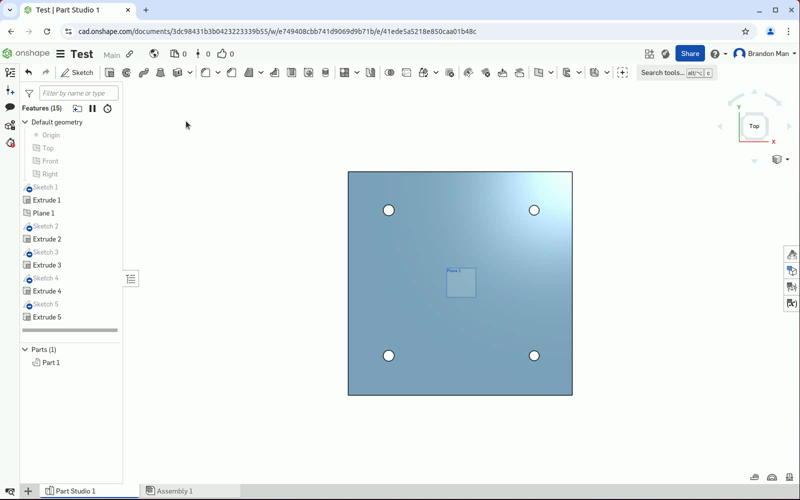
key(shift+7)
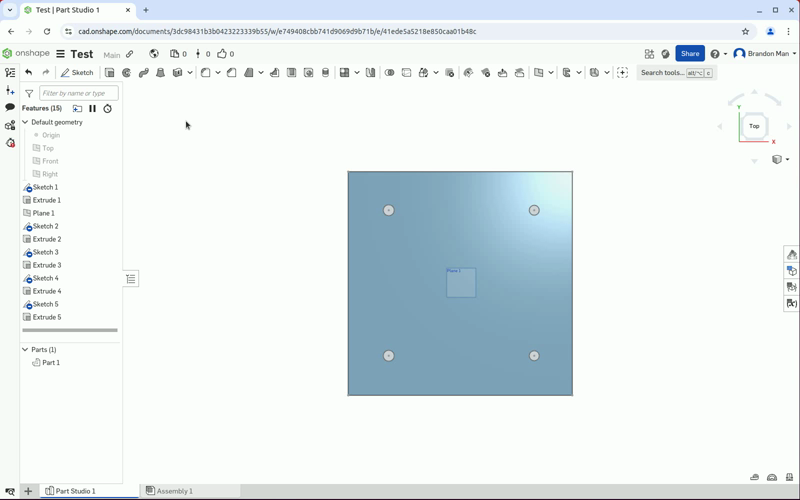
key(up, 3)
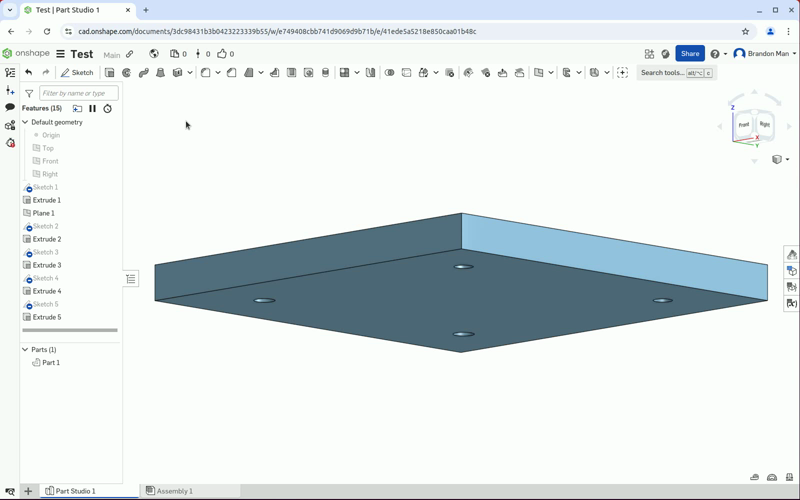
key(left, 3)
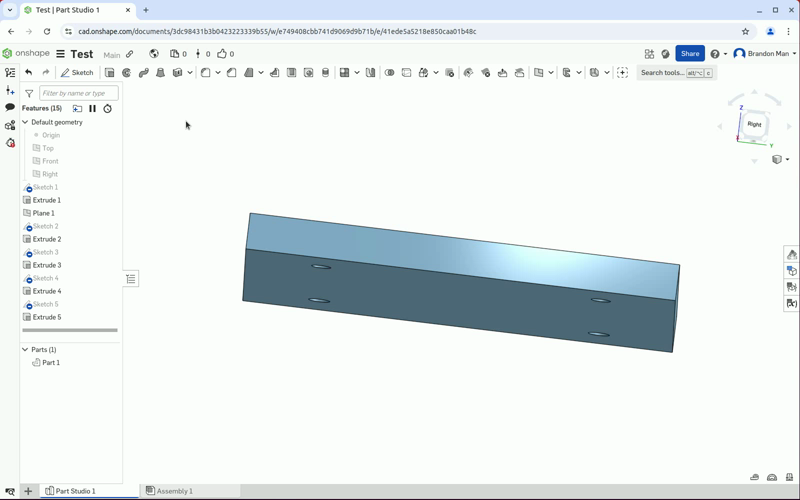
key(right, 3)
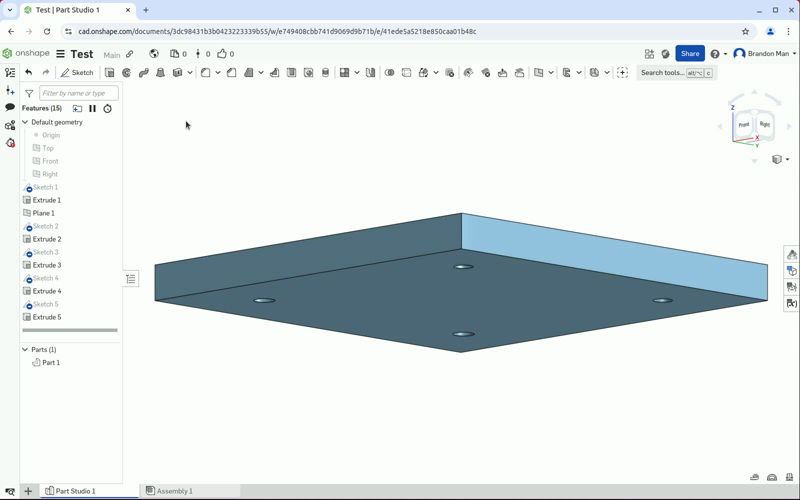
key(down, 3)
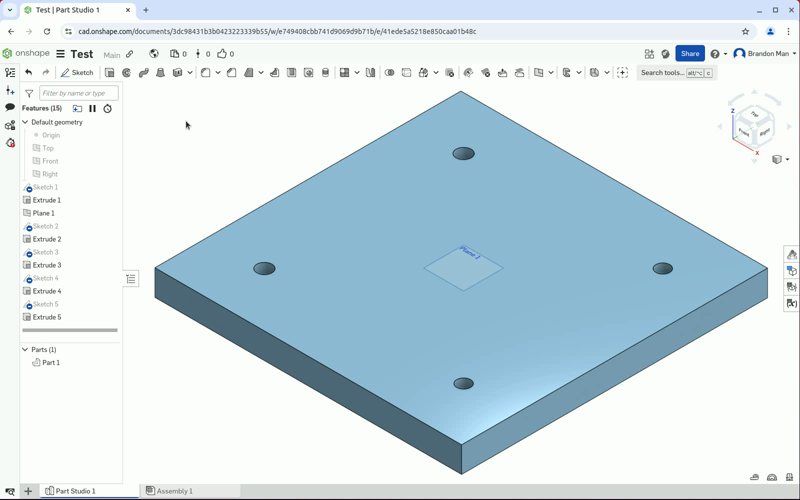
mouse_move(73, 189)
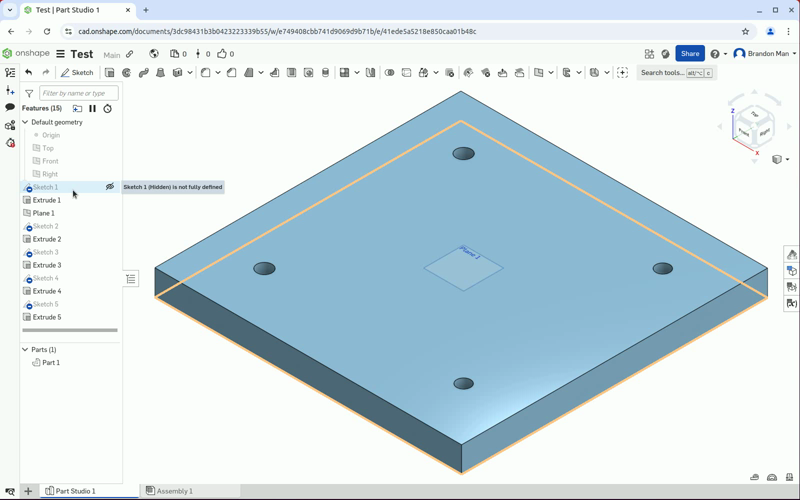
click(73, 189)